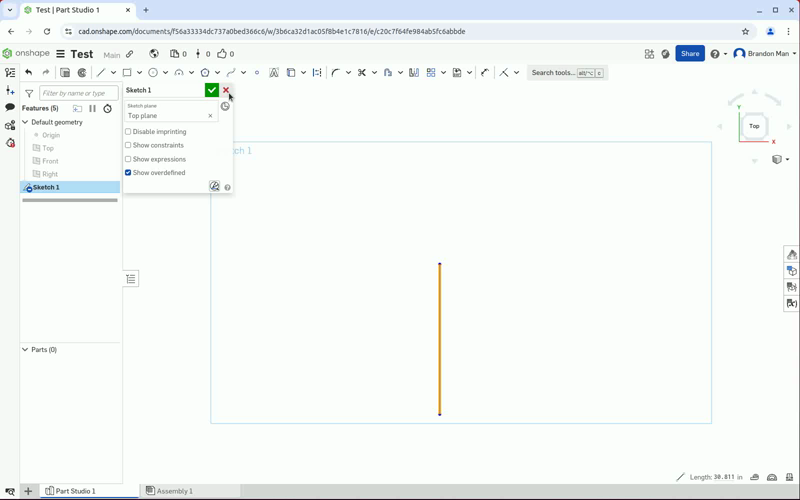
key(shift+h)
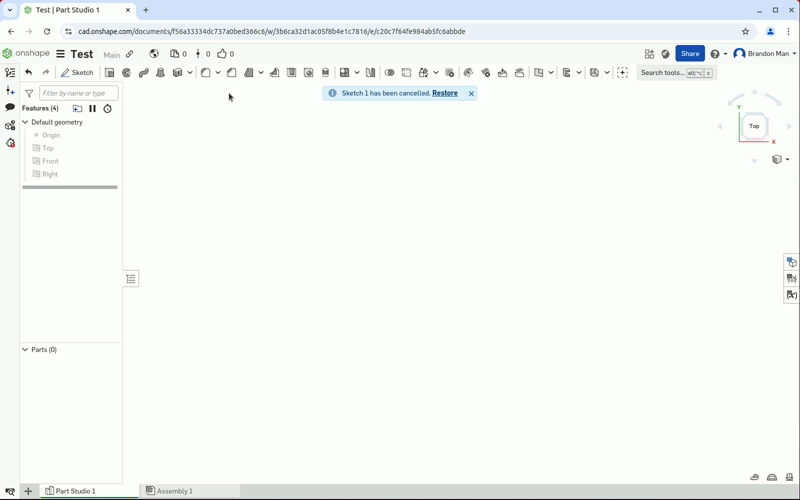
mouse_move(73, 352)
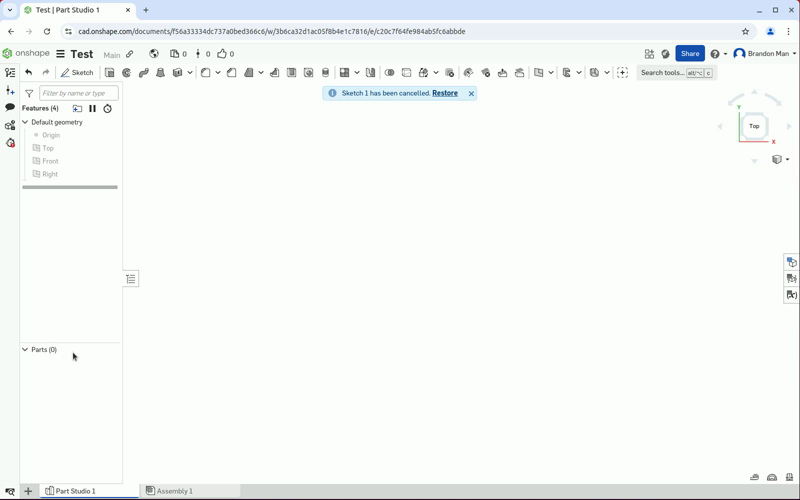
key(y)
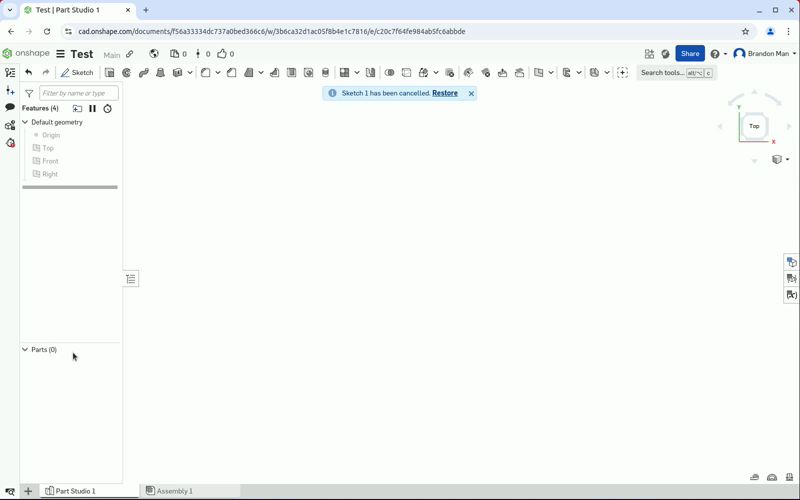
key(shift+p)
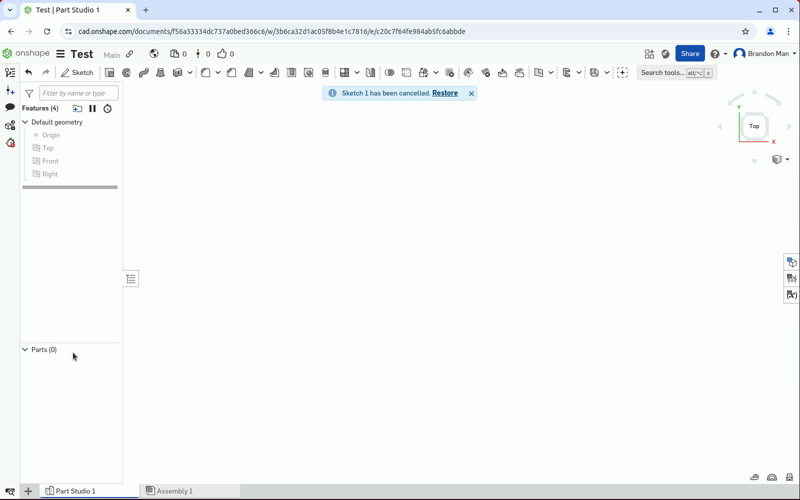
key(space)
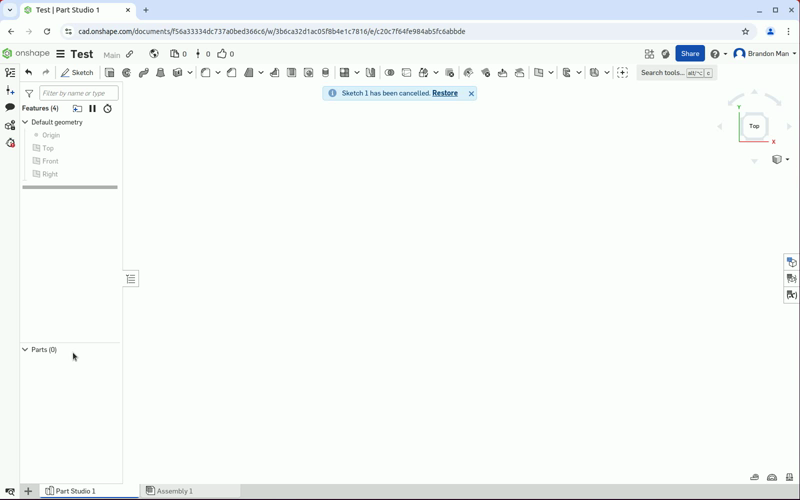
key_down(shift)
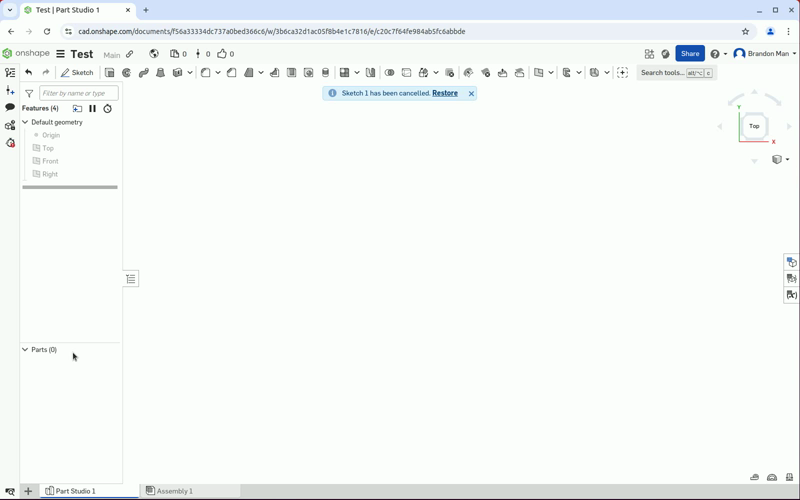
key(up)
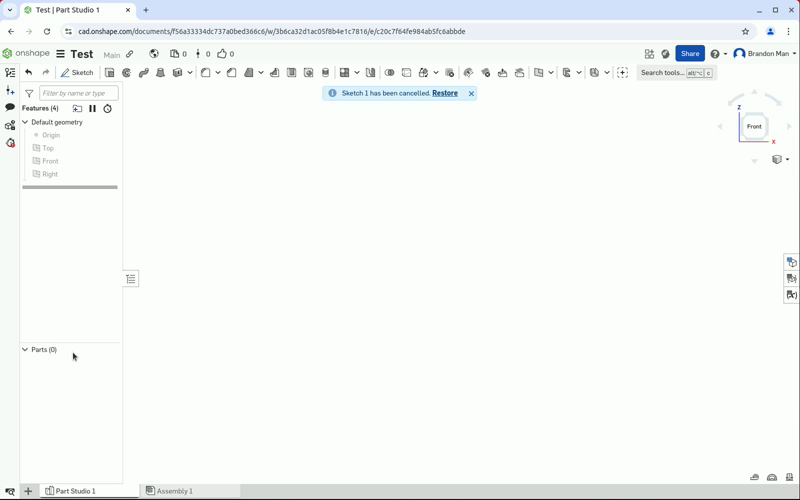
key_up(shift)
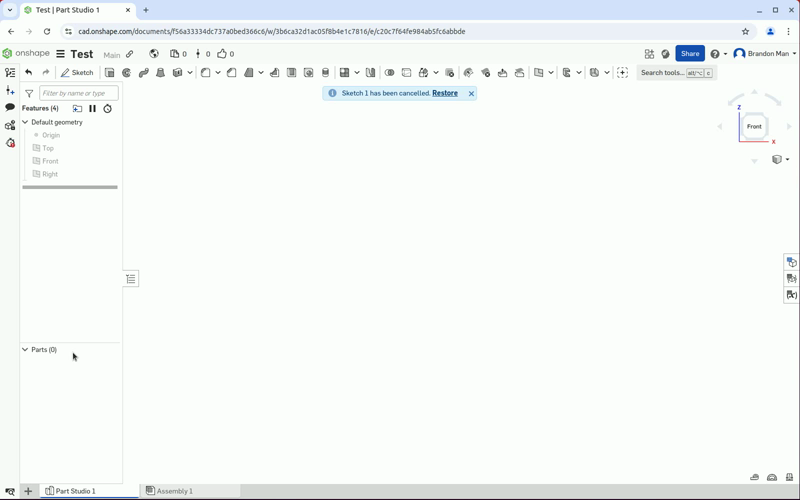
mouse_move(73, 352)
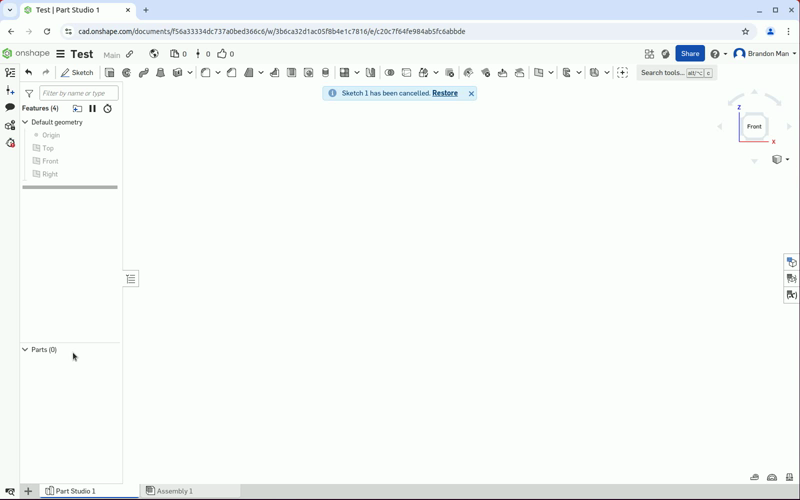
key(shift+y)
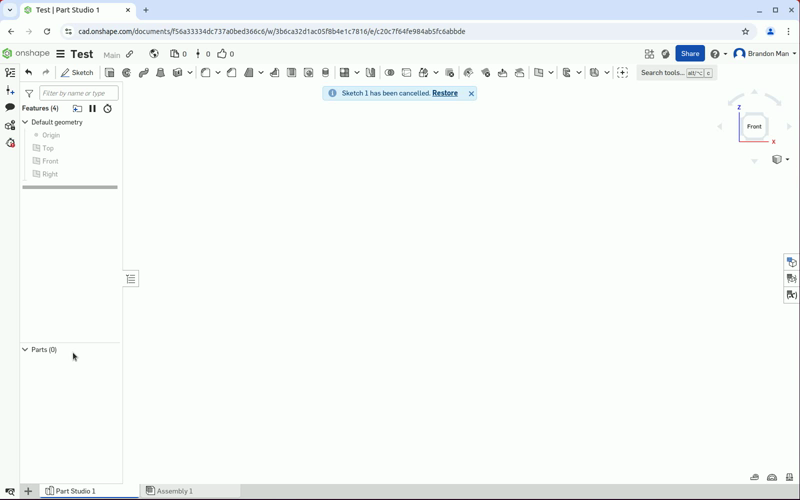
key(shift+s)
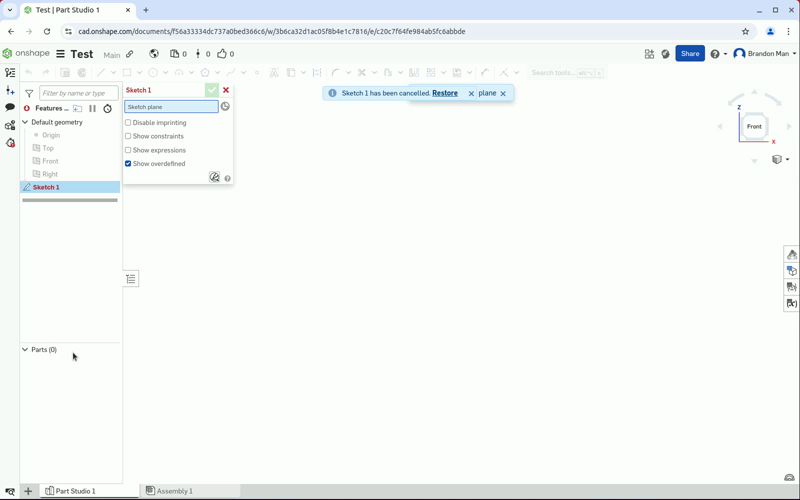
mouse_move(73, 163)
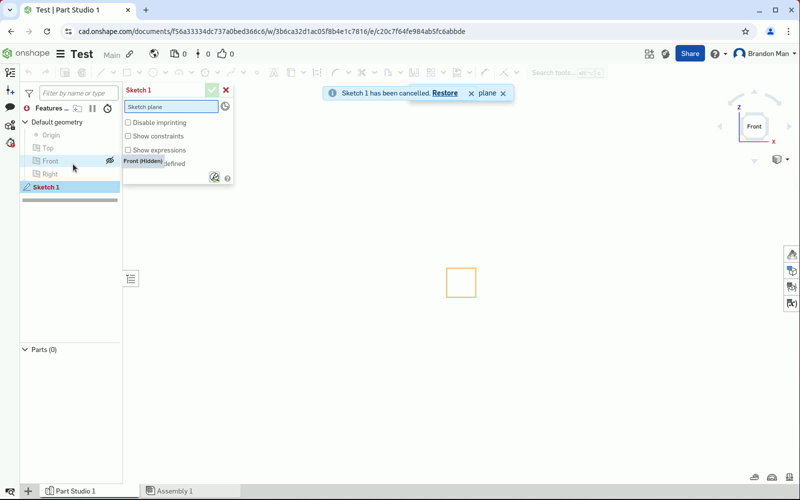
click(73, 163)
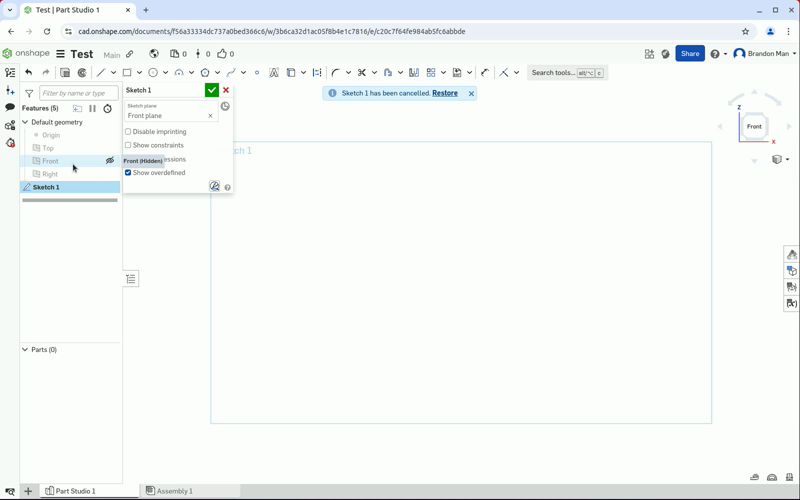
mouse_move(73, 352)
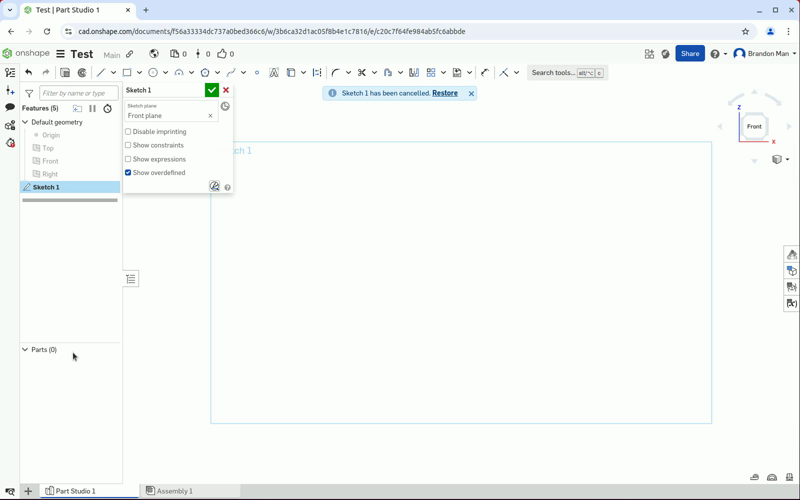
key(y)
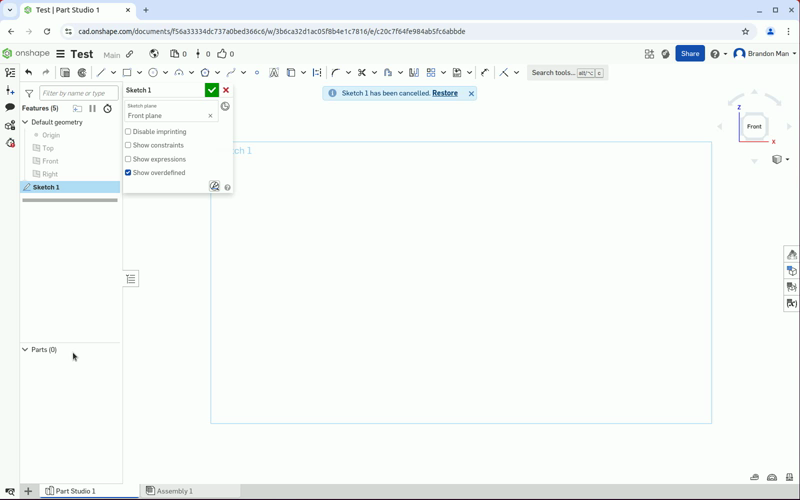
key(l)
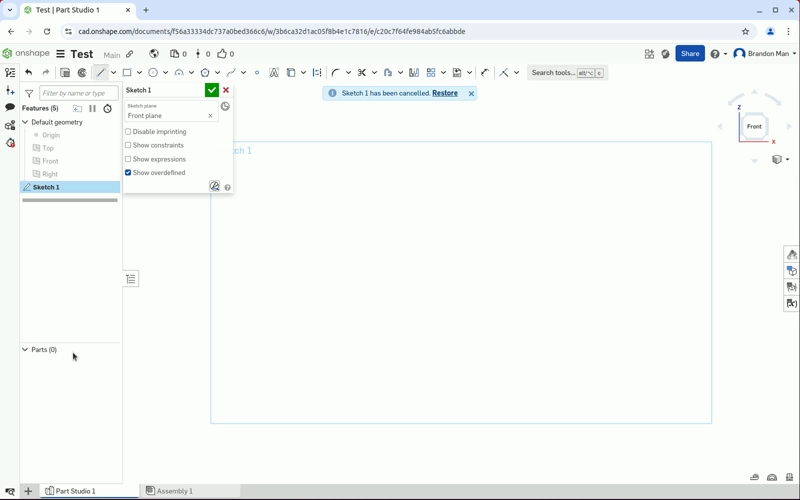
key_down(shift)
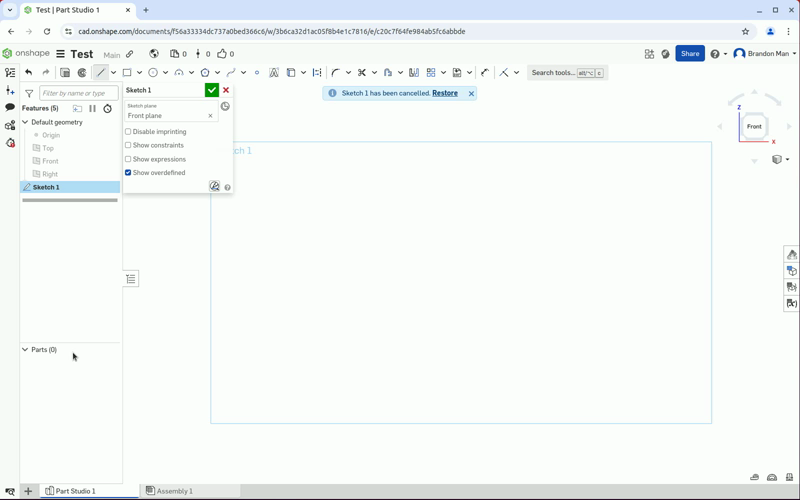
mouse_move(348, 303)
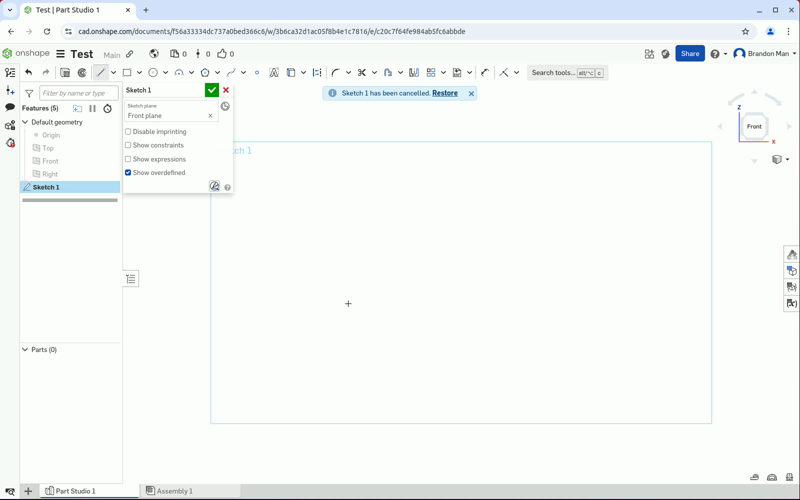
click(348, 303)
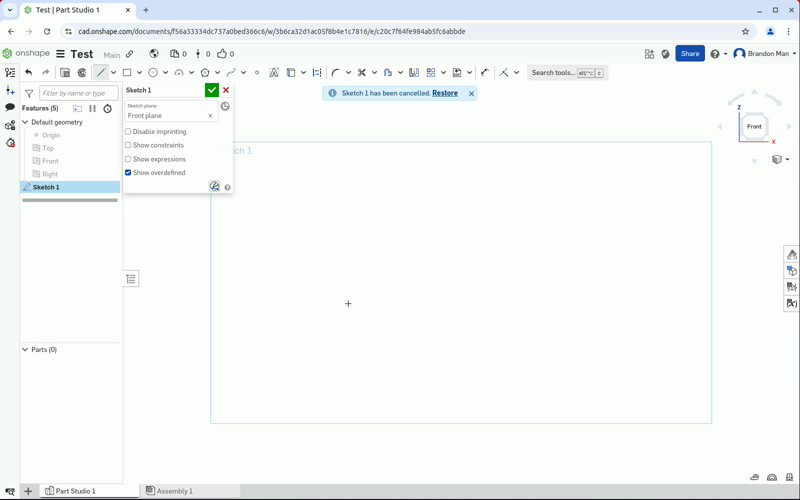
key_up(shift)
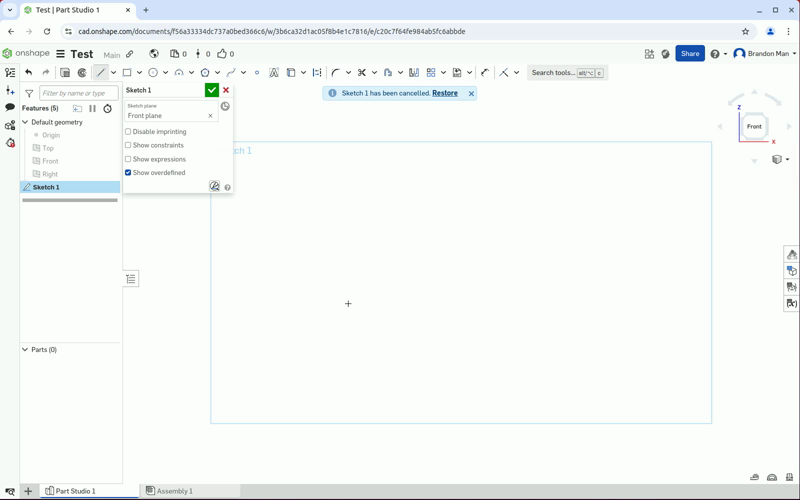
key_down(shift)
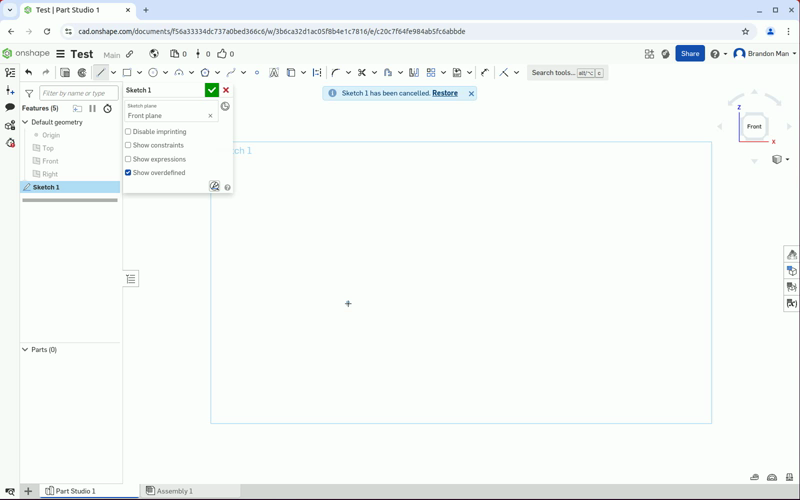
mouse_move(572, 303)
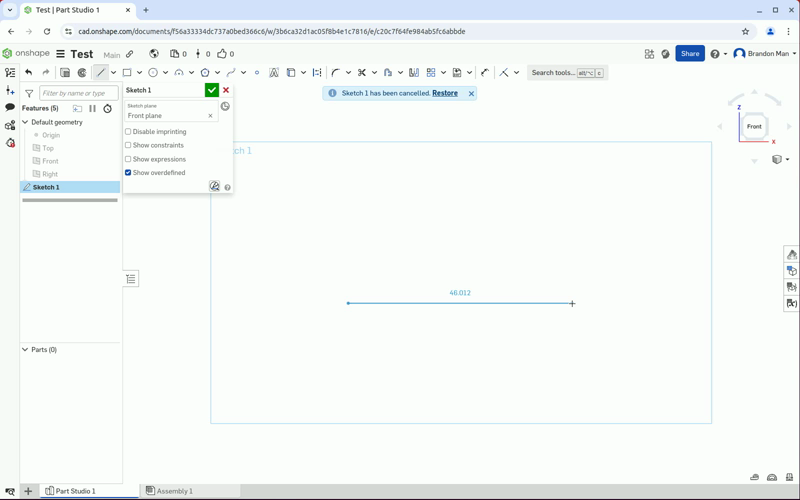
click(572, 303)
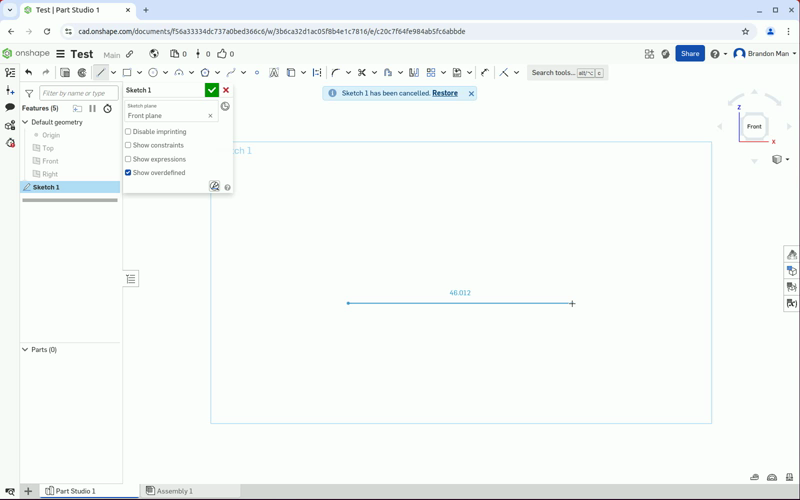
key_up(shift)
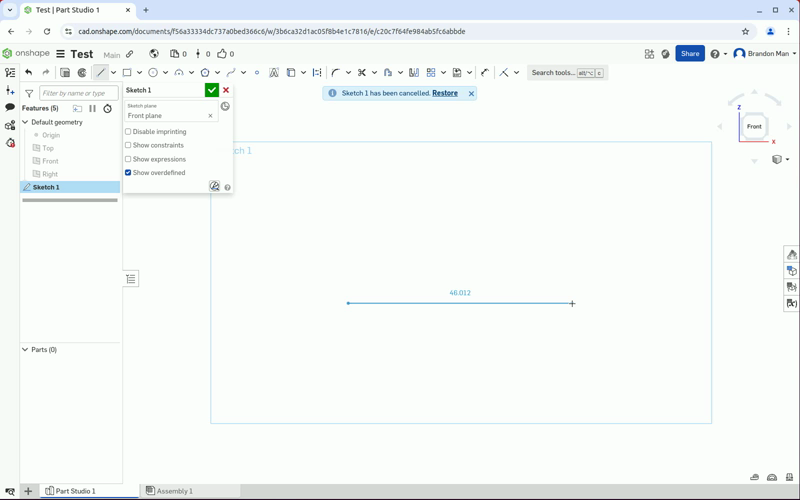
key_down(shift)
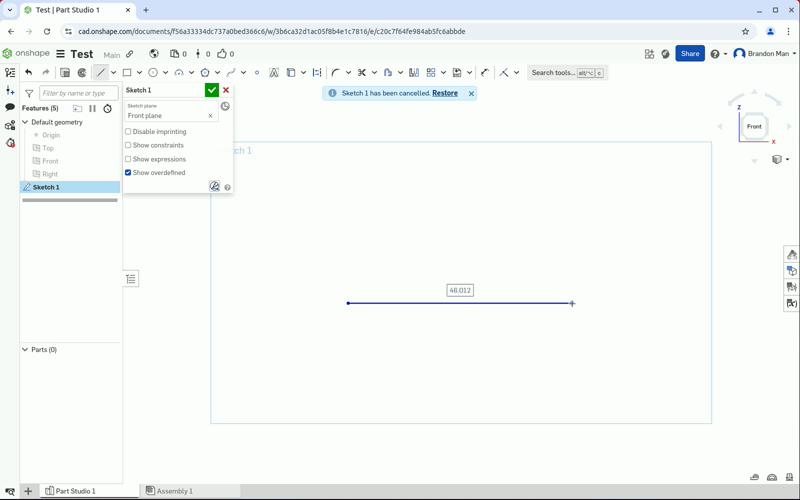
mouse_move(589, 303)
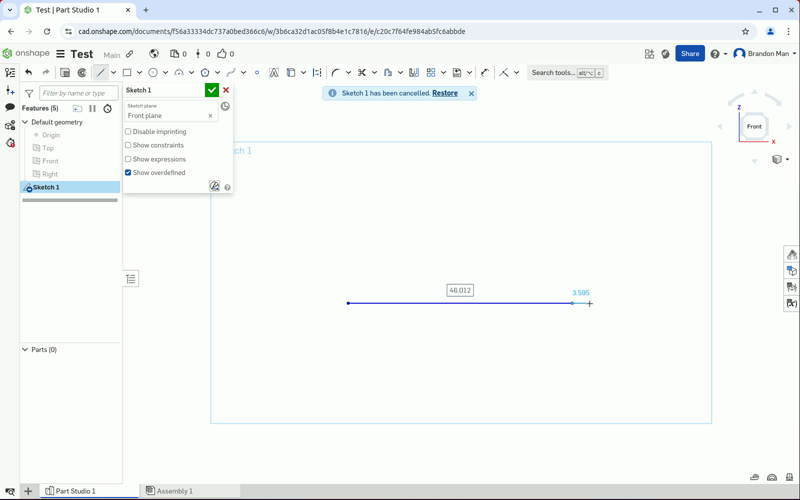
mouse_move(572, 265)
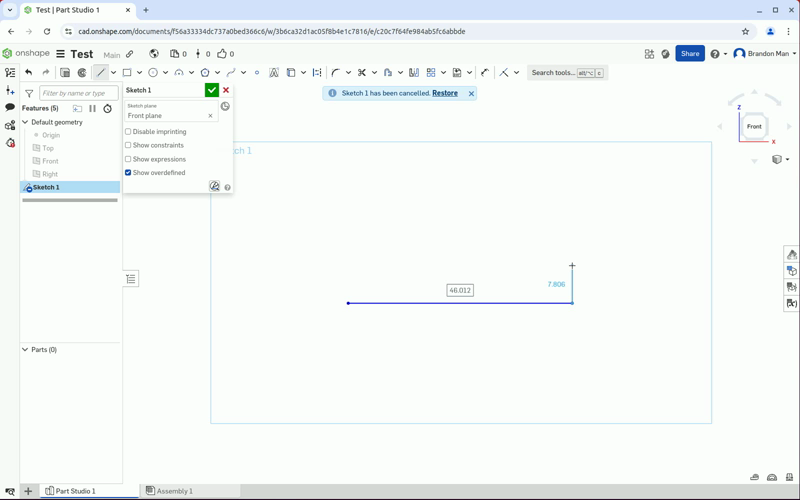
click(572, 265)
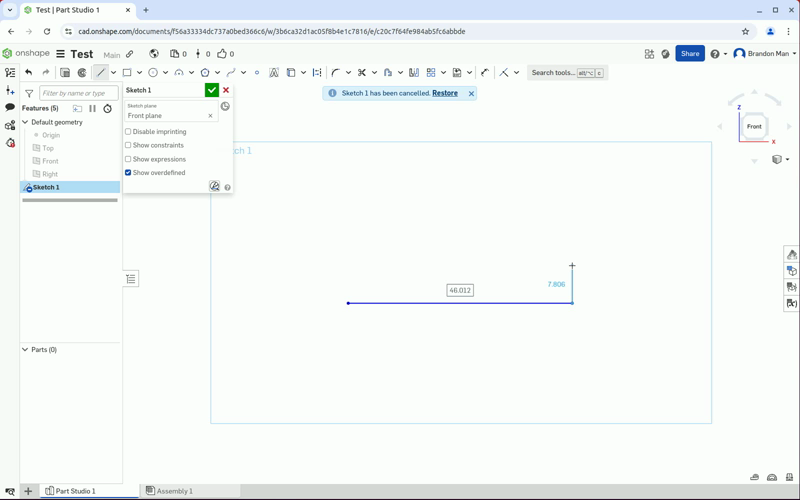
key_up(shift)
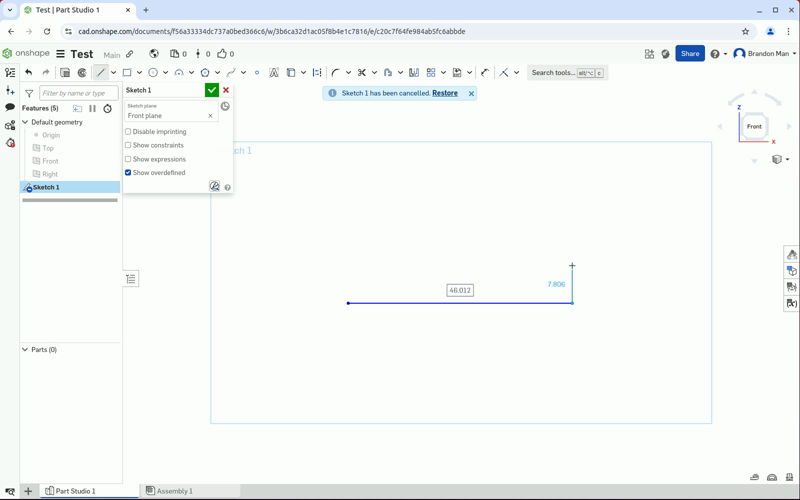
key_down(shift)
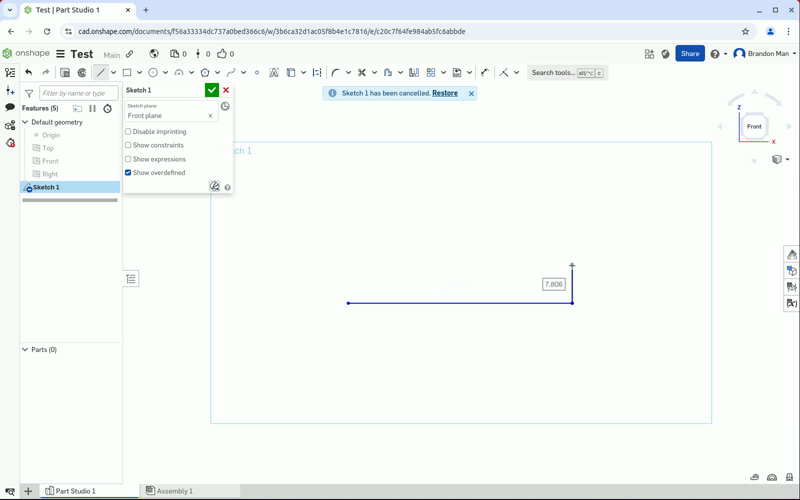
mouse_move(348, 265)
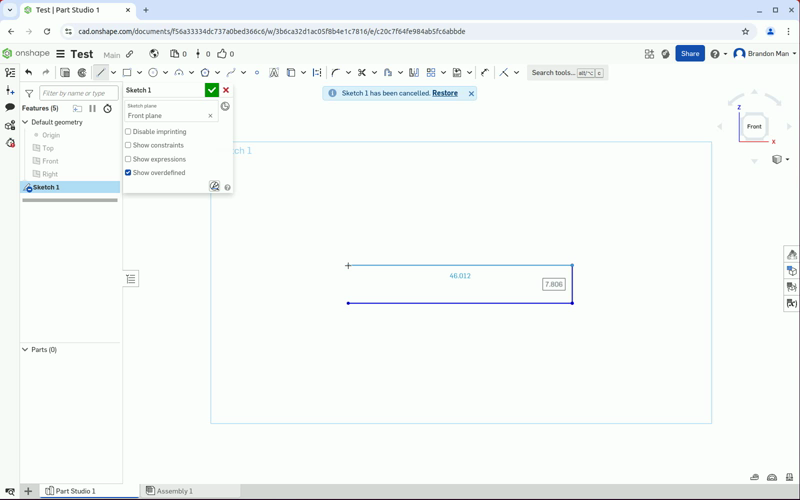
click(348, 265)
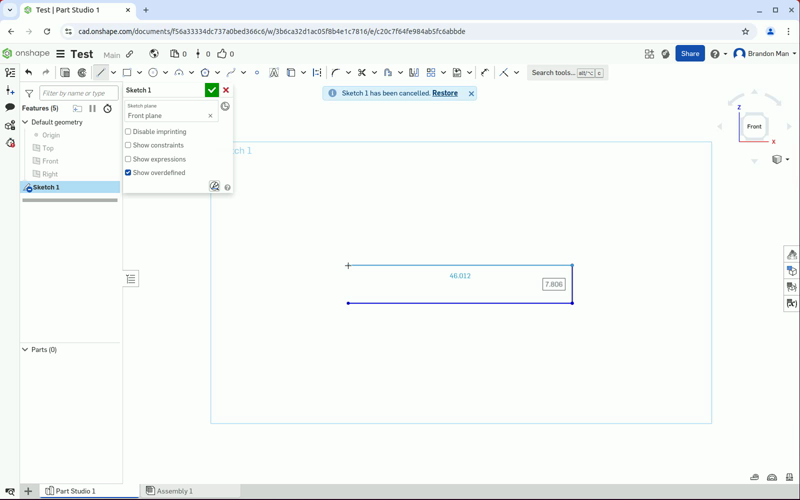
key_up(shift)
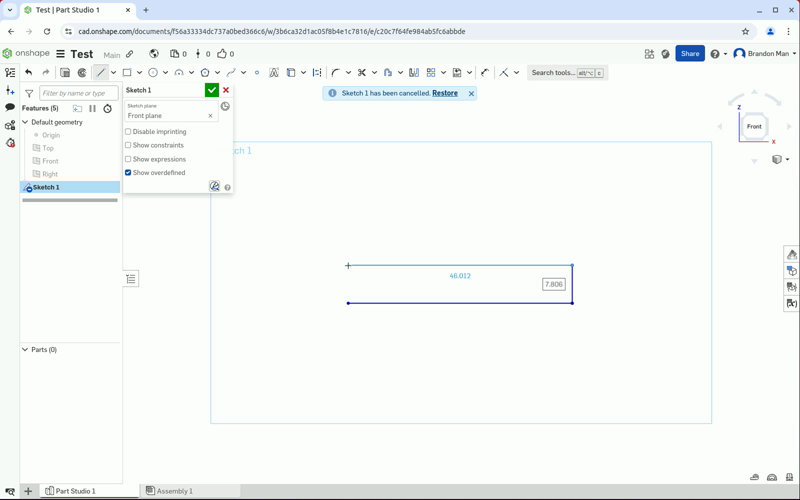
mouse_move(378, 265)
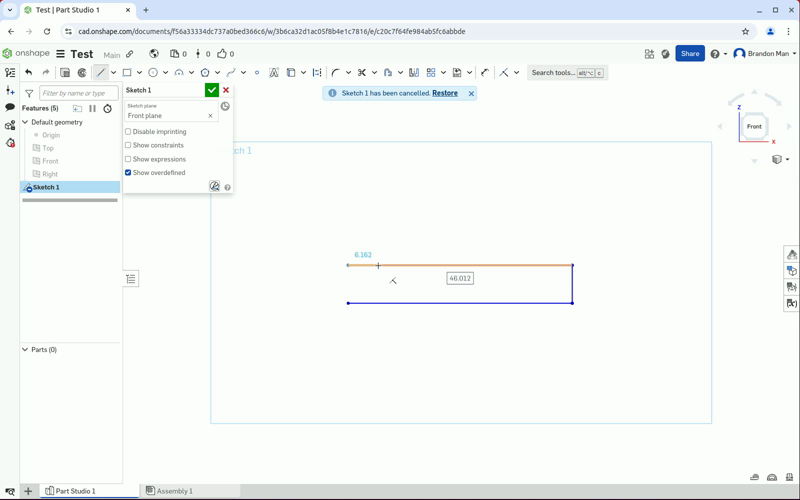
key_down(shift)
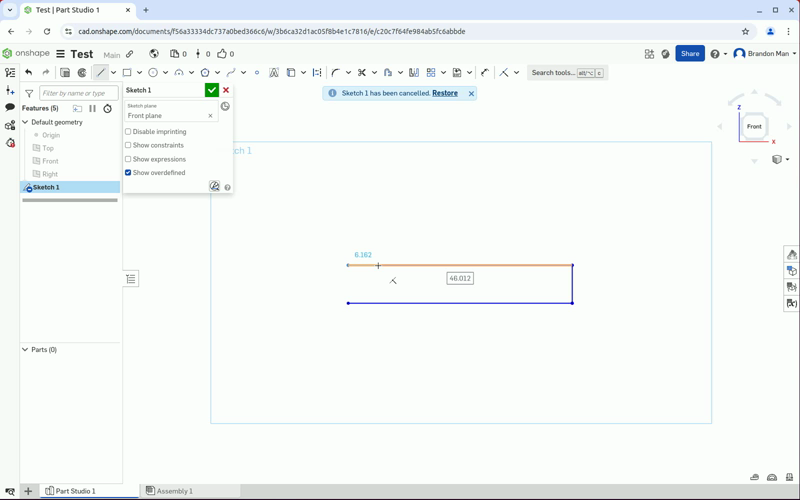
mouse_move(348, 303)
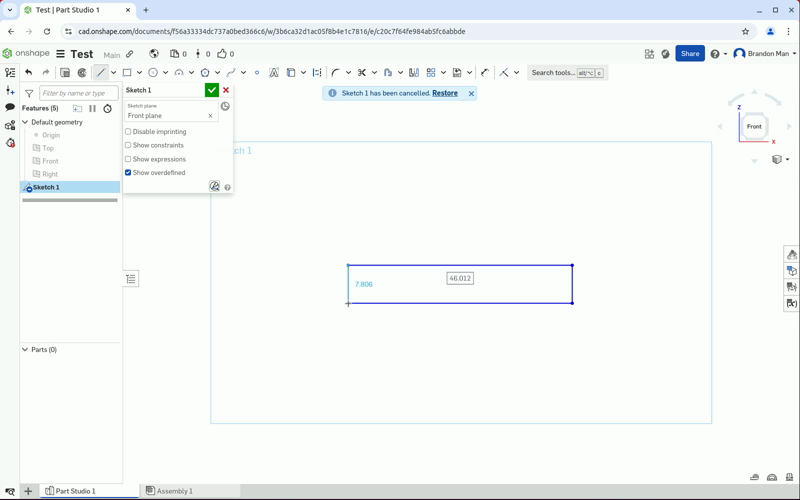
key_up(shift)
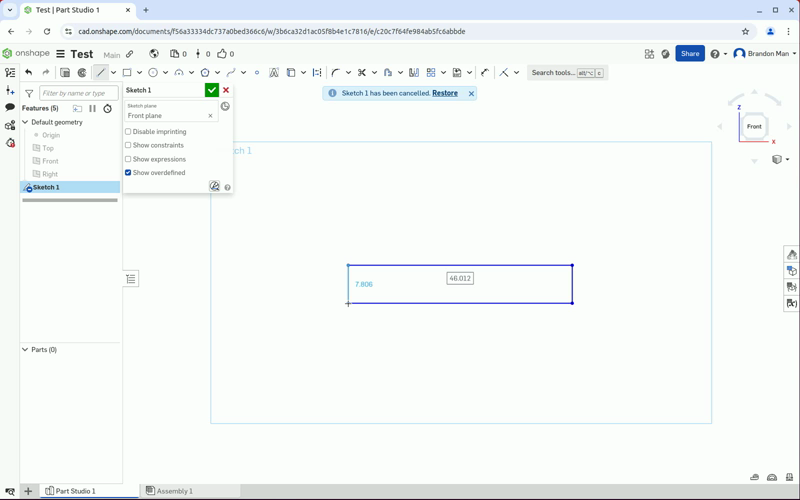
click(348, 303)
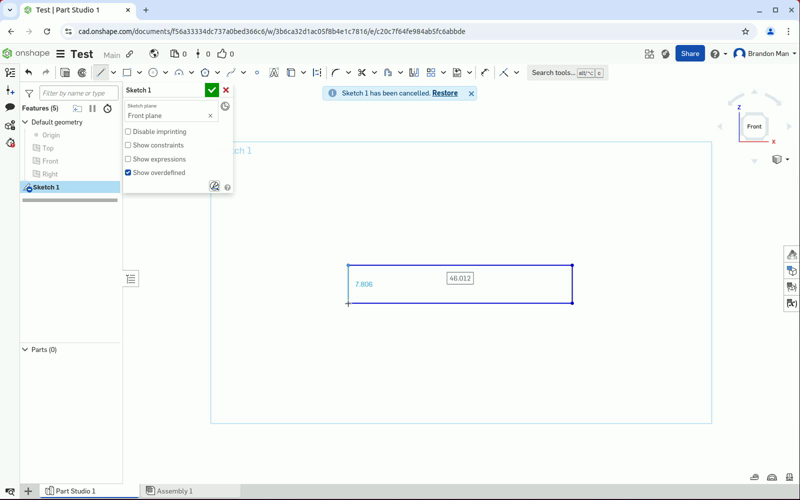
key(esc)
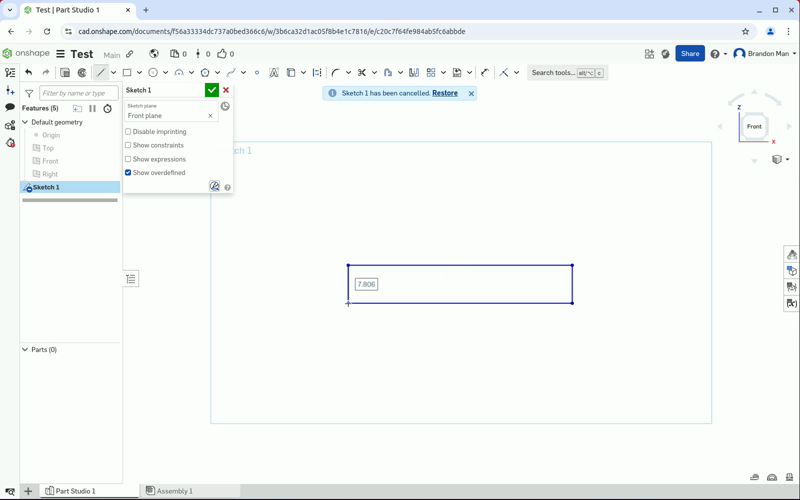
mouse_move(535, 275)
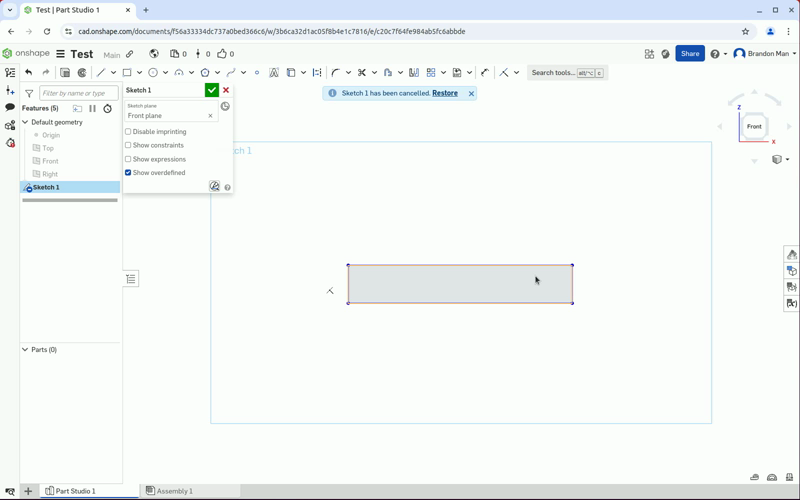
click(535, 275)
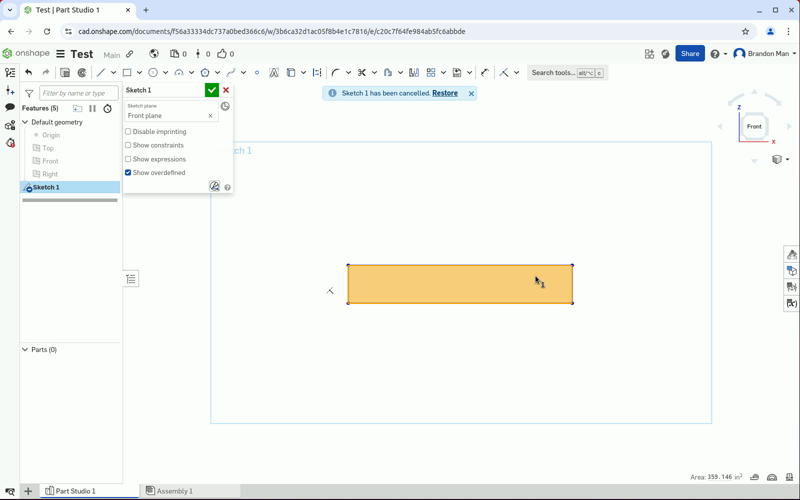
mouse_move(73, 352)
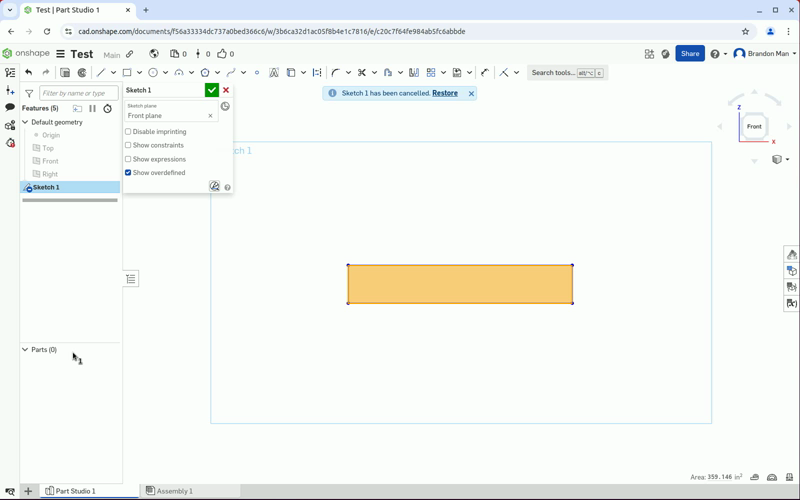
key(shift+y)
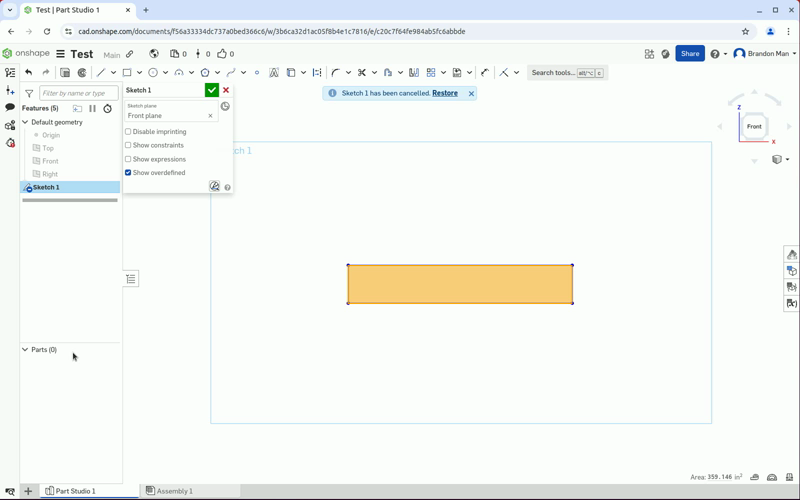
key(shift+e)
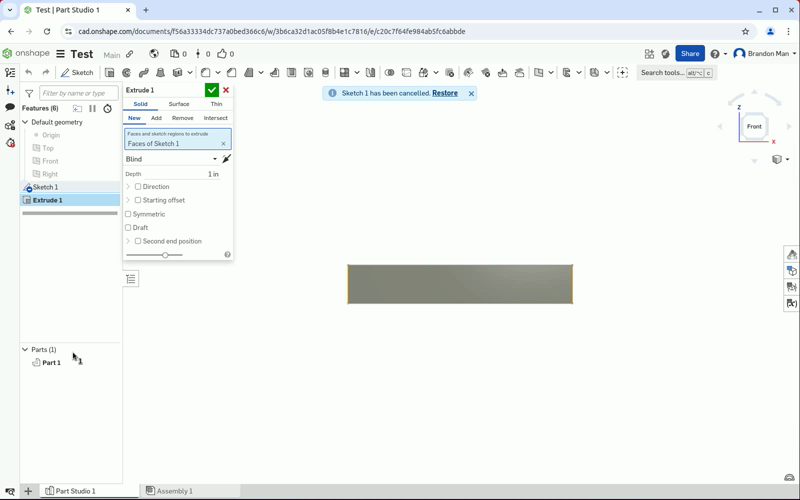
mouse_move(143, 106)
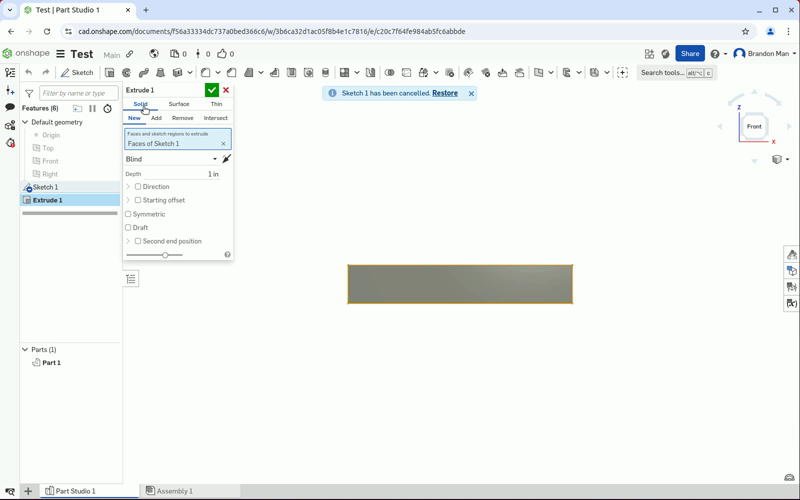
click(143, 106)
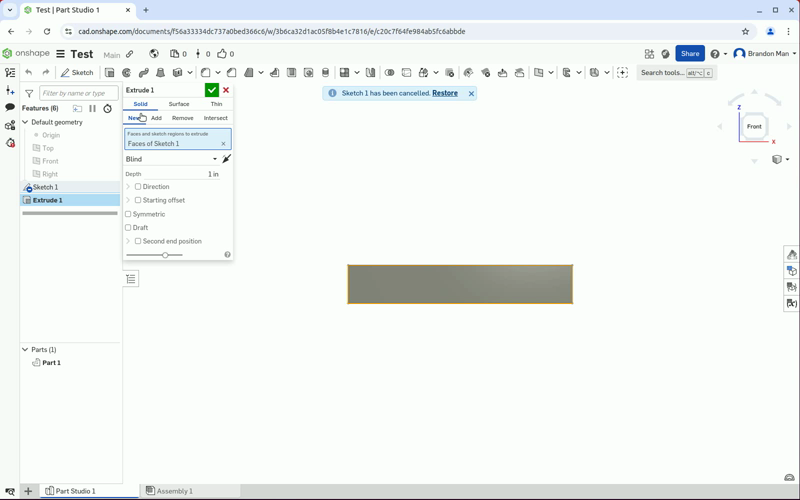
mouse_move(137, 120)
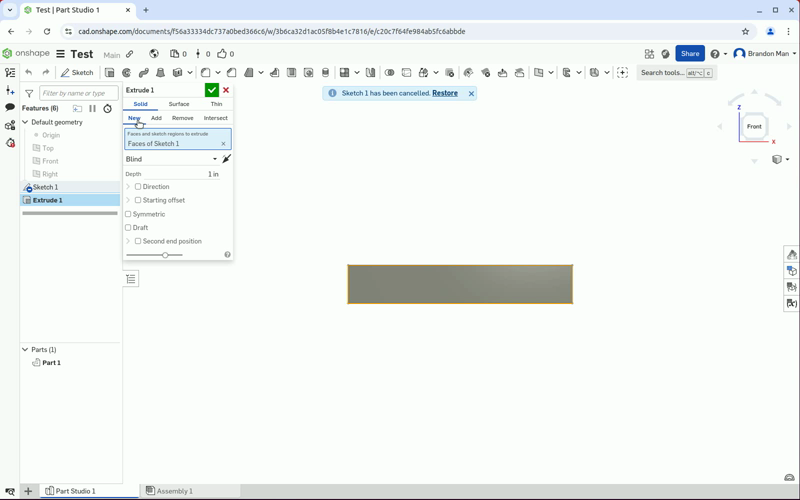
click(137, 120)
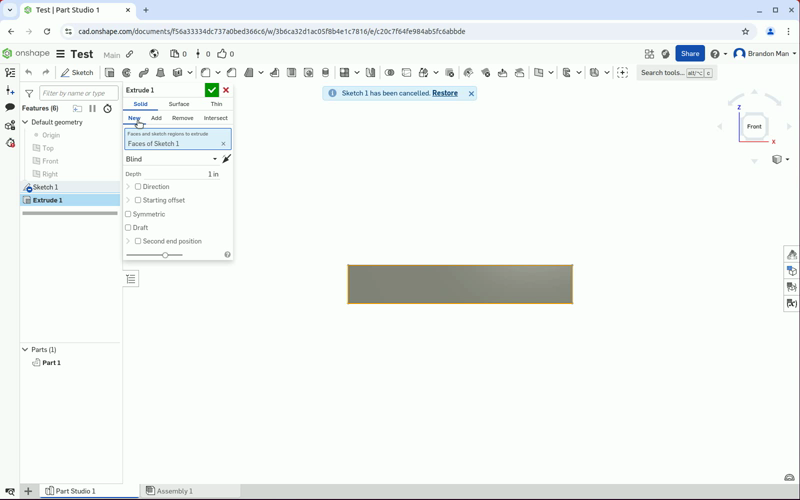
key(tab, 4)
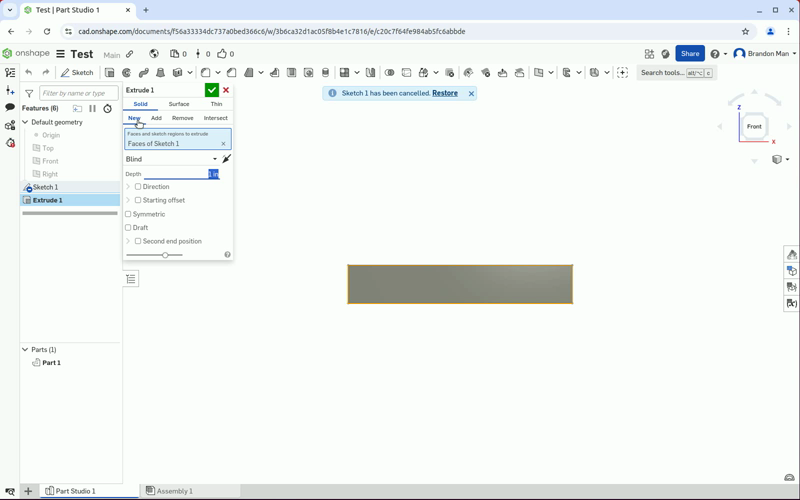
text(0.722)
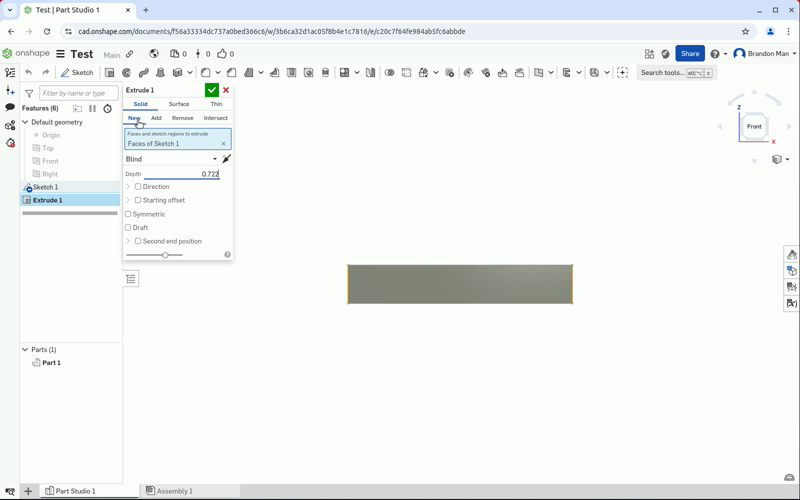
key(enter)
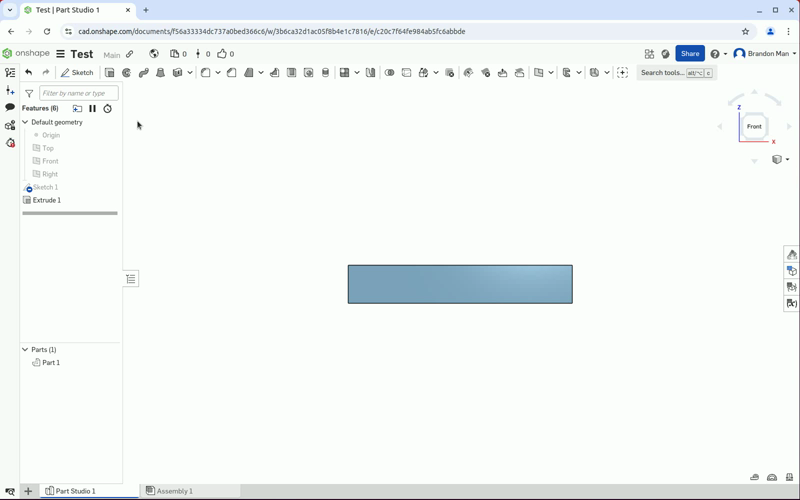
key(shift+h)
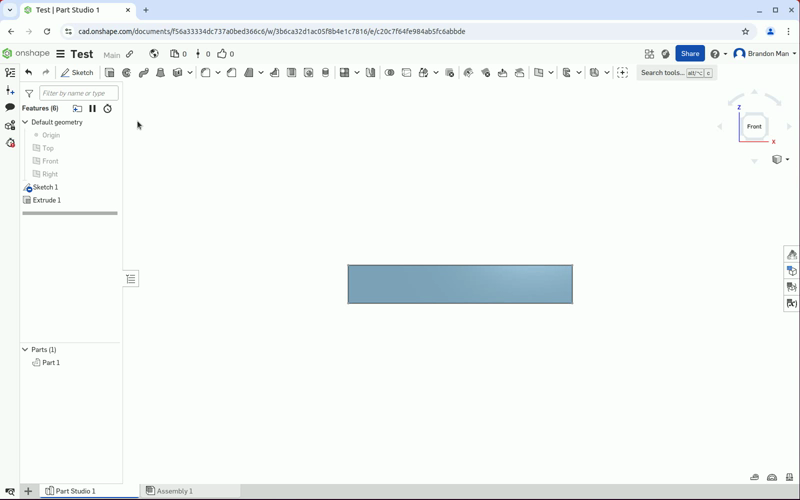
key(shift+h)
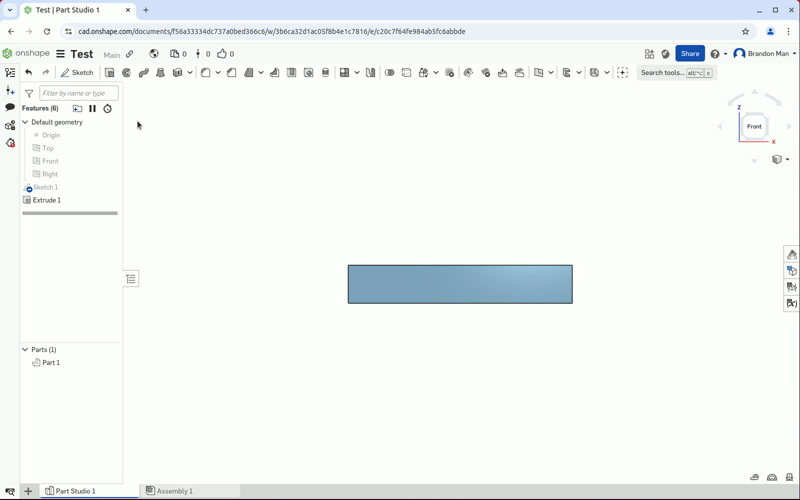
mouse_move(73, 189)
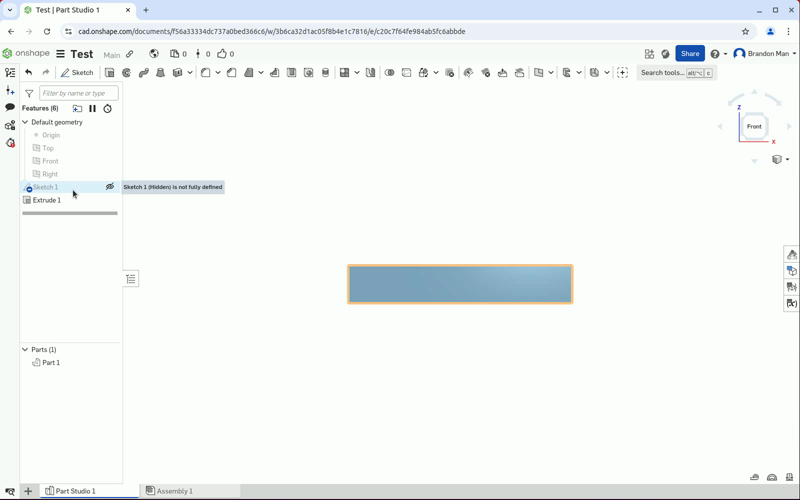
click(73, 189)
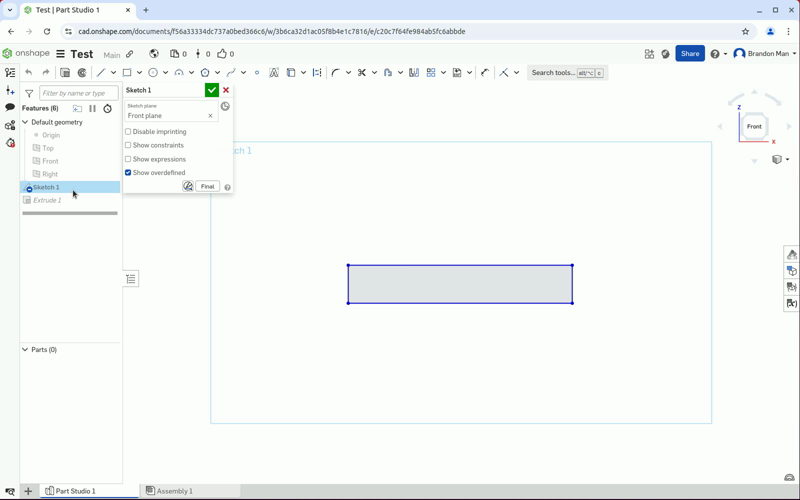
mouse_move(229, 92)
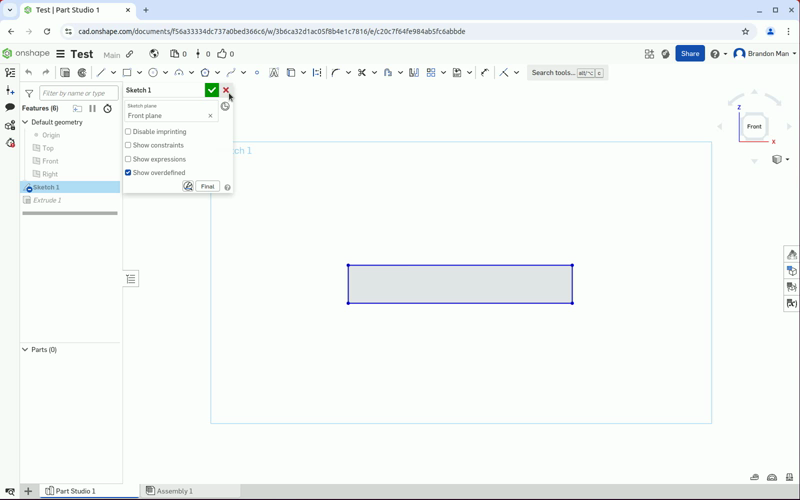
click(229, 92)
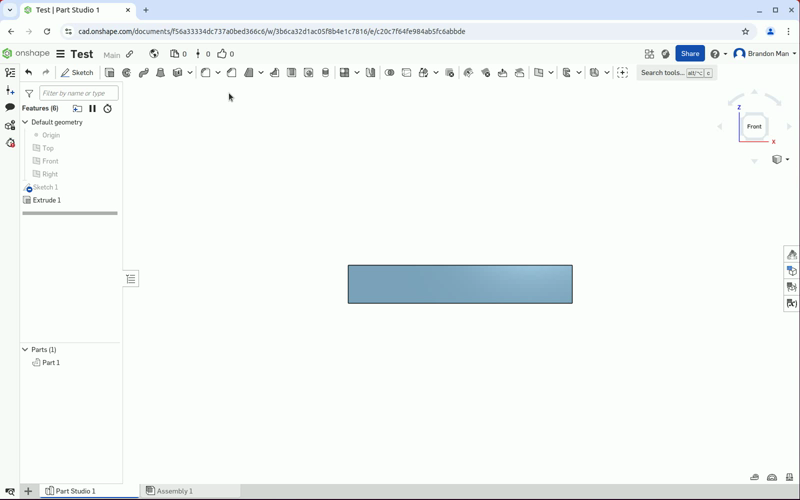
mouse_move(541, 75)
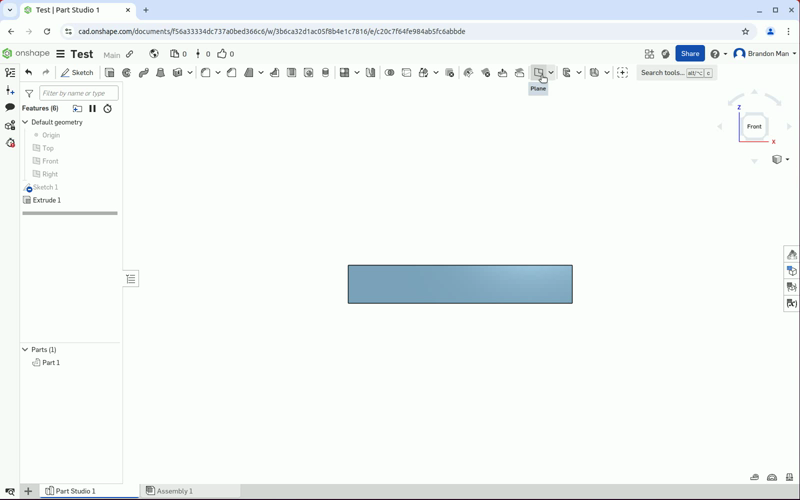
click(541, 75)
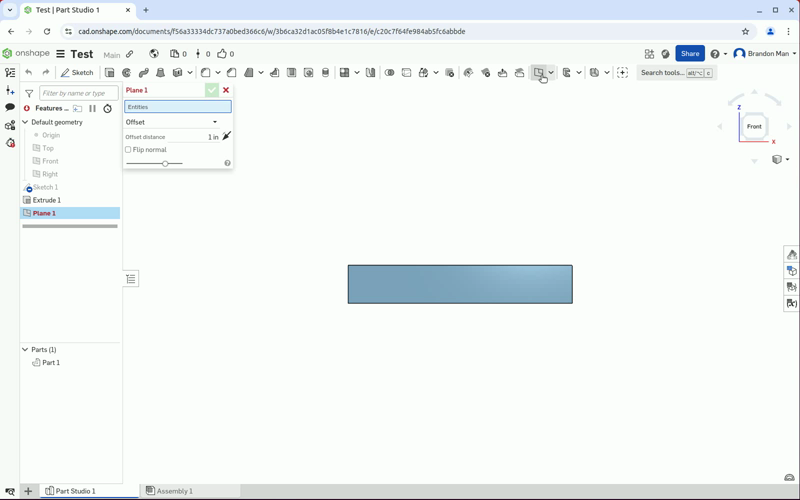
mouse_move(73, 163)
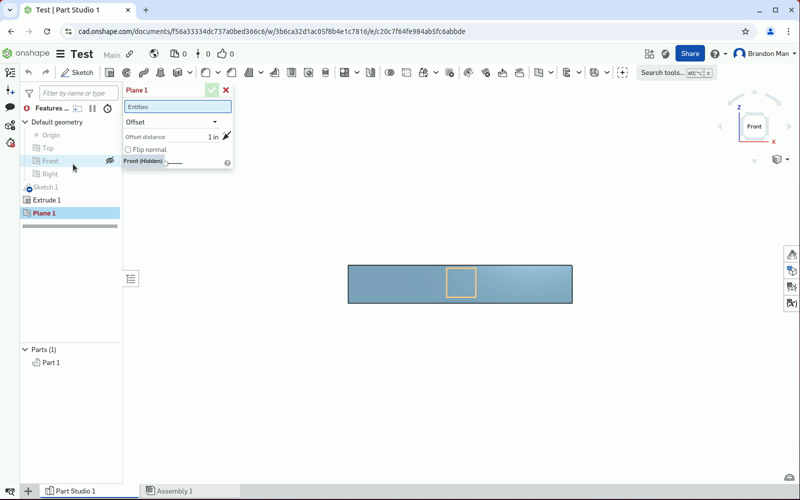
click(73, 163)
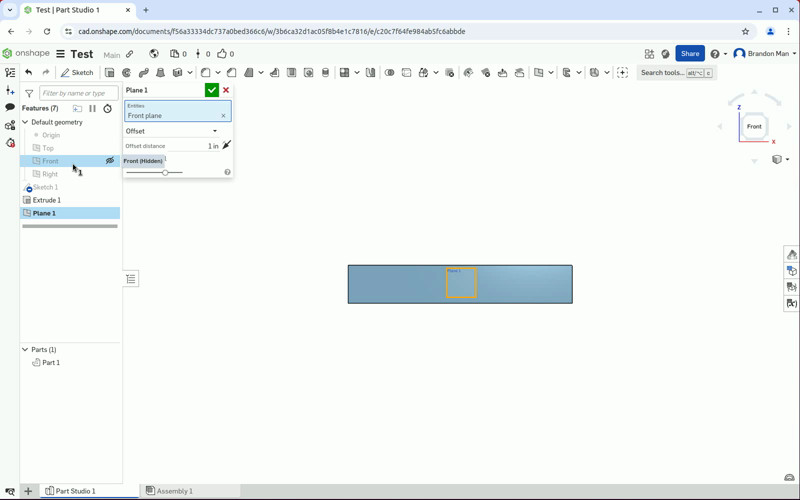
key(tab, 2)
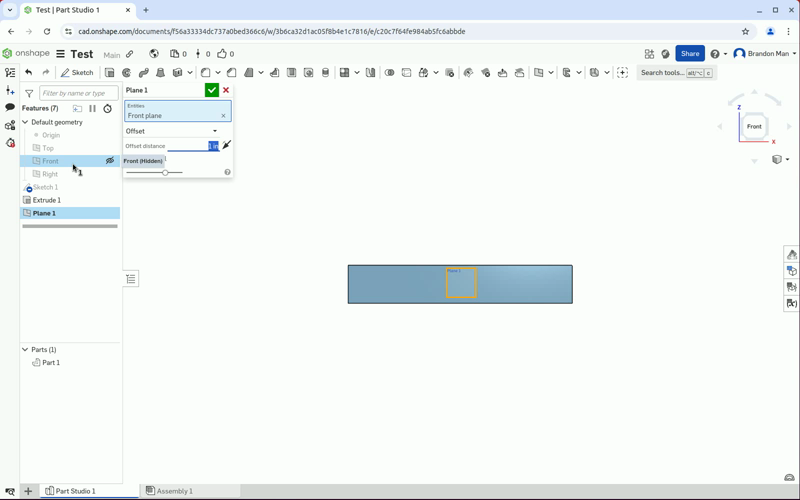
text(0.709)
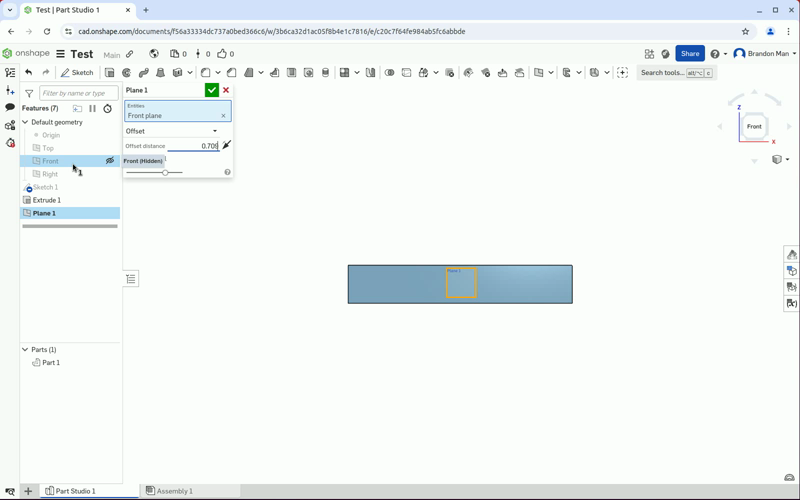
key(enter, 2)
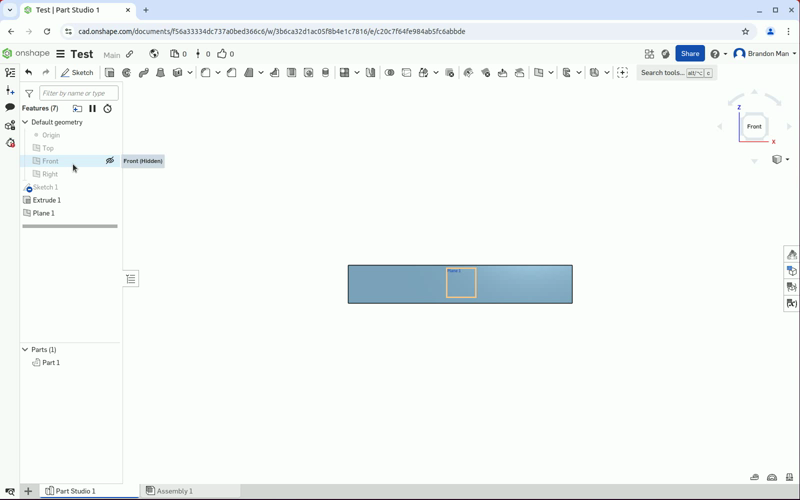
key(shift+s)
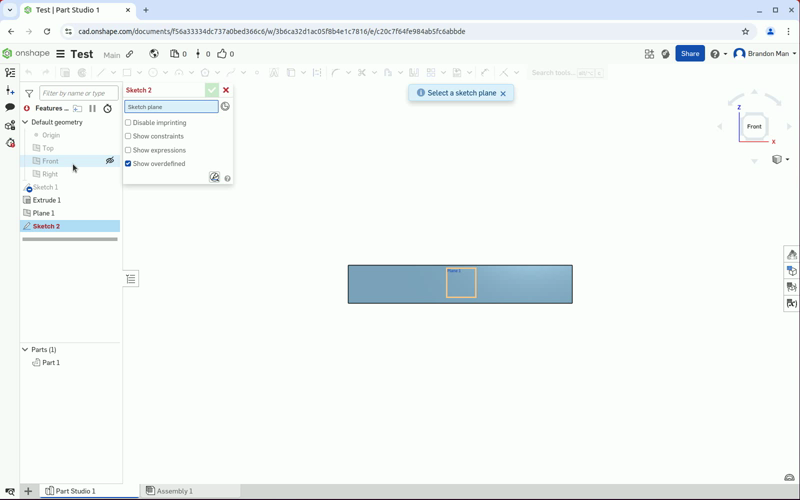
mouse_move(73, 215)
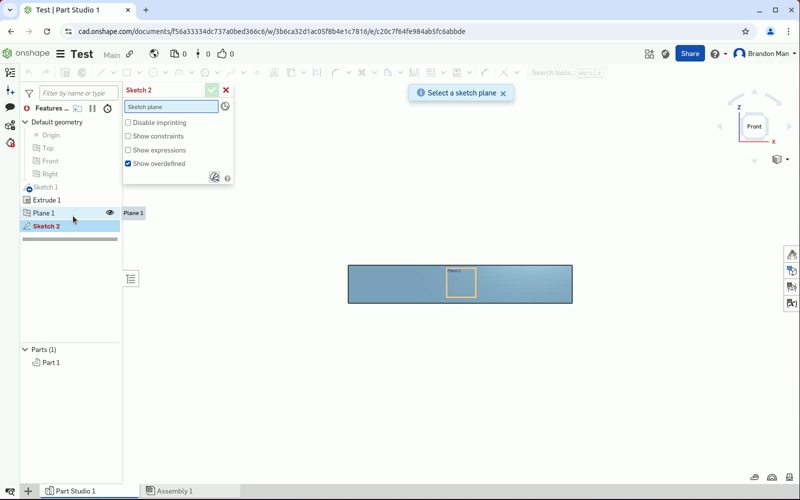
click(73, 215)
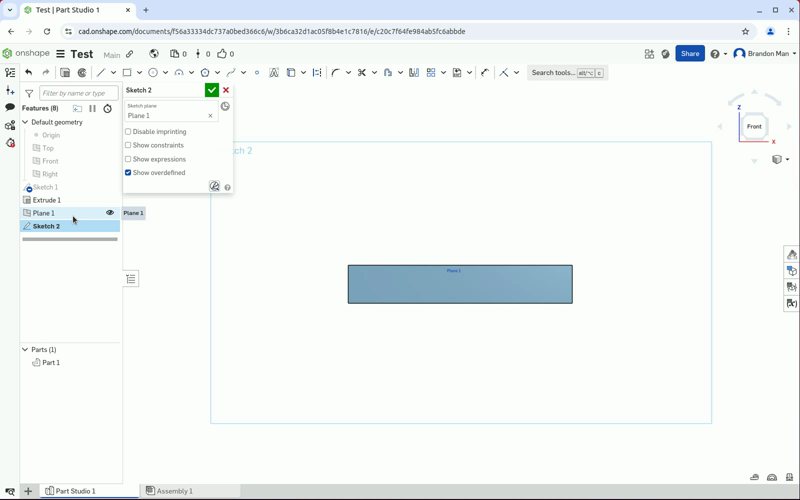
mouse_move(73, 352)
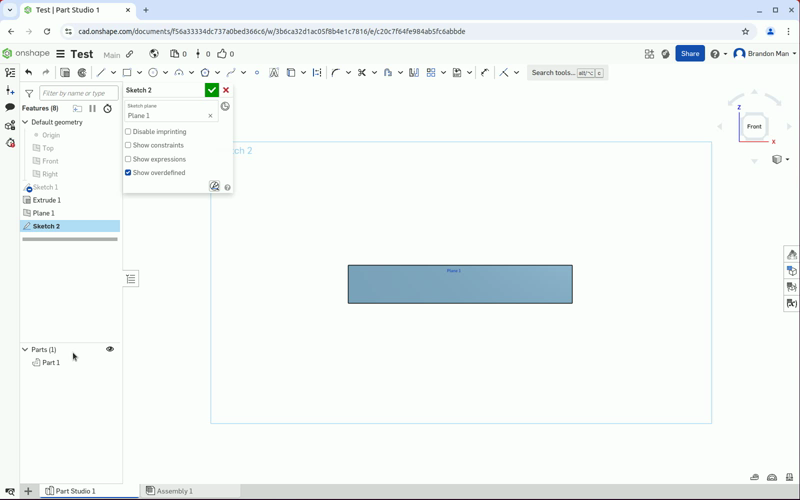
key(y)
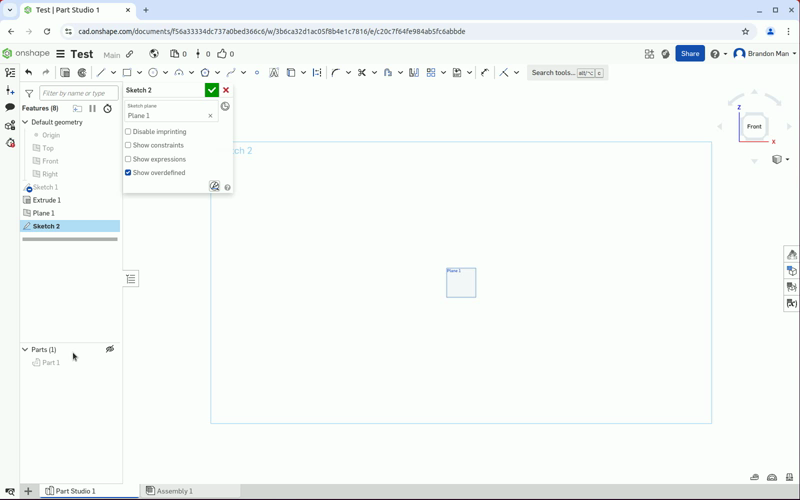
key(l)
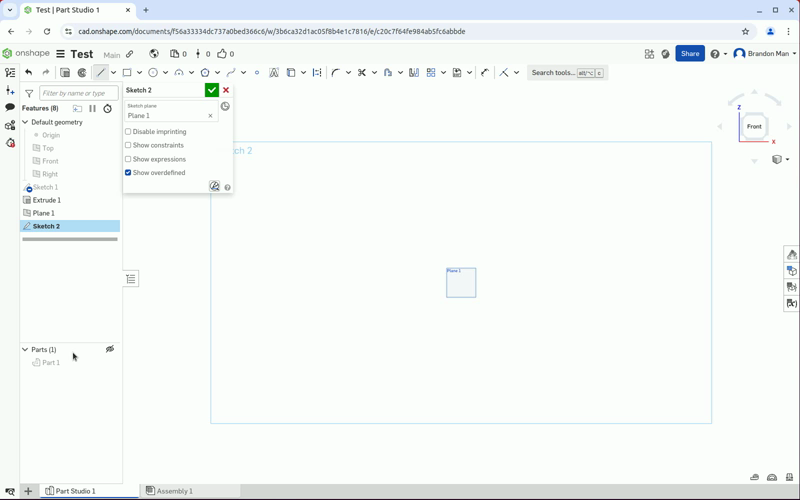
key_down(shift)
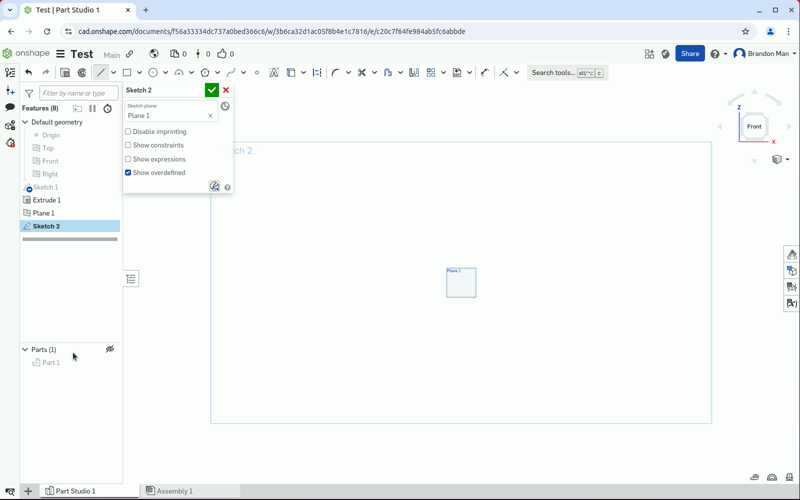
mouse_move(372, 268)
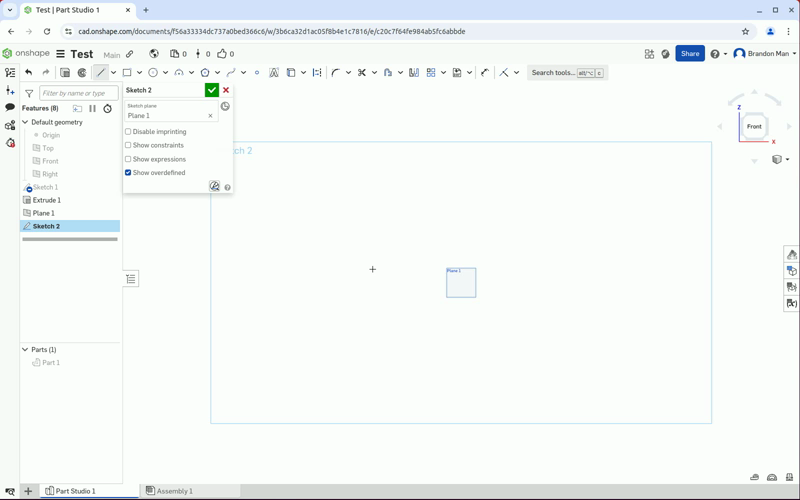
click(372, 268)
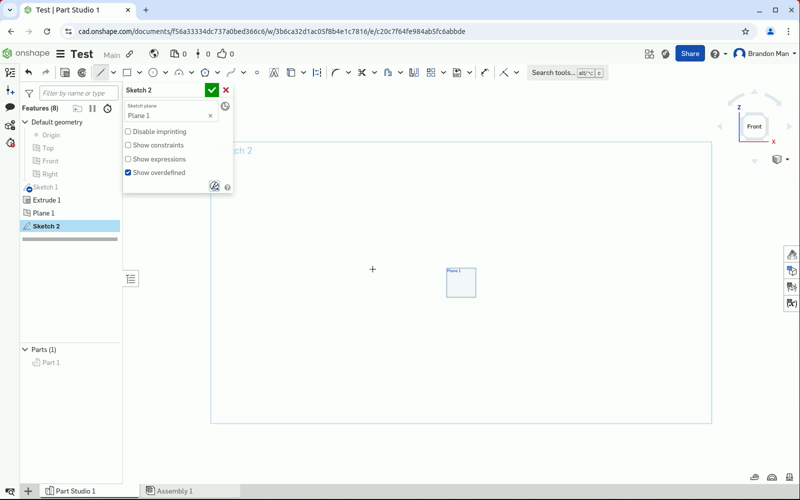
key_up(shift)
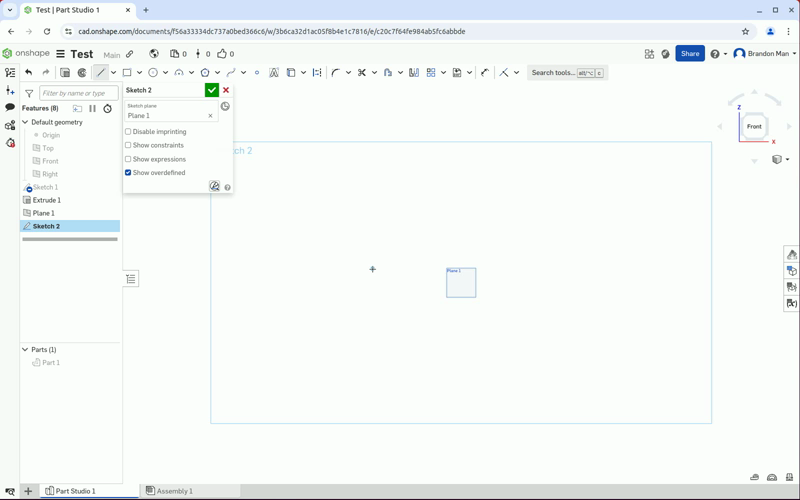
key_down(shift)
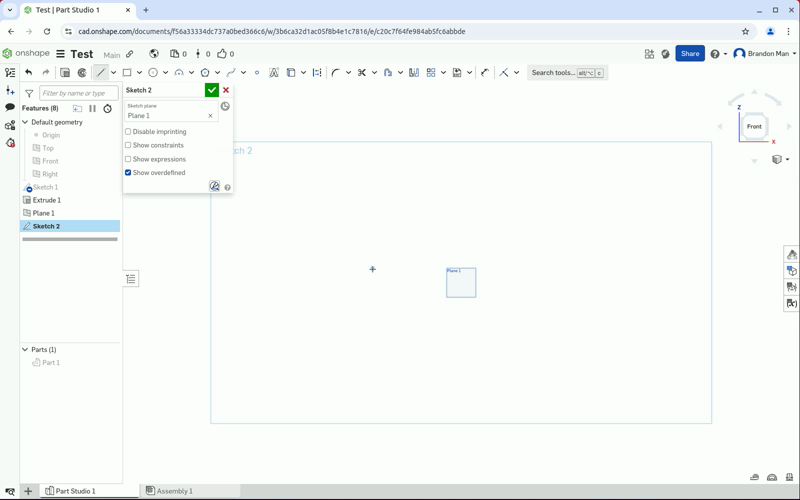
mouse_move(402, 268)
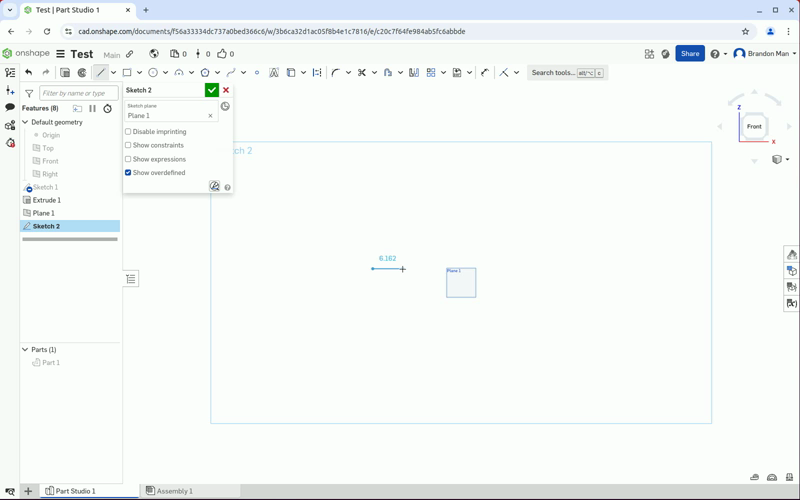
mouse_move(393, 268)
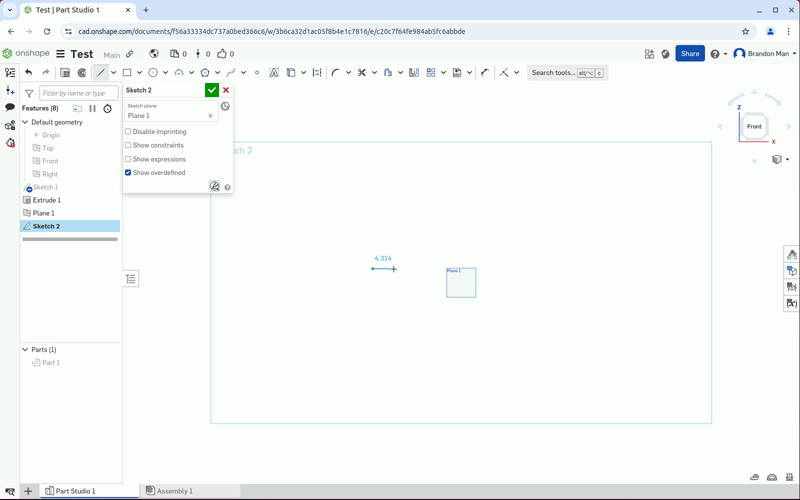
click(393, 268)
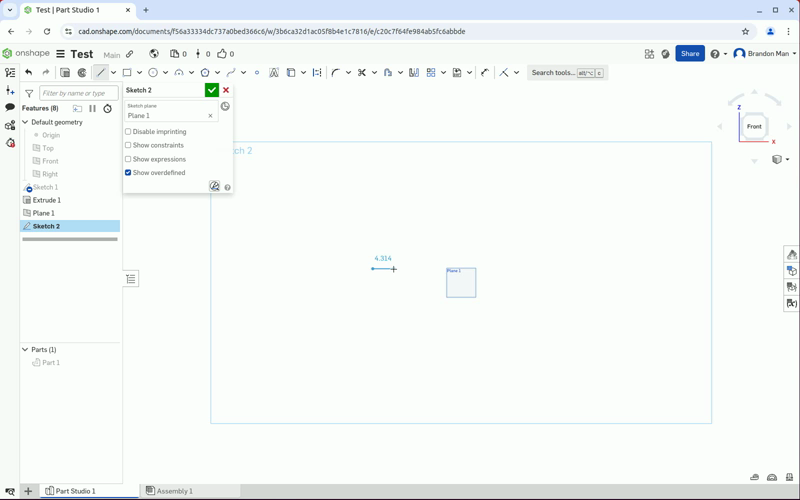
key_up(shift)
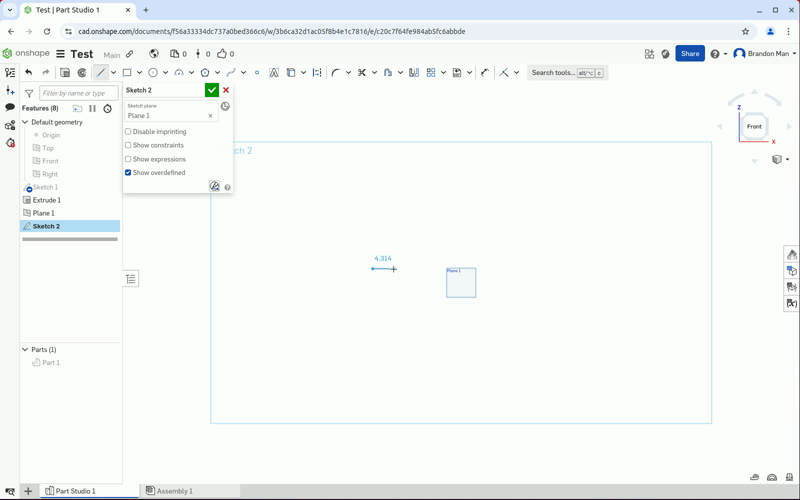
key_down(shift)
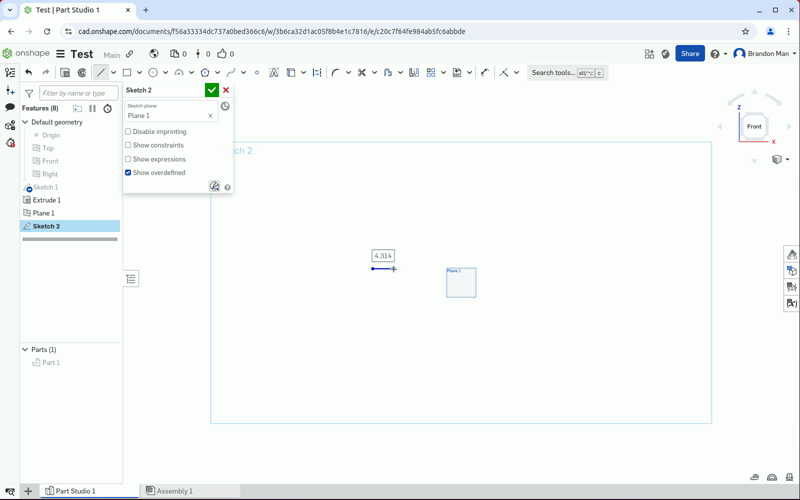
mouse_move(423, 268)
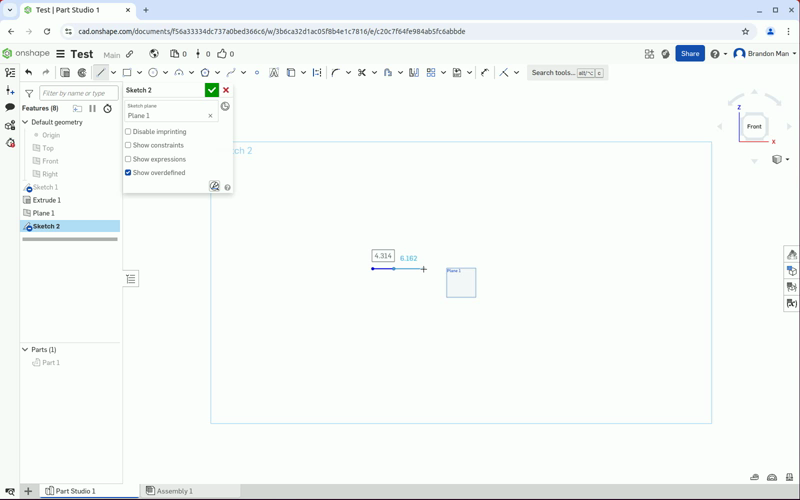
mouse_move(393, 263)
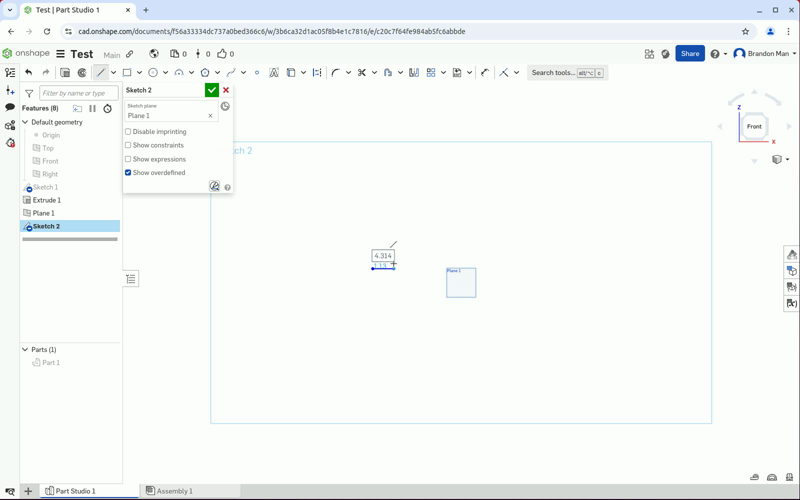
scroll(6)
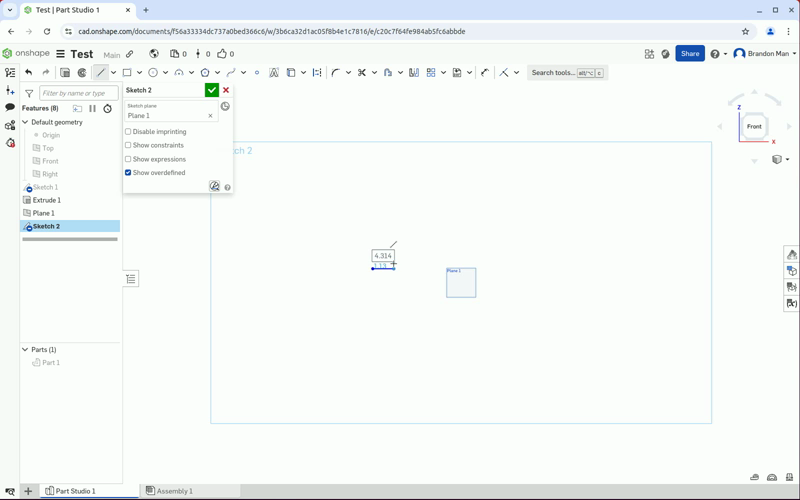
scroll(6)
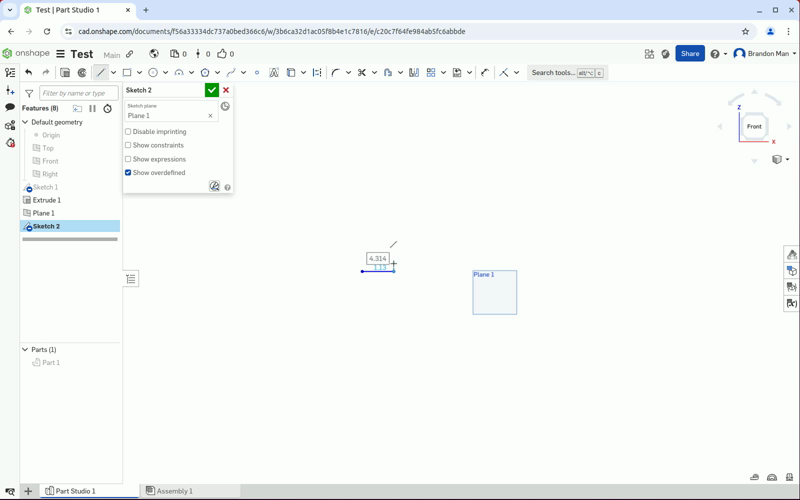
scroll(6)
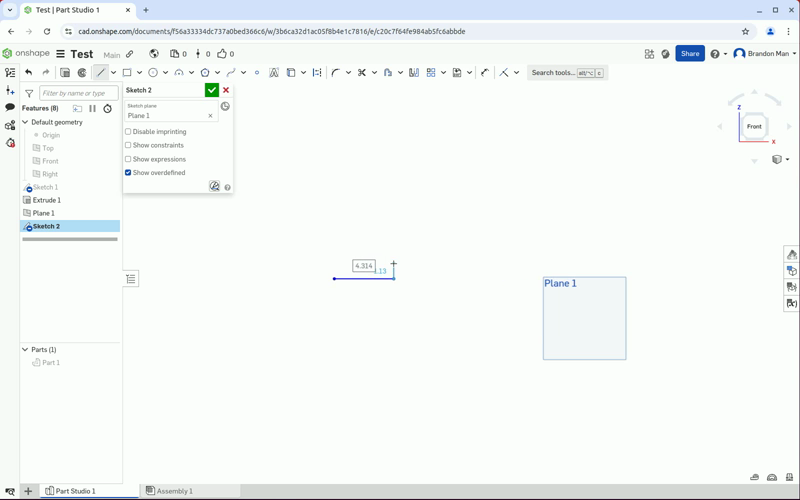
scroll(6)
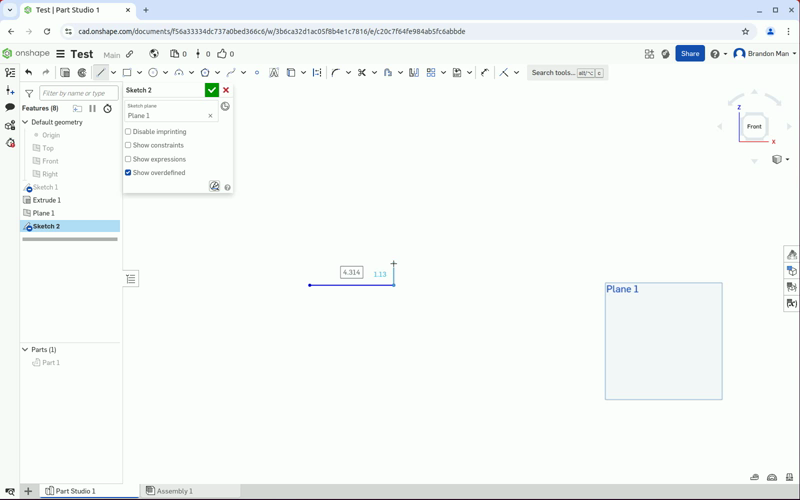
scroll(6)
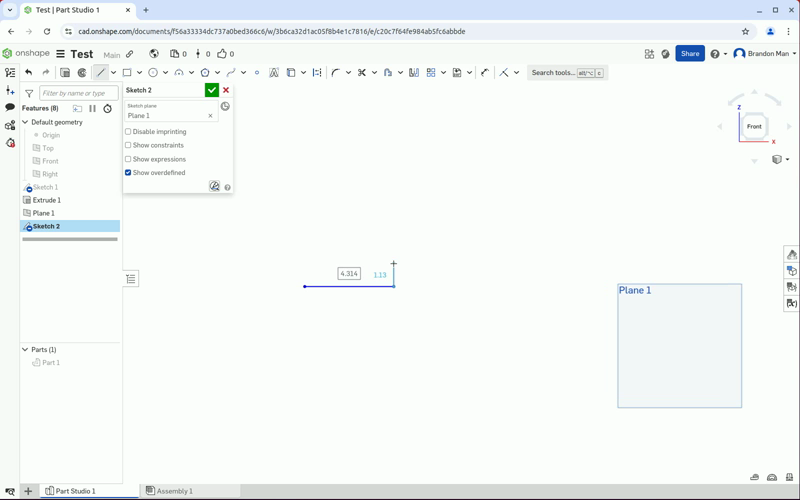
scroll(6)
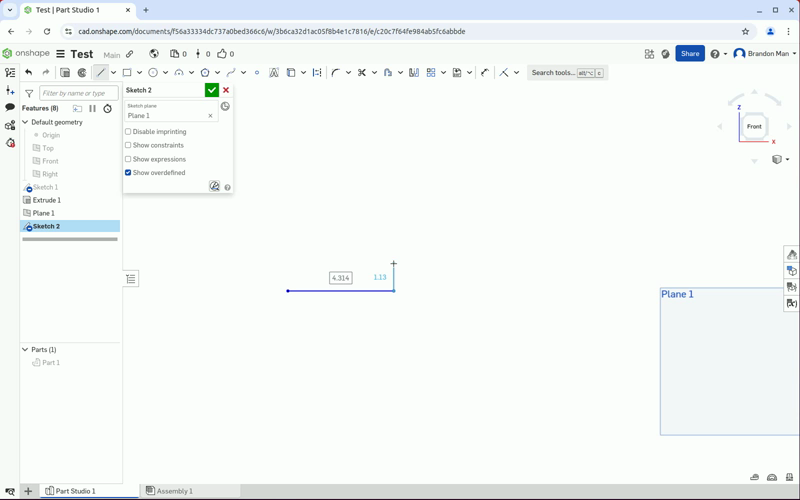
scroll(6)
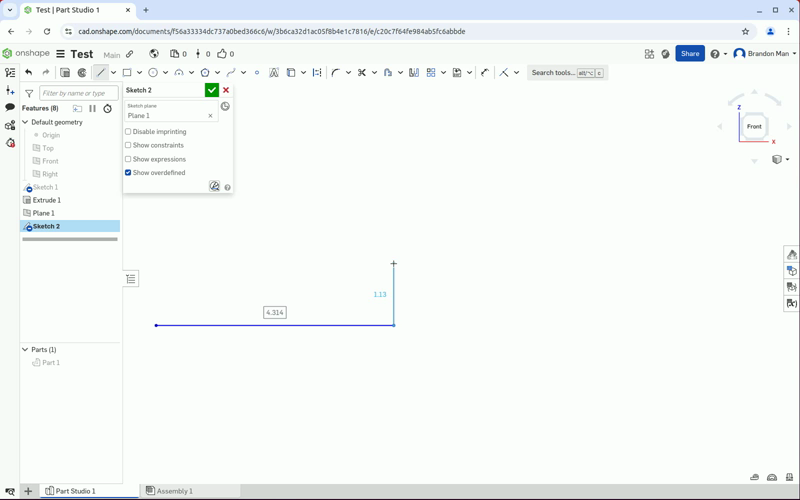
click(393, 263)
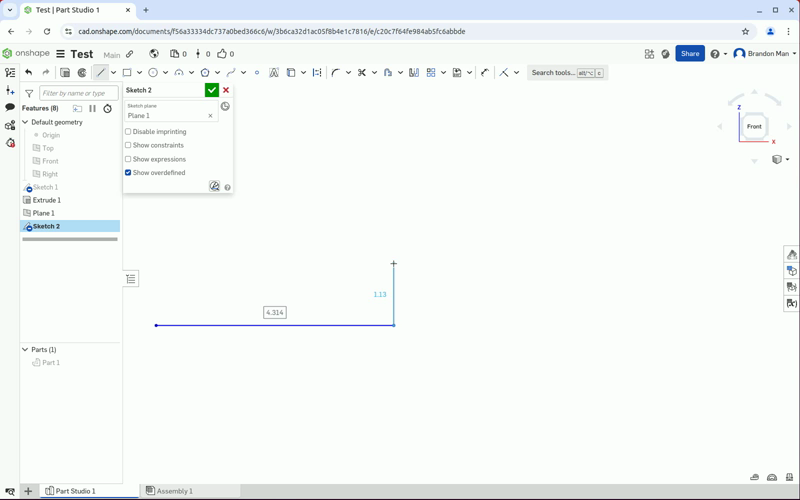
scroll(-6)
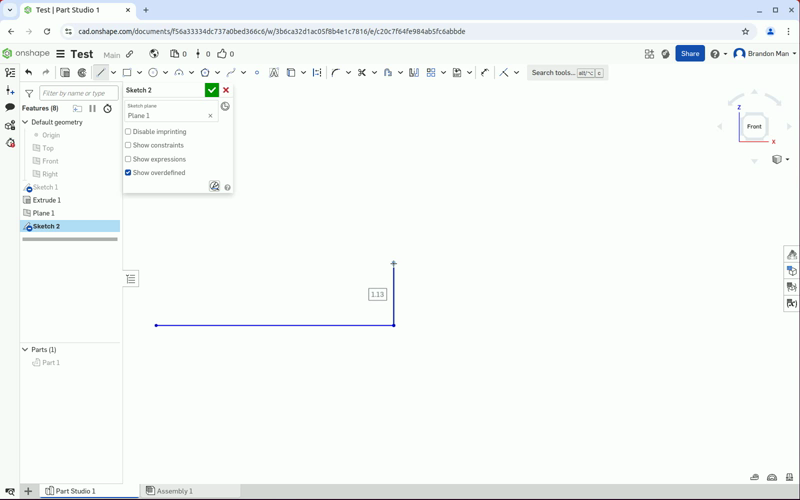
scroll(-6)
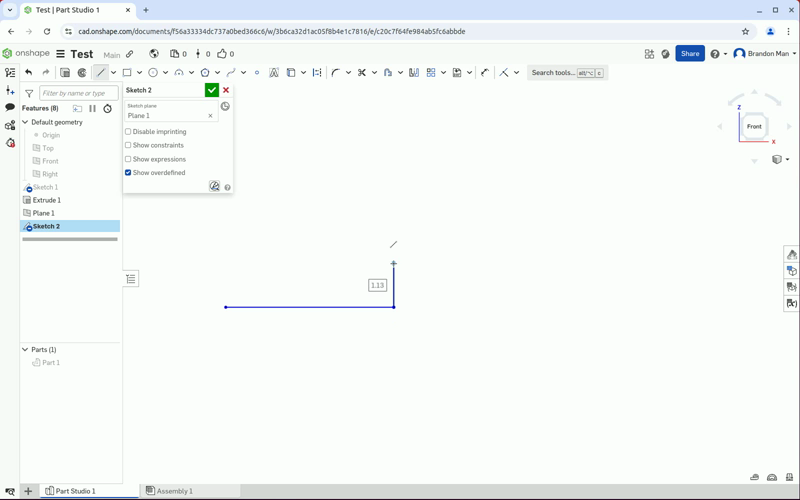
scroll(-6)
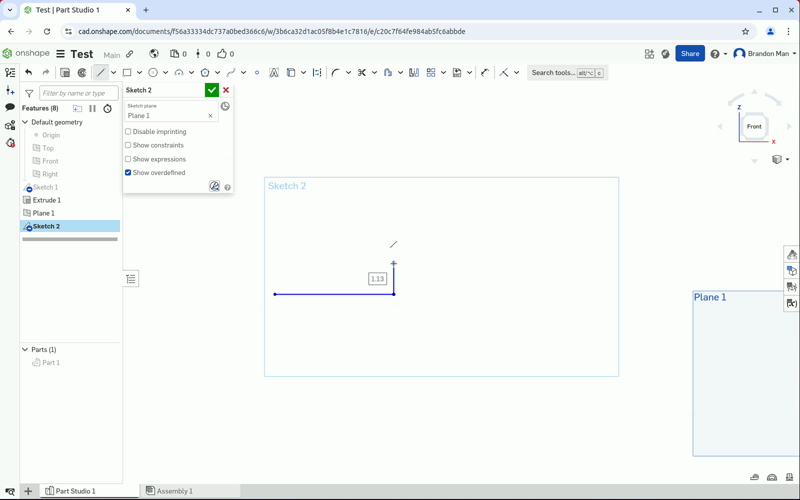
scroll(-6)
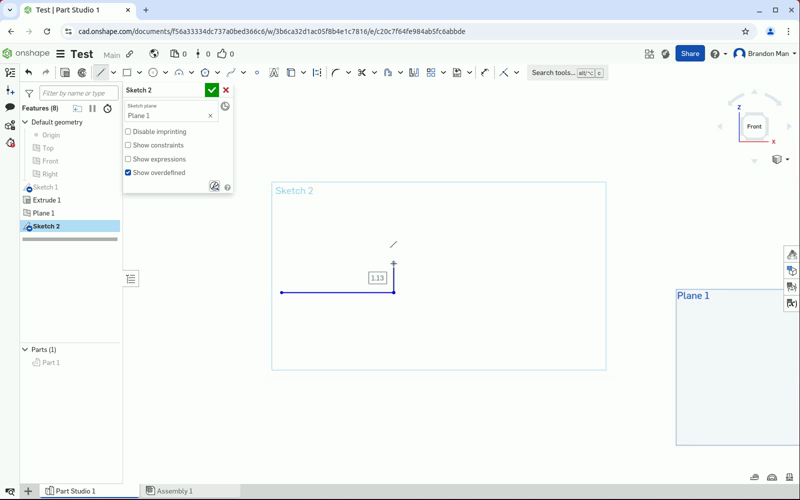
scroll(-6)
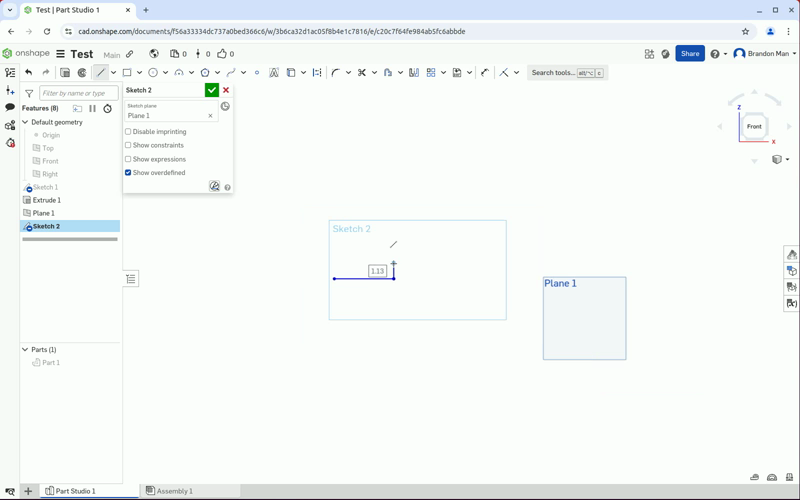
scroll(-6)
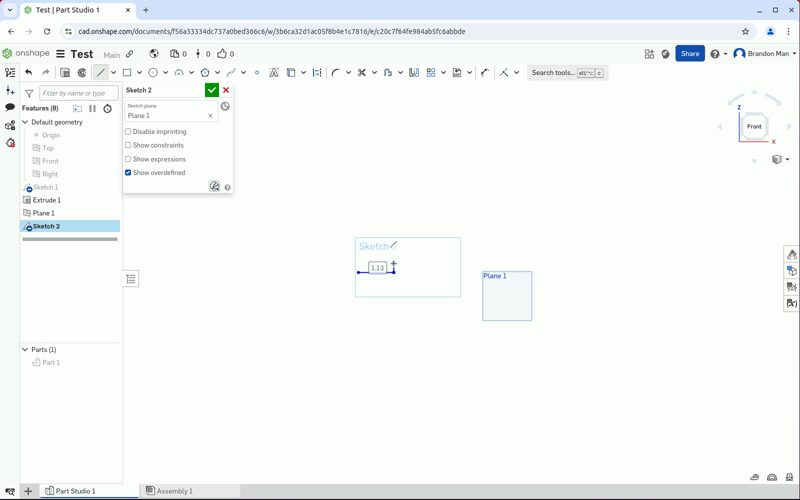
scroll(-6)
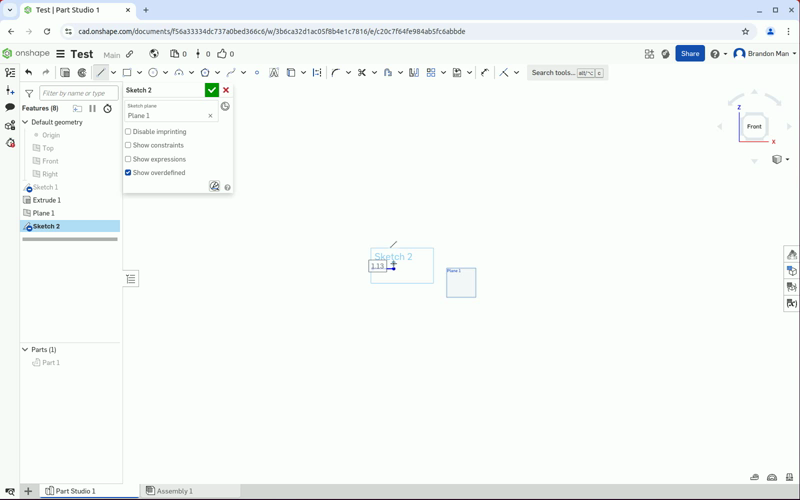
key_up(shift)
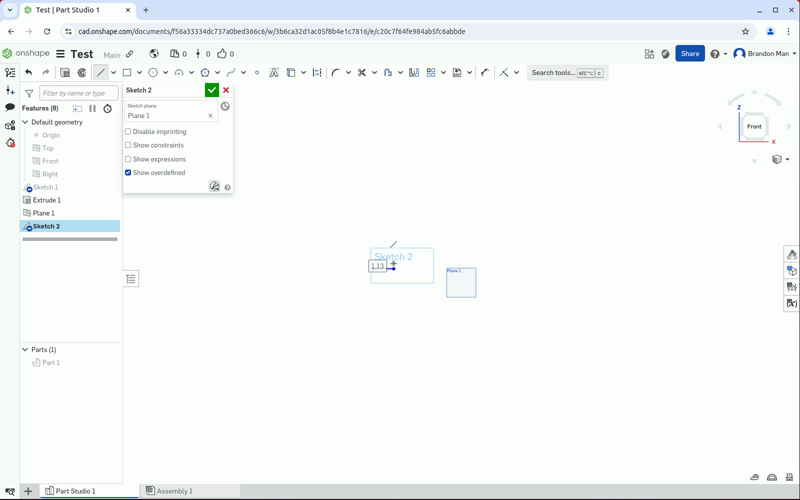
key_down(shift)
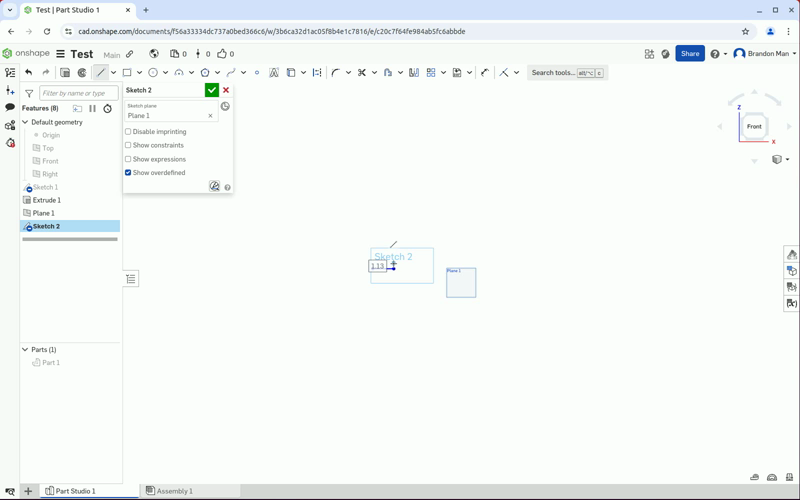
mouse_move(423, 263)
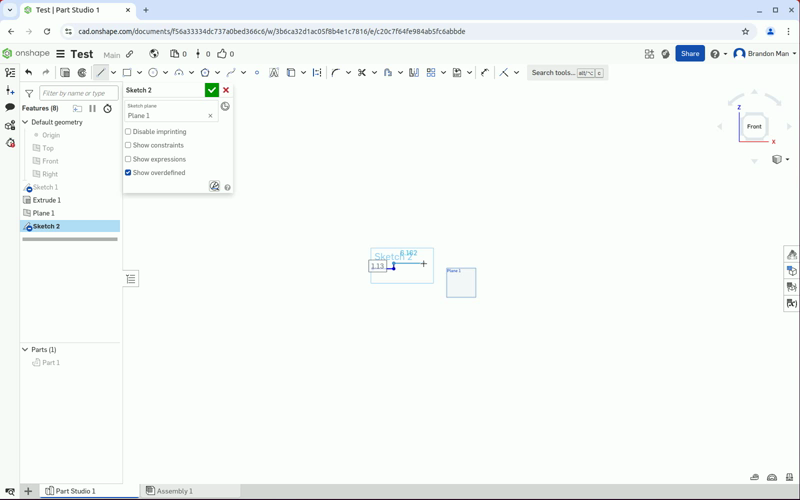
mouse_move(372, 263)
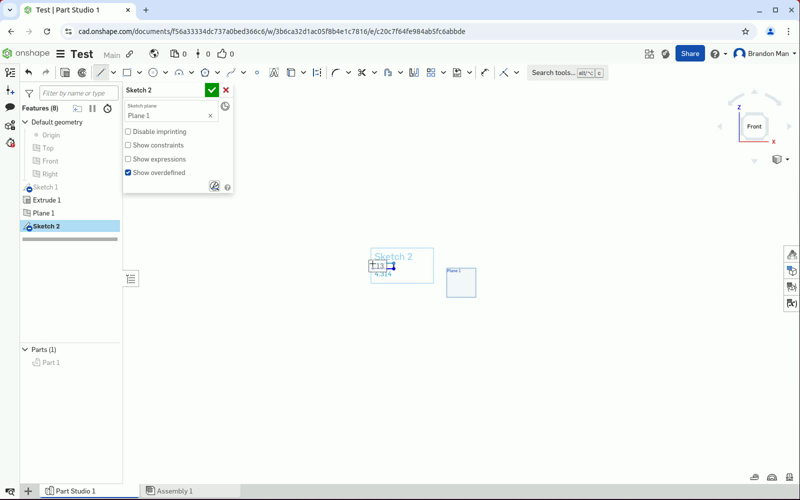
click(372, 263)
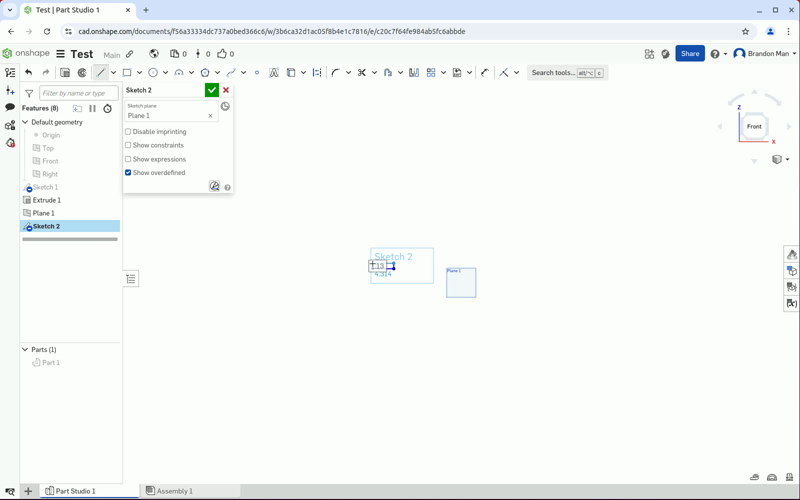
key_up(shift)
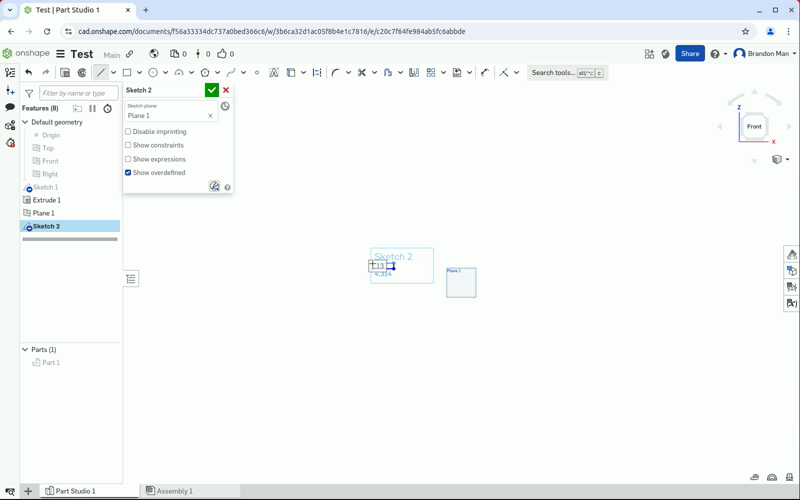
mouse_move(402, 263)
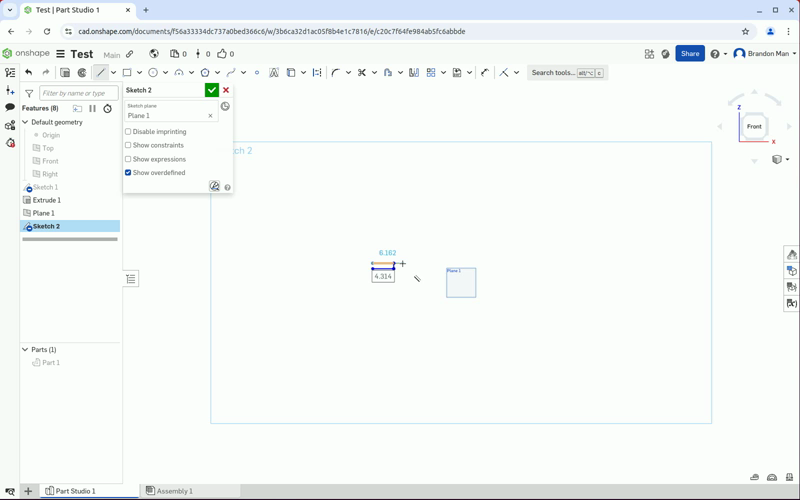
key_down(shift)
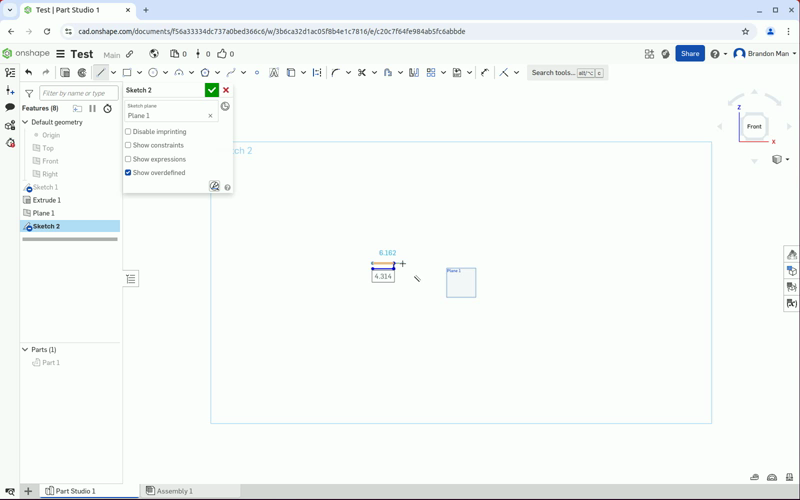
mouse_move(372, 268)
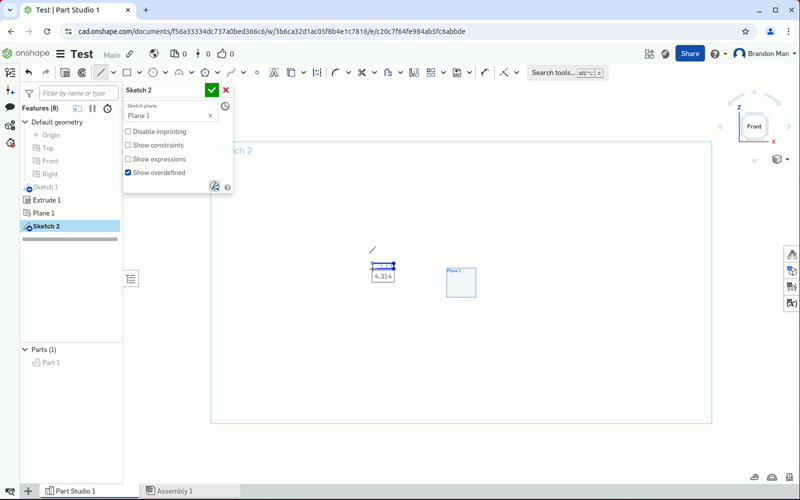
scroll(6)
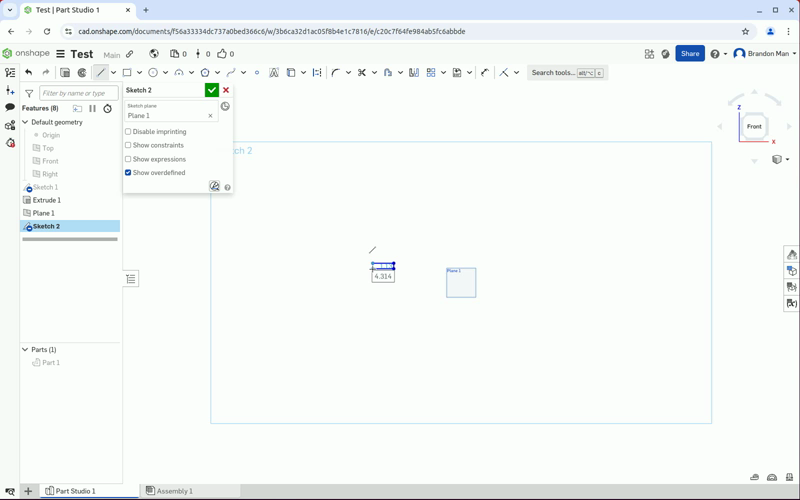
scroll(6)
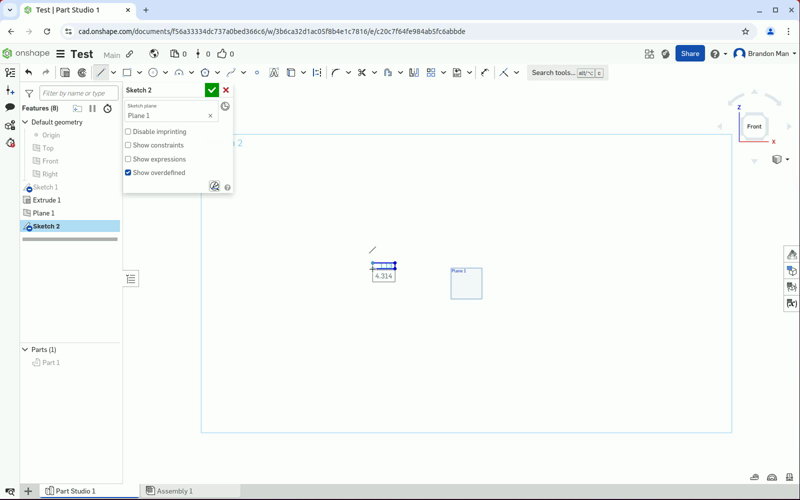
scroll(6)
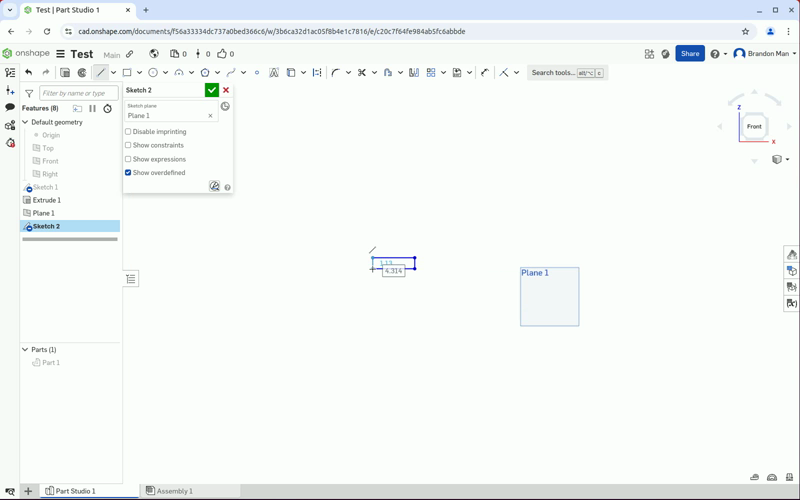
scroll(6)
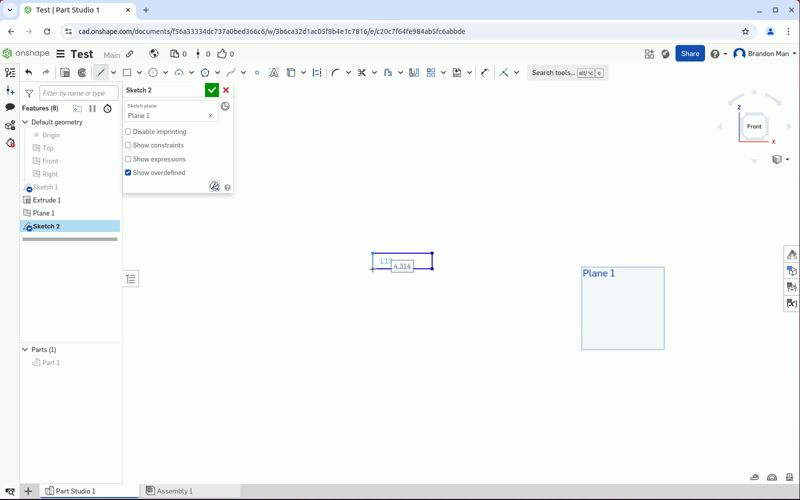
scroll(6)
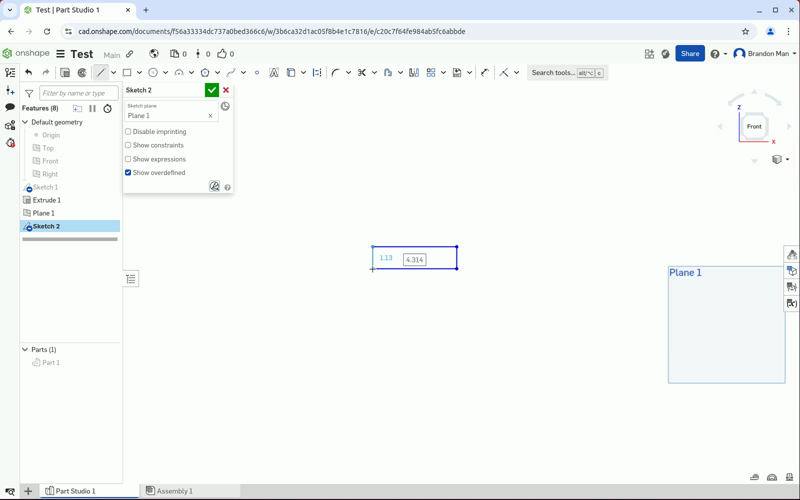
scroll(6)
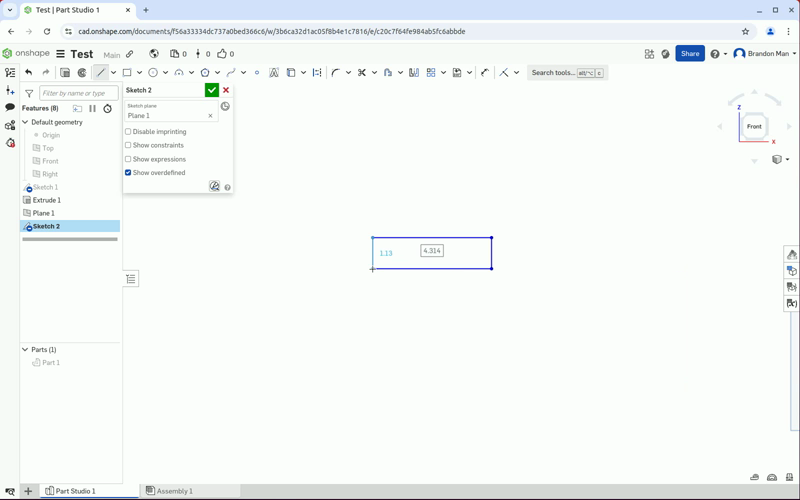
scroll(6)
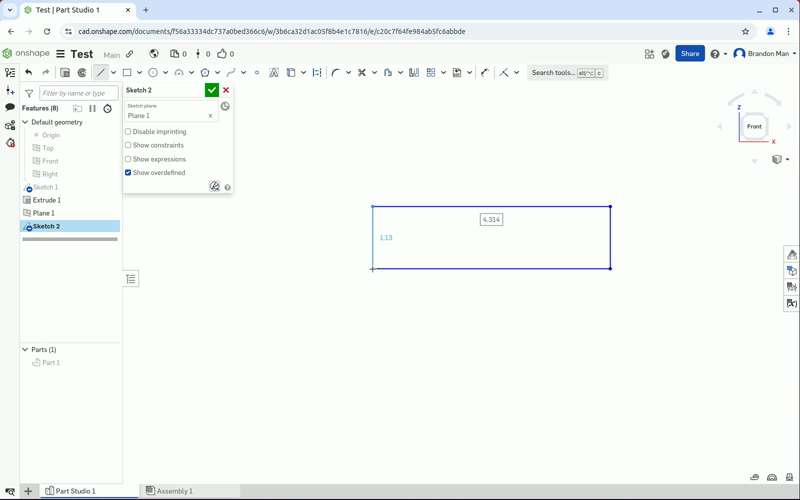
key_up(shift)
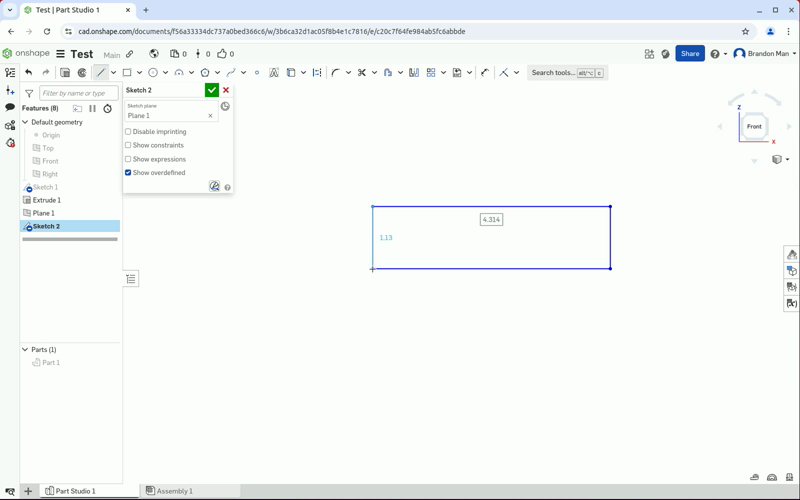
click(372, 268)
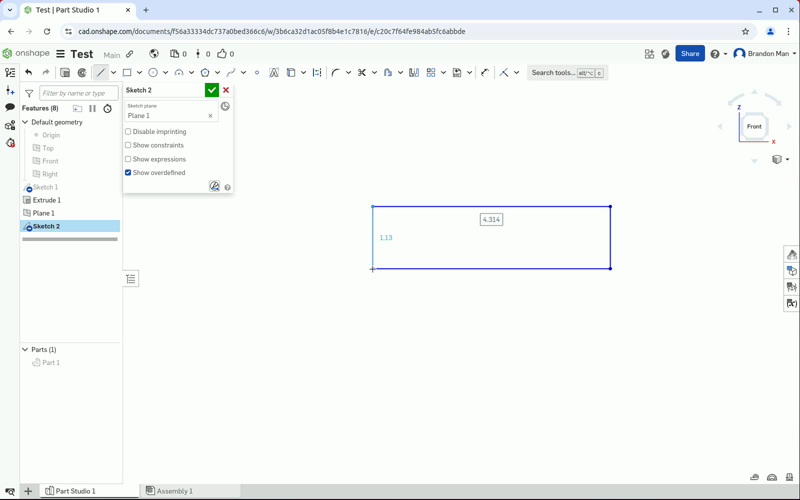
scroll(-6)
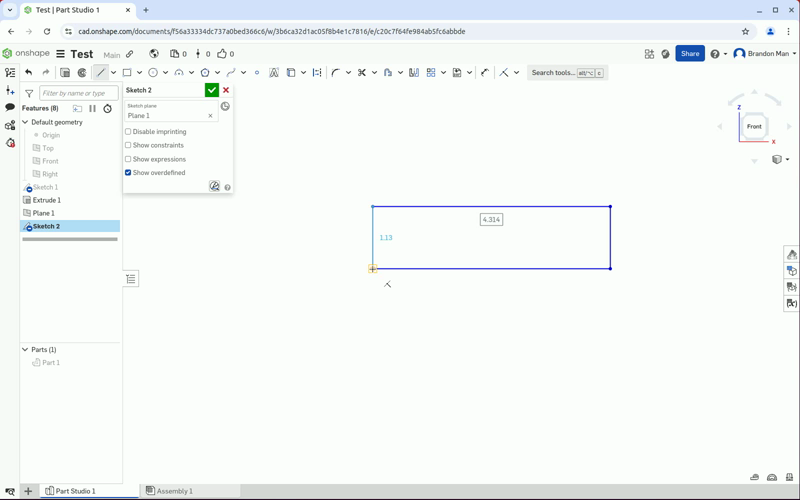
scroll(-6)
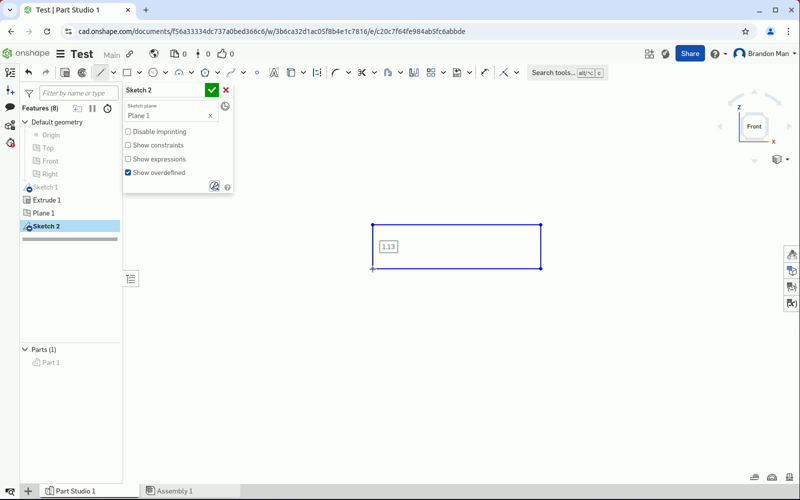
scroll(-6)
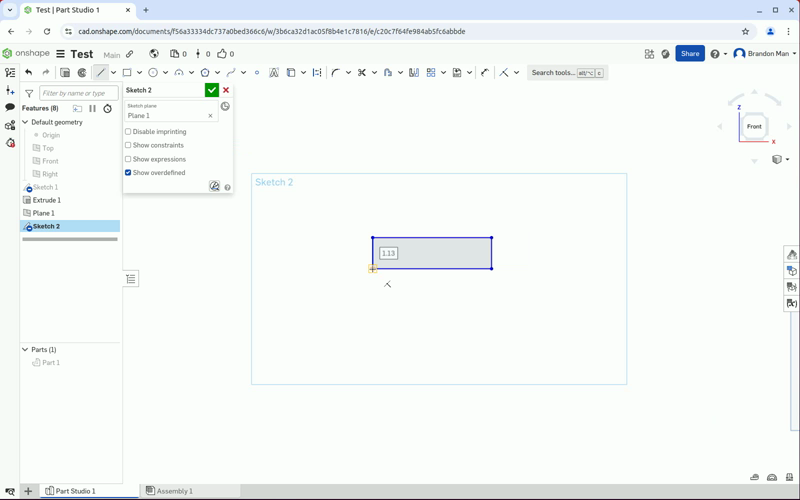
scroll(-6)
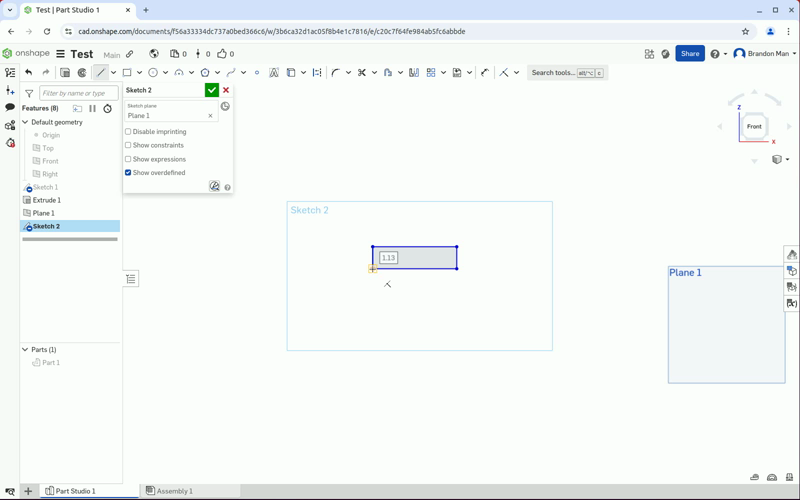
scroll(-6)
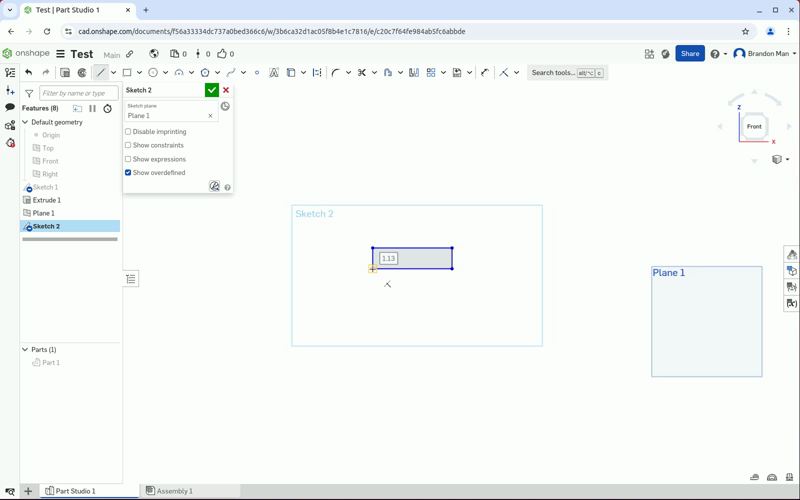
scroll(-6)
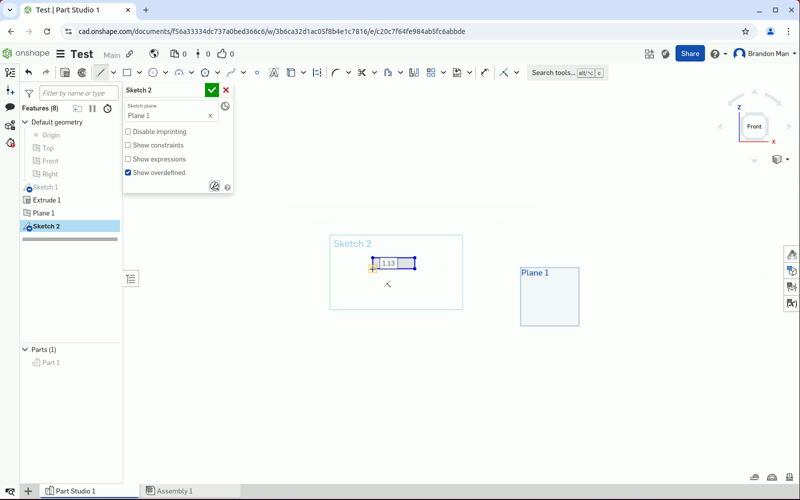
scroll(-6)
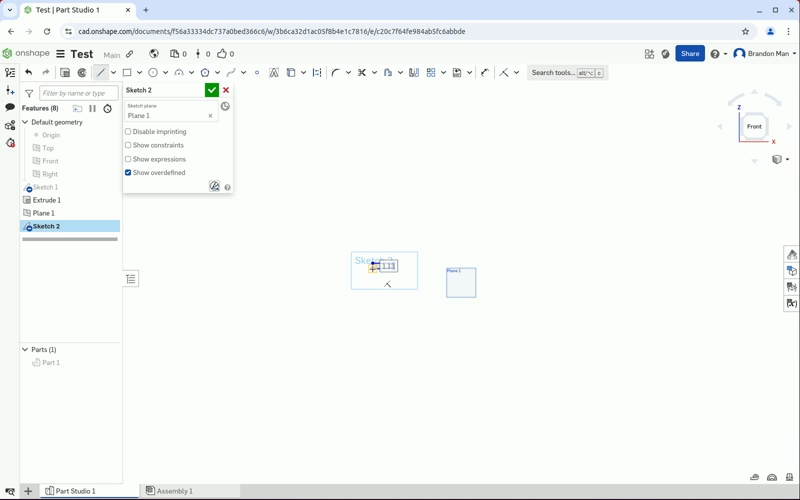
key(esc)
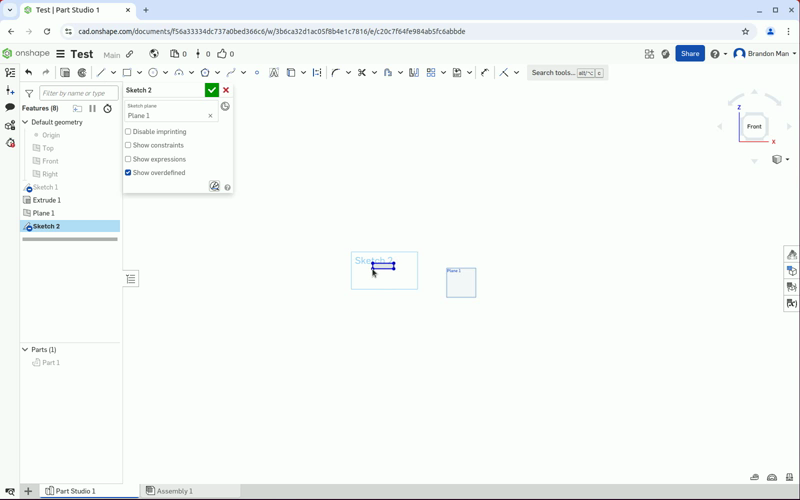
mouse_move(376, 264)
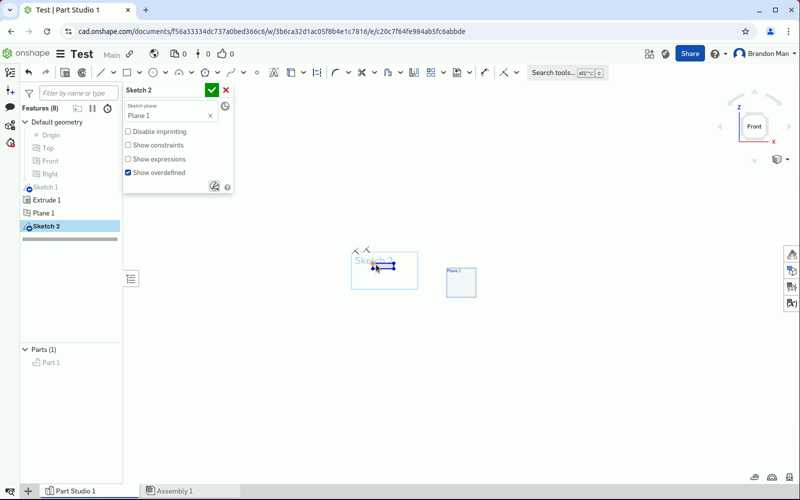
scroll(6)
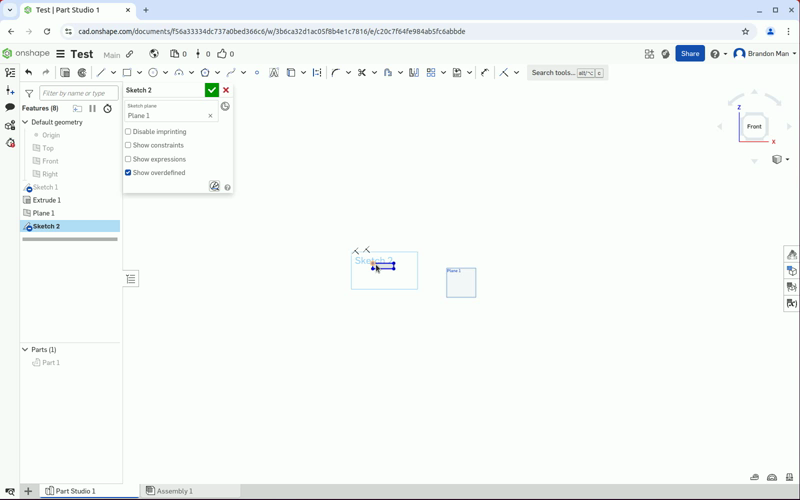
scroll(6)
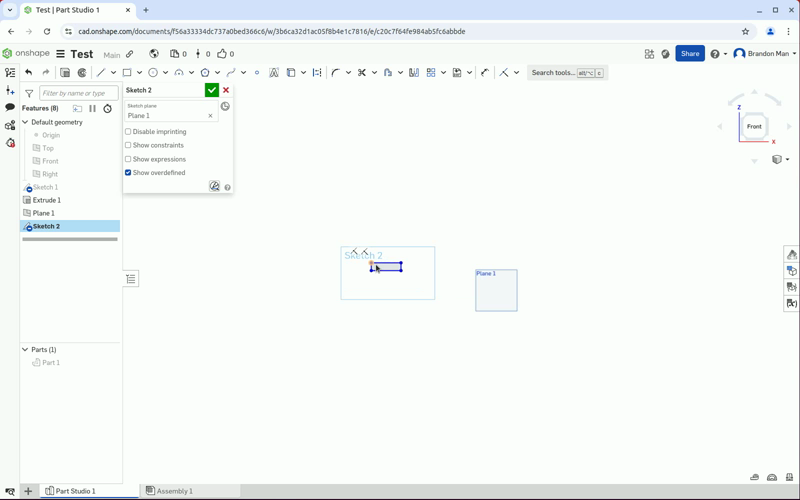
scroll(6)
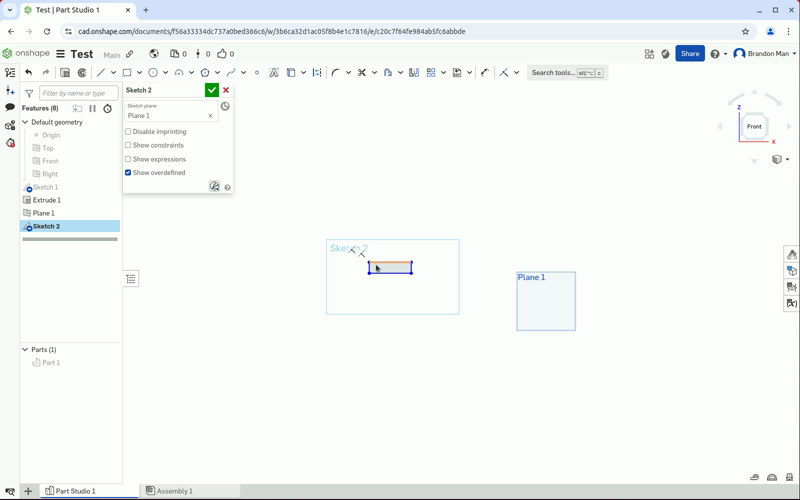
scroll(6)
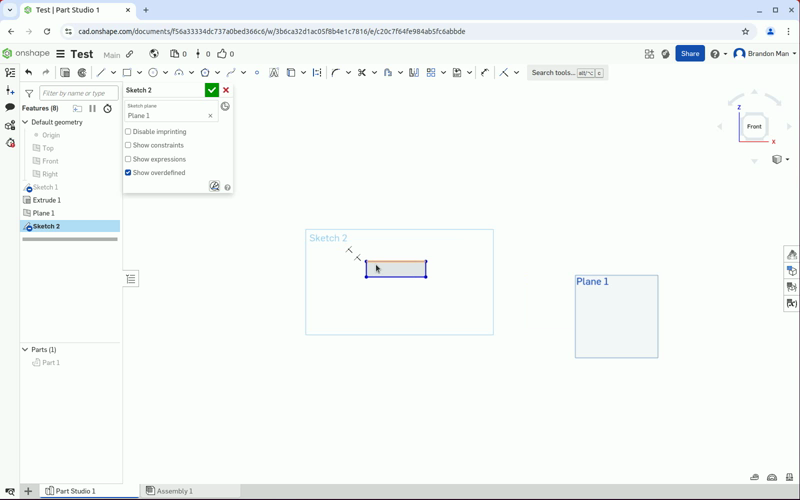
scroll(6)
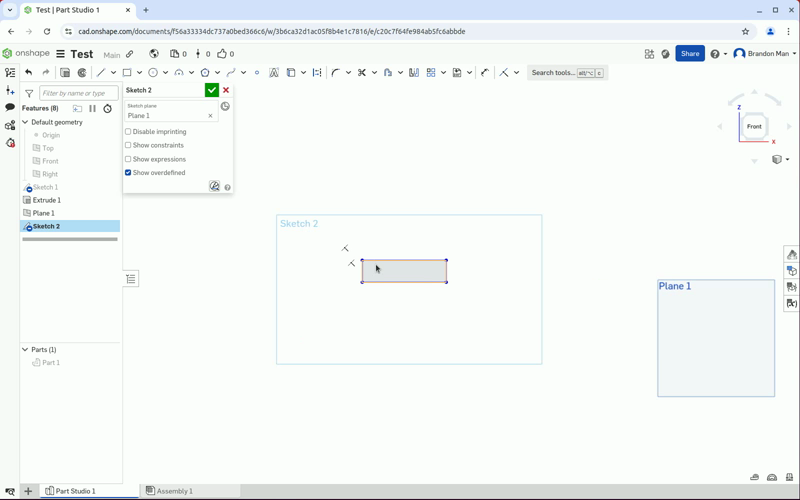
scroll(6)
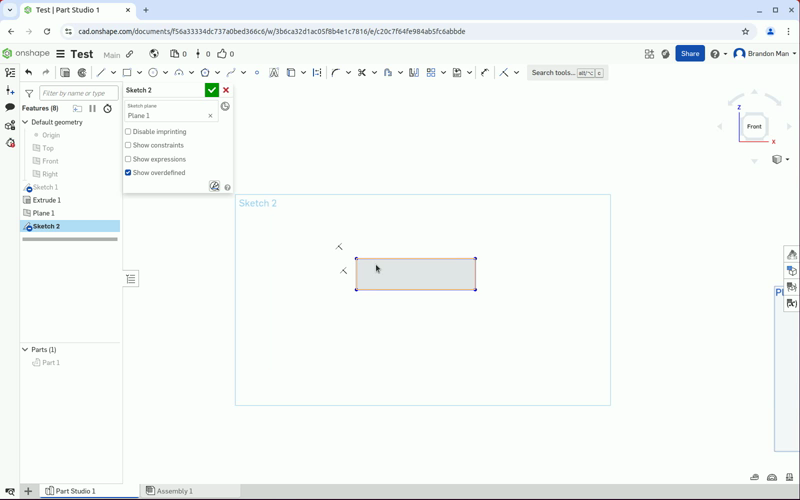
scroll(6)
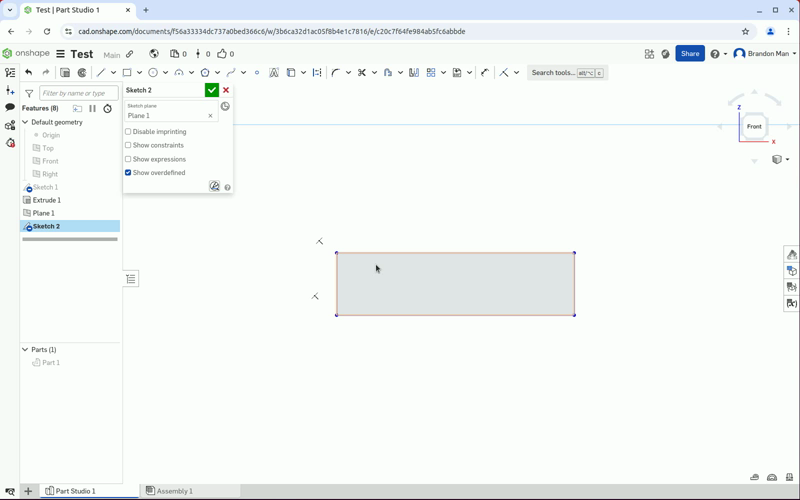
click(376, 264)
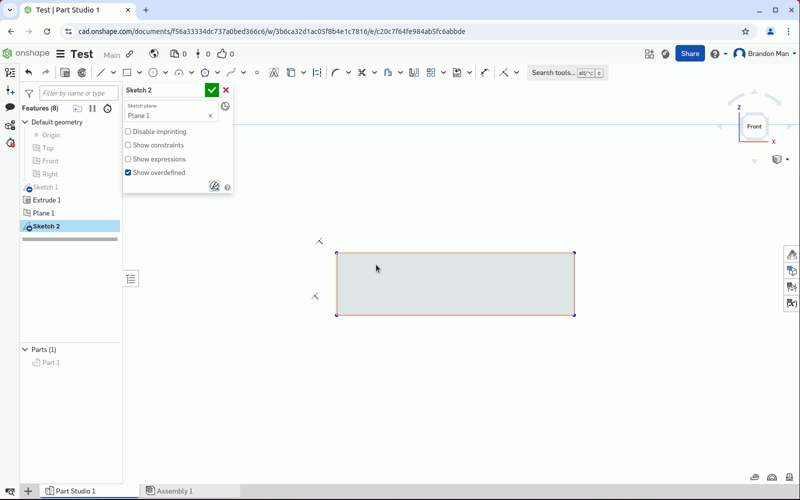
scroll(-6)
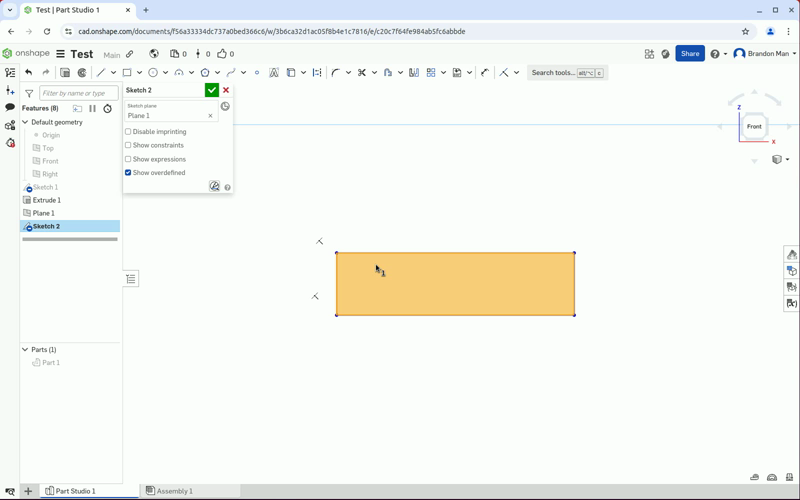
scroll(-6)
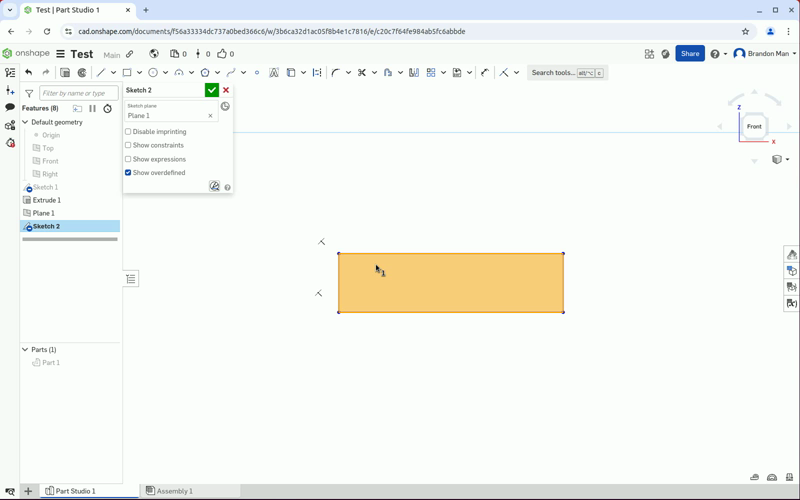
scroll(-6)
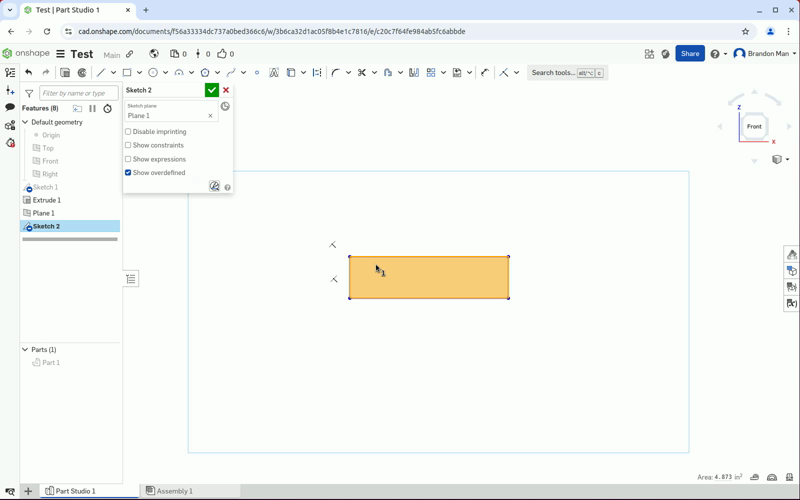
scroll(-6)
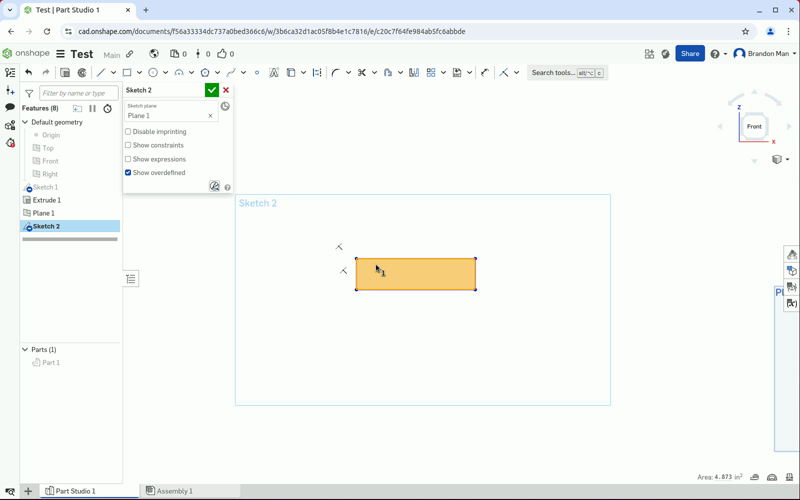
scroll(-6)
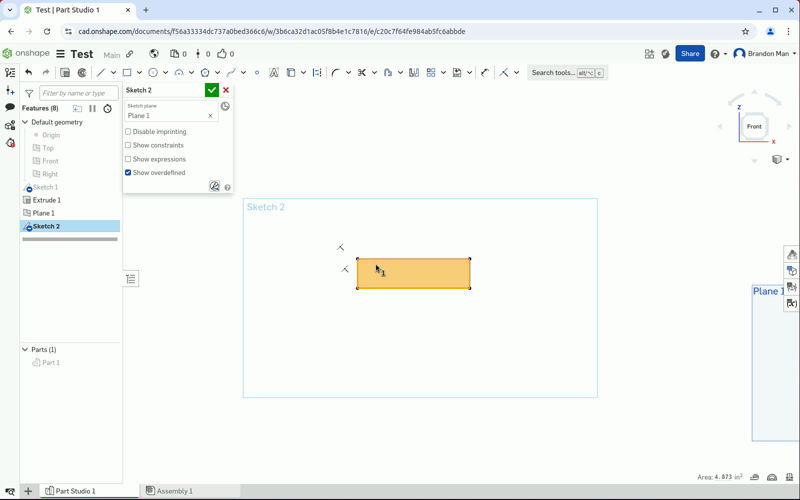
scroll(-6)
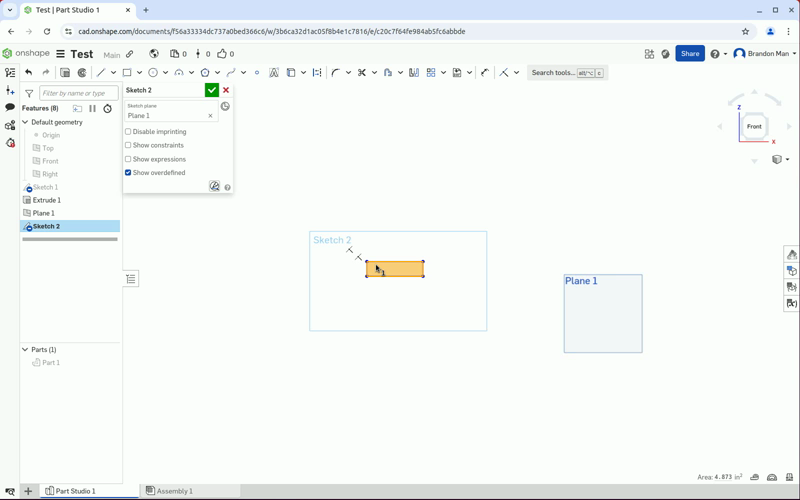
scroll(-6)
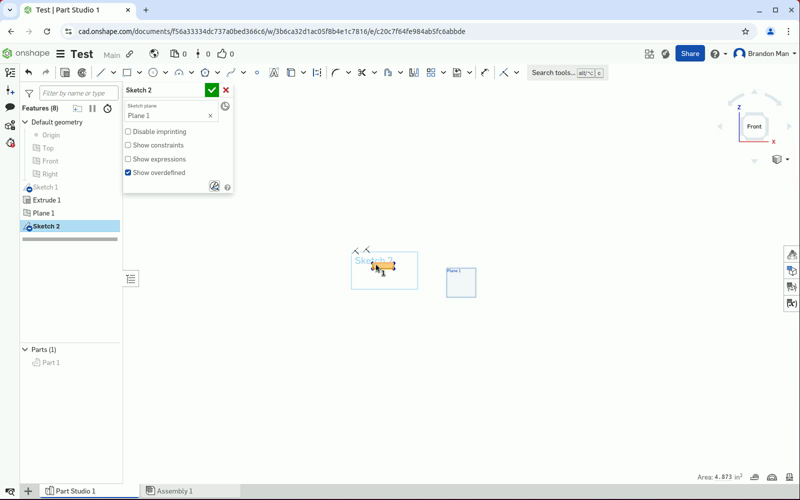
mouse_move(73, 352)
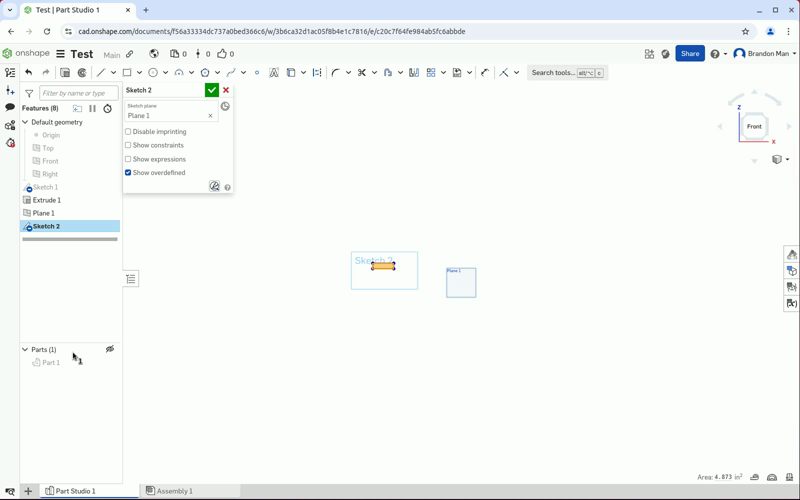
key(shift+y)
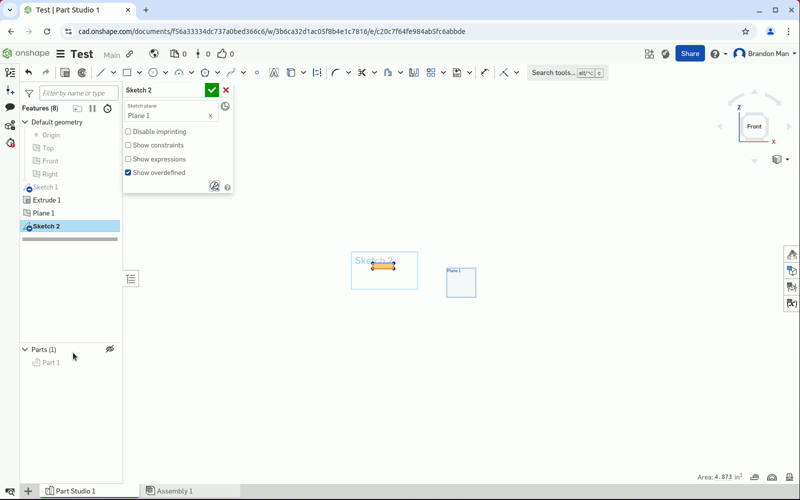
key(shift+e)
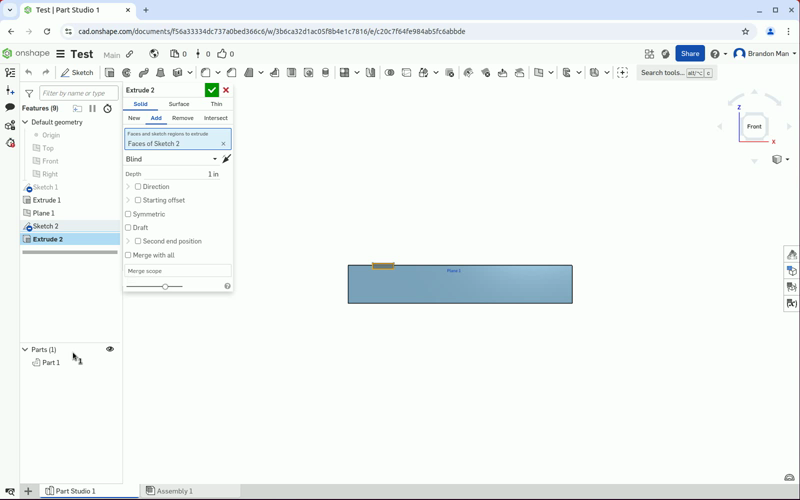
mouse_move(143, 106)
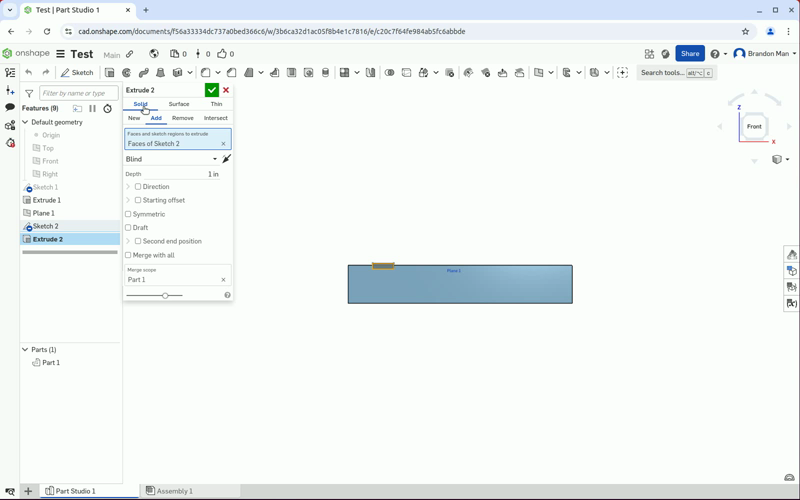
click(143, 106)
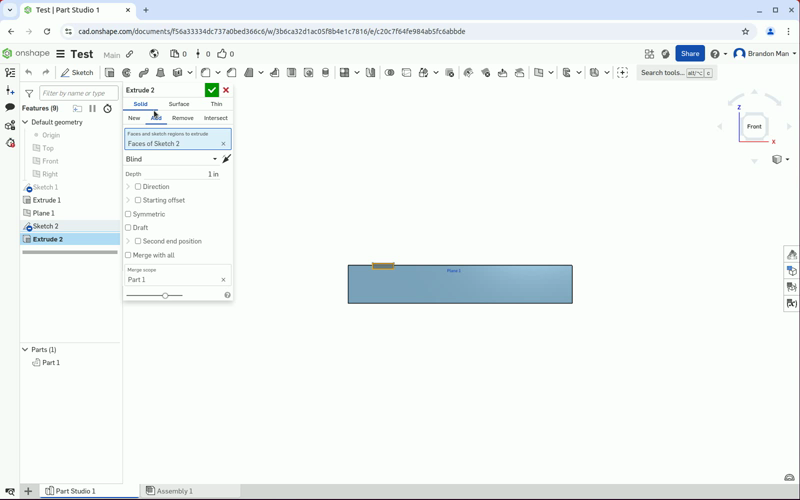
mouse_move(186, 120)
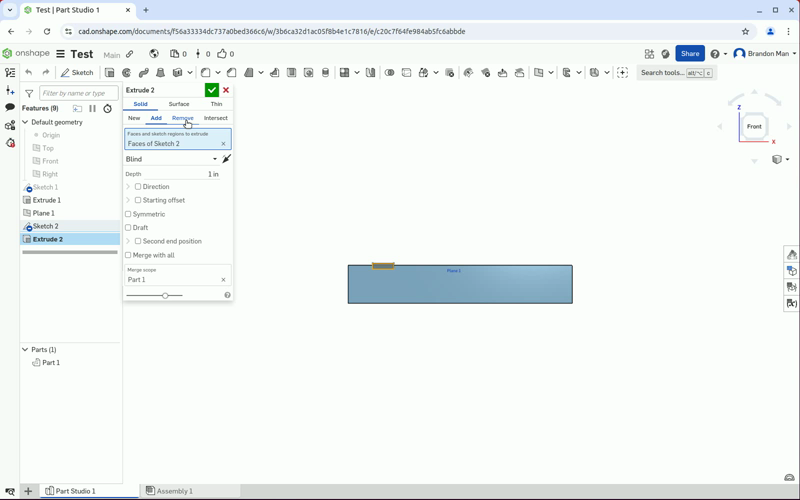
click(186, 120)
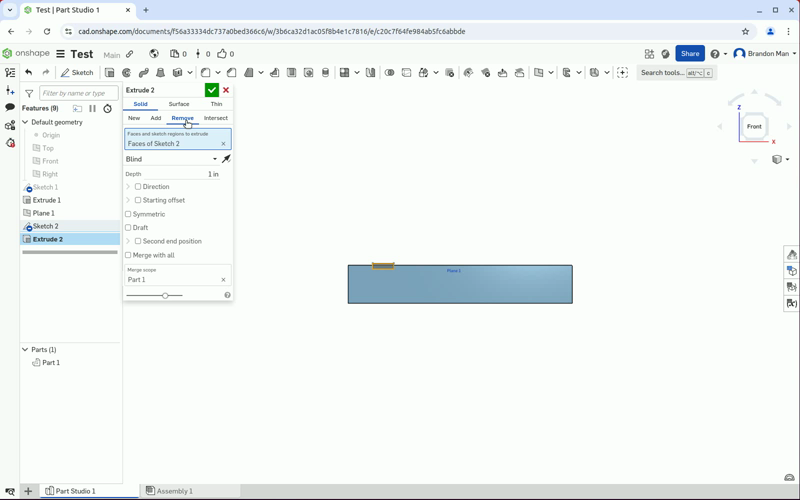
key(tab, 4)
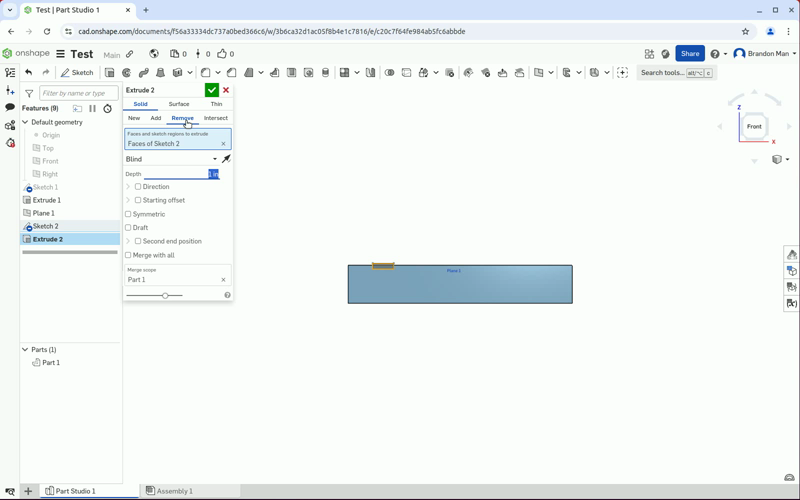
text(0.722)
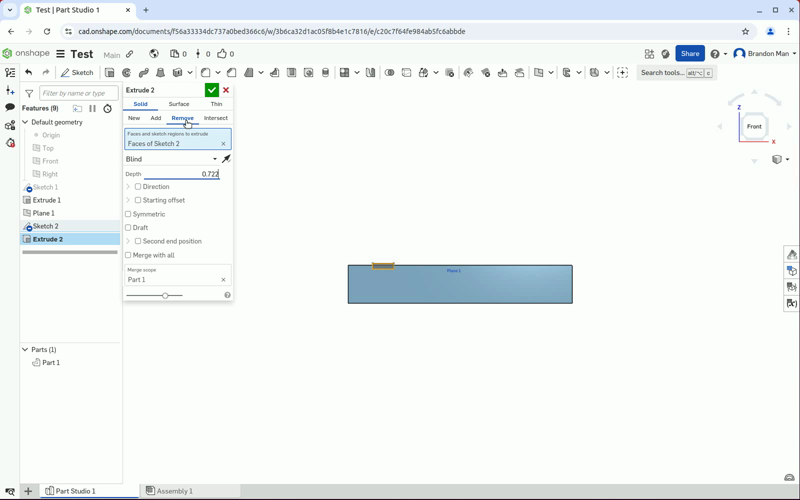
key(tab, 6)
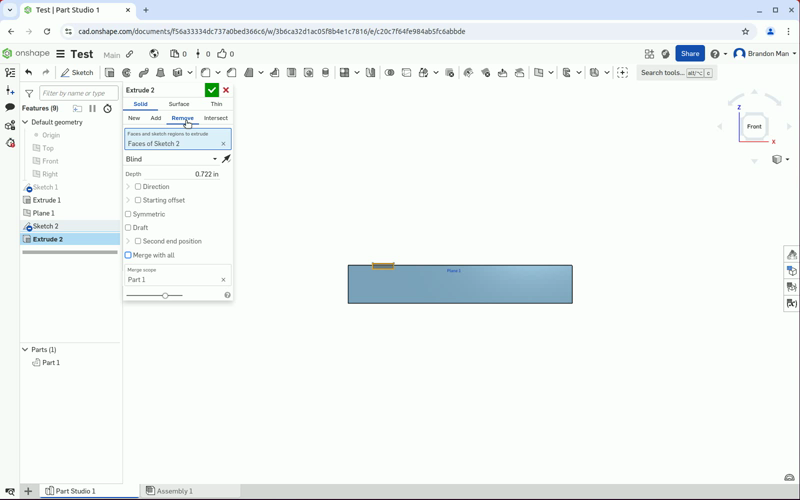
key(space)
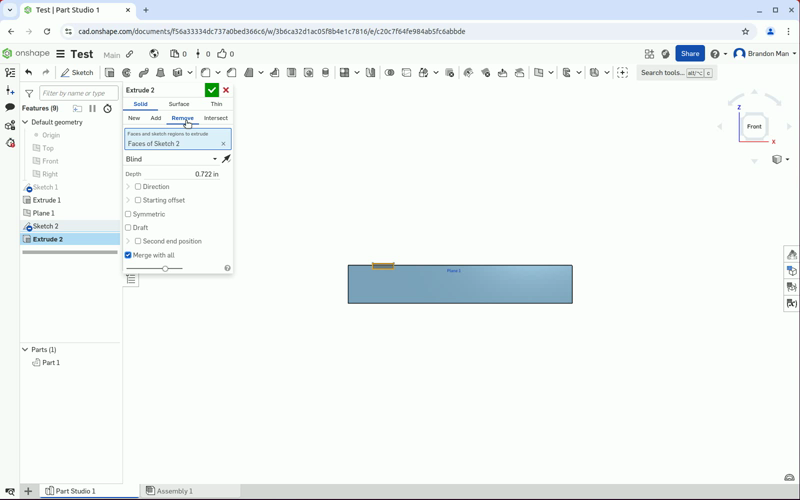
key(enter)
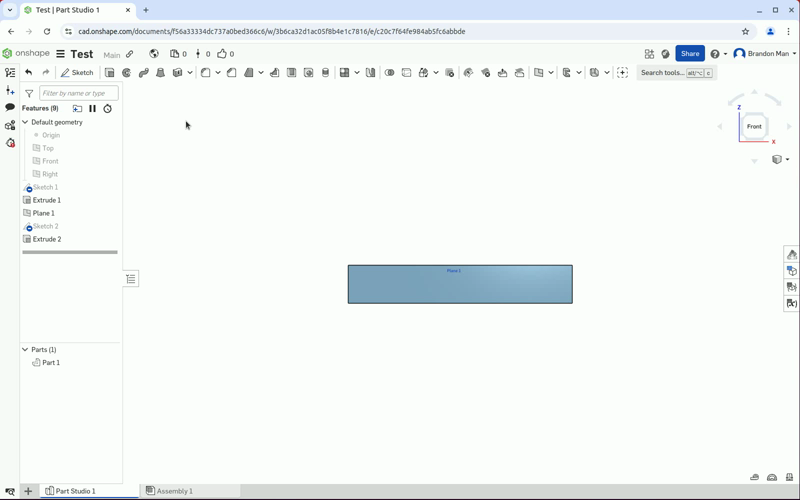
key(shift+h)
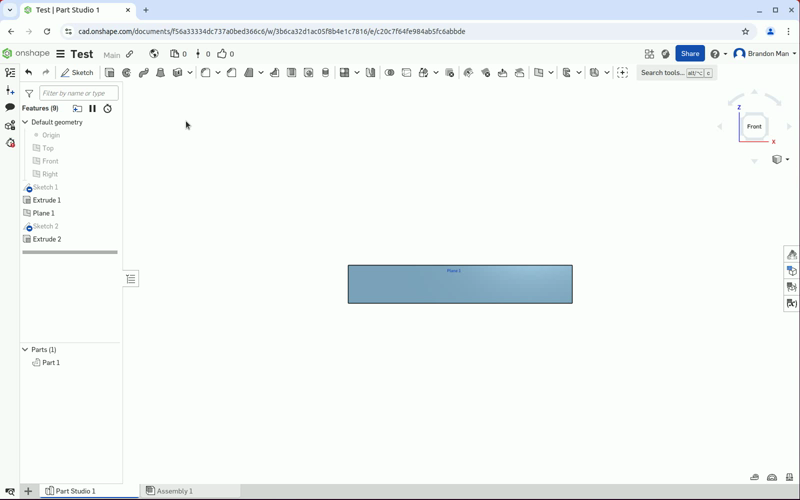
key(shift+h)
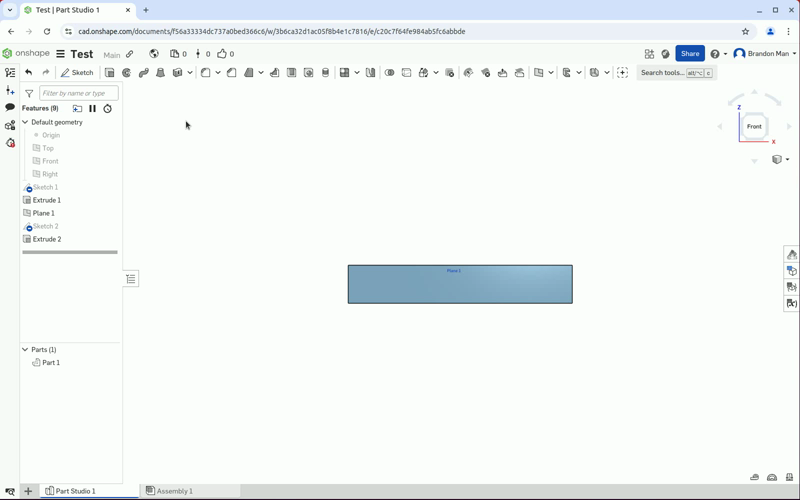
mouse_move(73, 189)
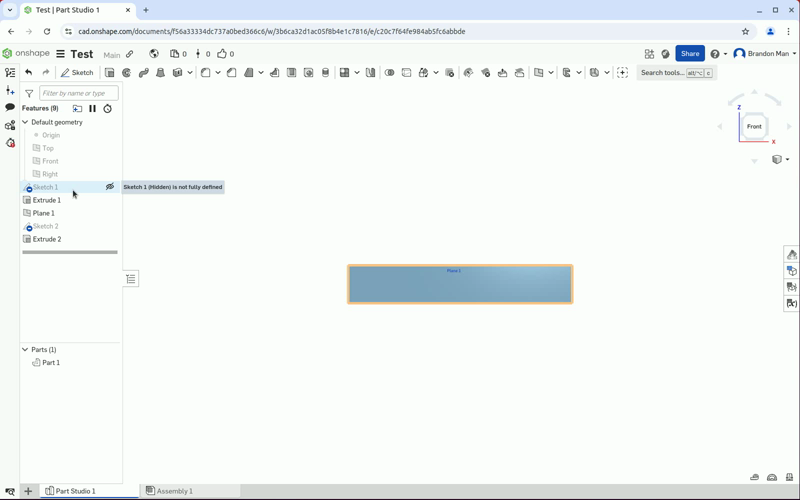
click(73, 189)
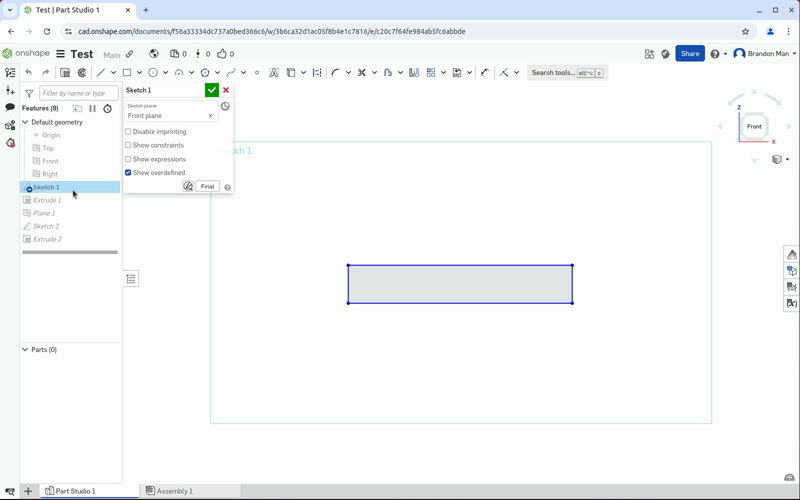
mouse_move(229, 92)
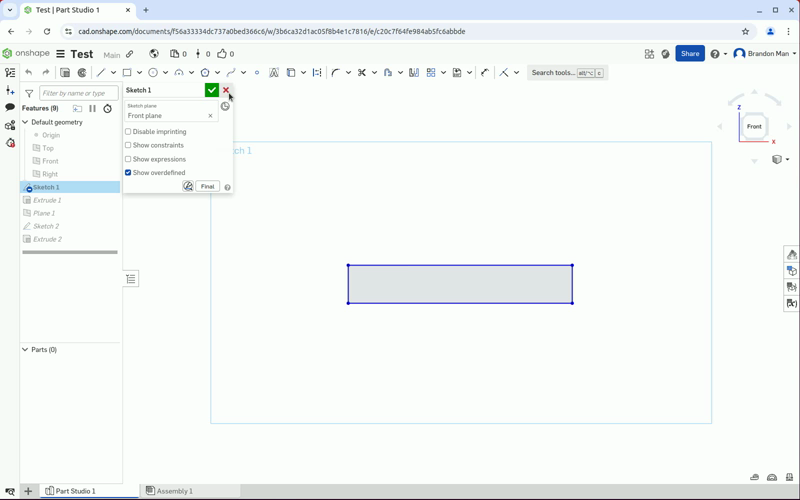
click(229, 92)
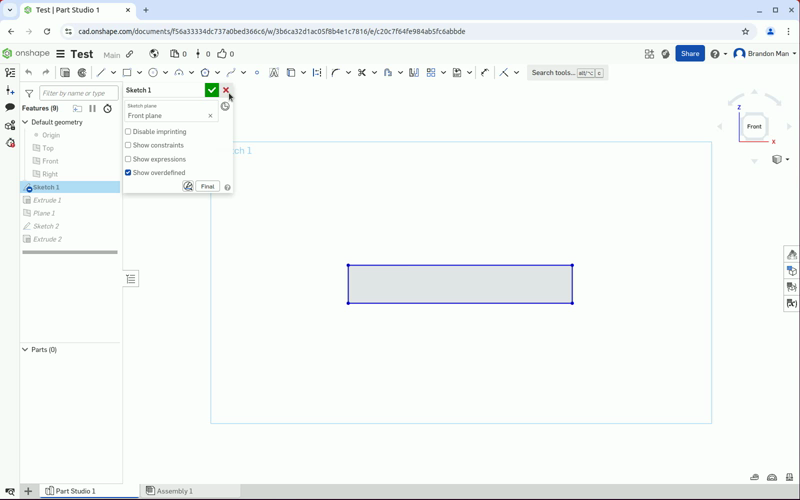
key(shift+s)
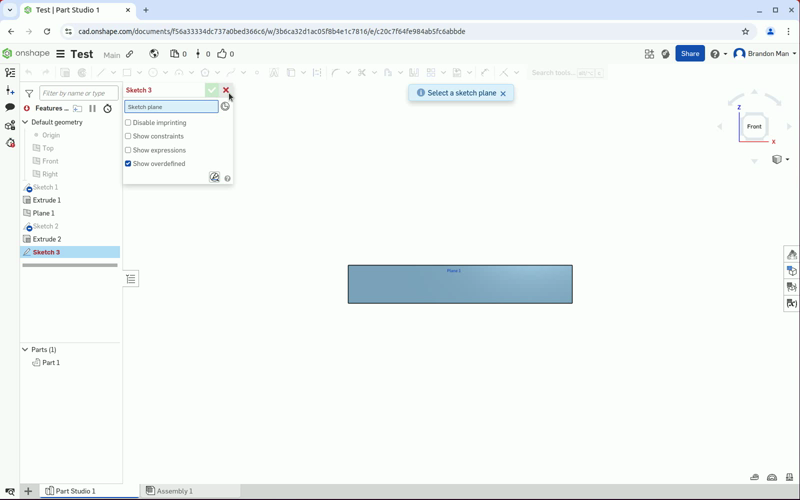
mouse_move(73, 215)
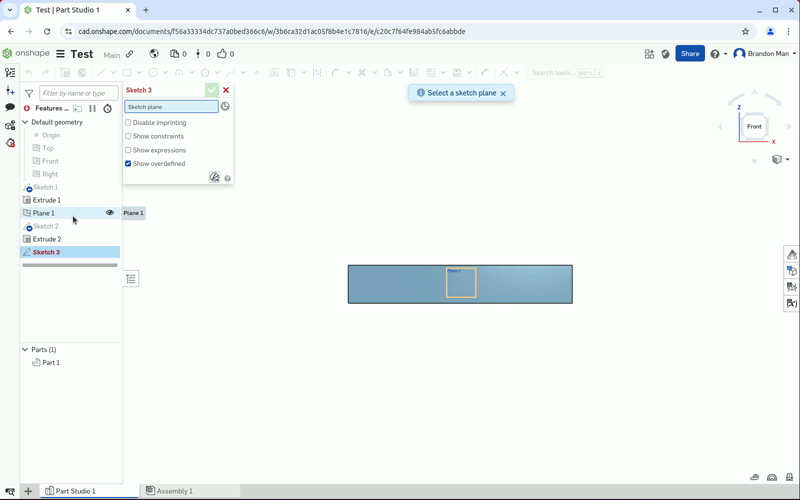
click(73, 215)
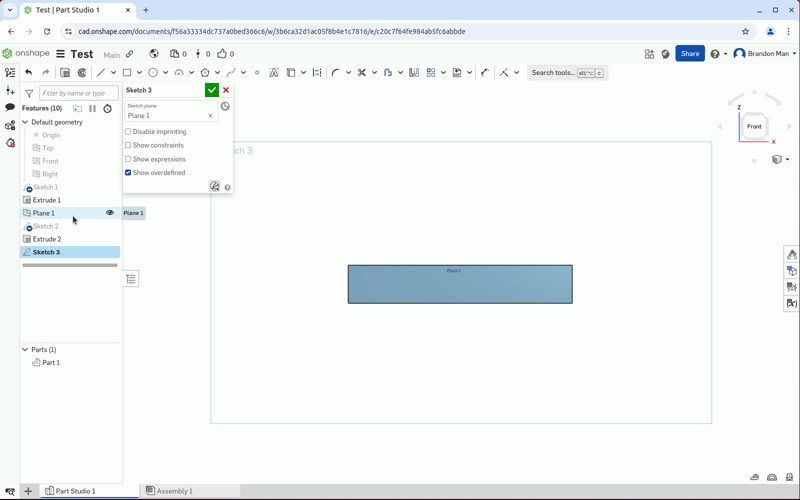
mouse_move(73, 352)
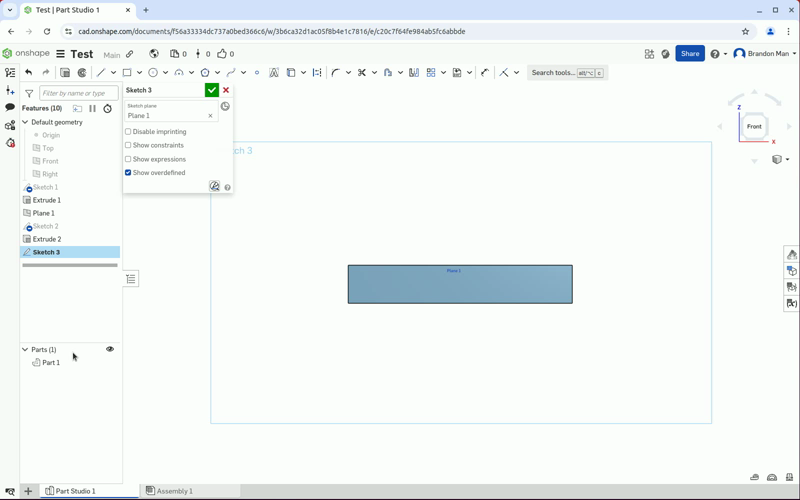
key(y)
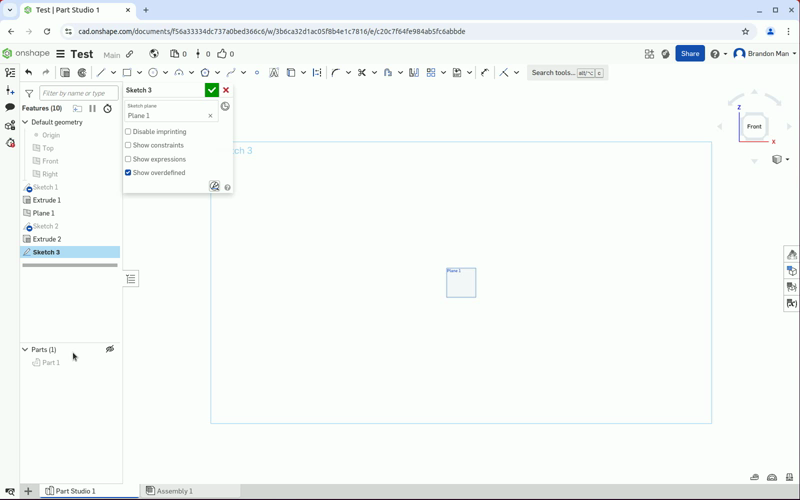
key(l)
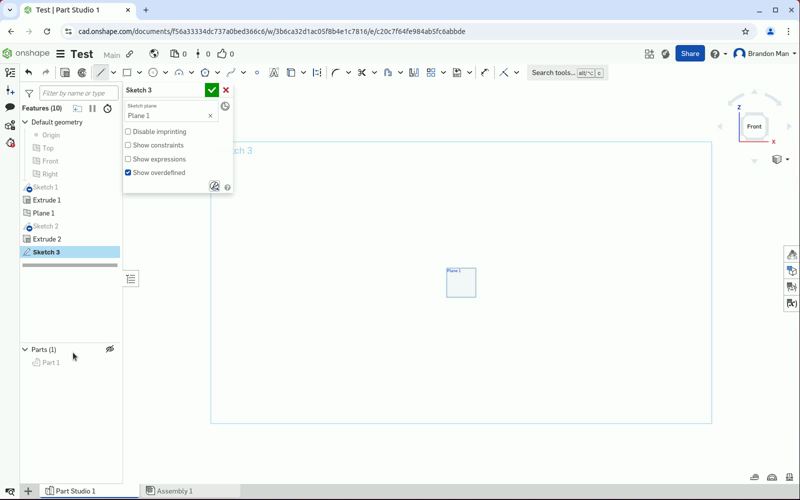
key_down(shift)
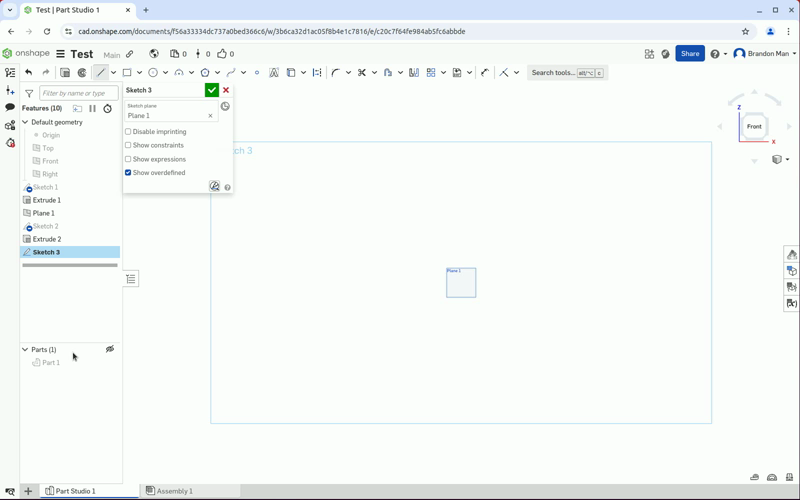
mouse_move(528, 268)
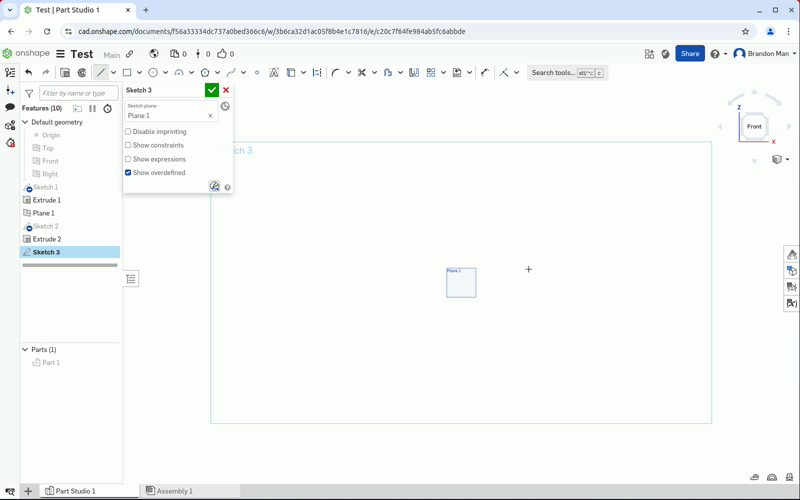
click(528, 268)
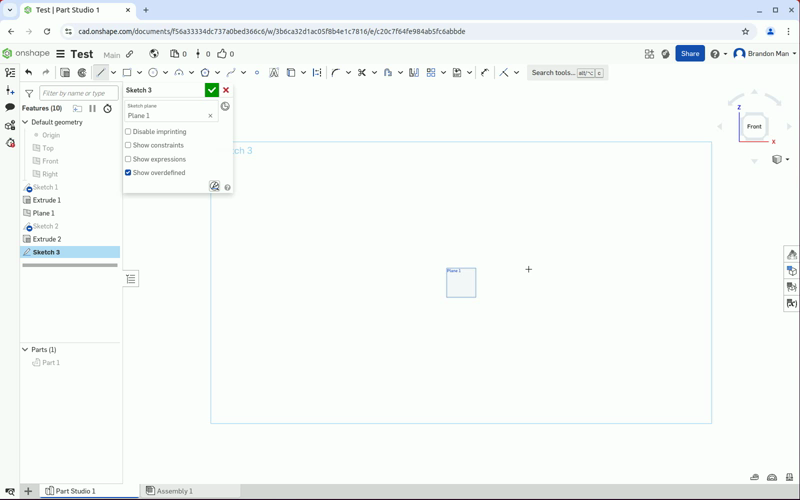
key_up(shift)
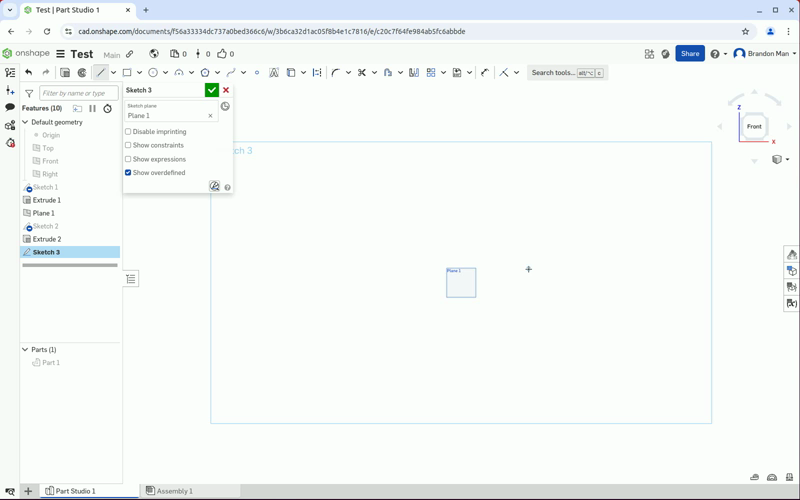
key_down(shift)
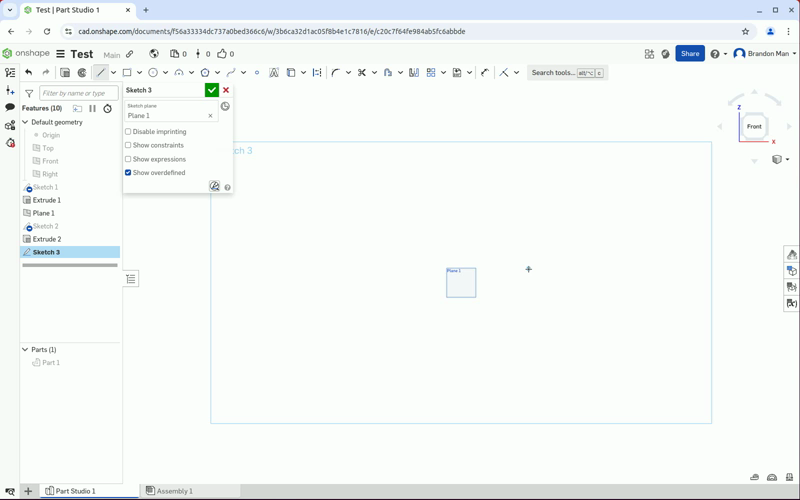
mouse_move(558, 268)
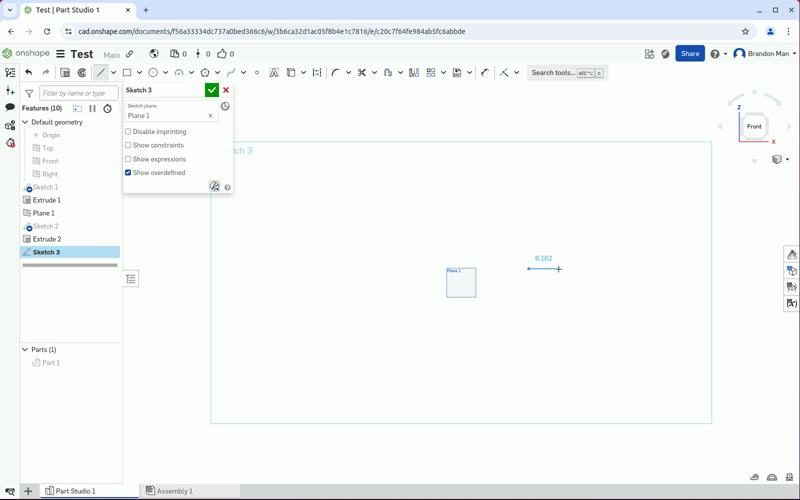
mouse_move(549, 268)
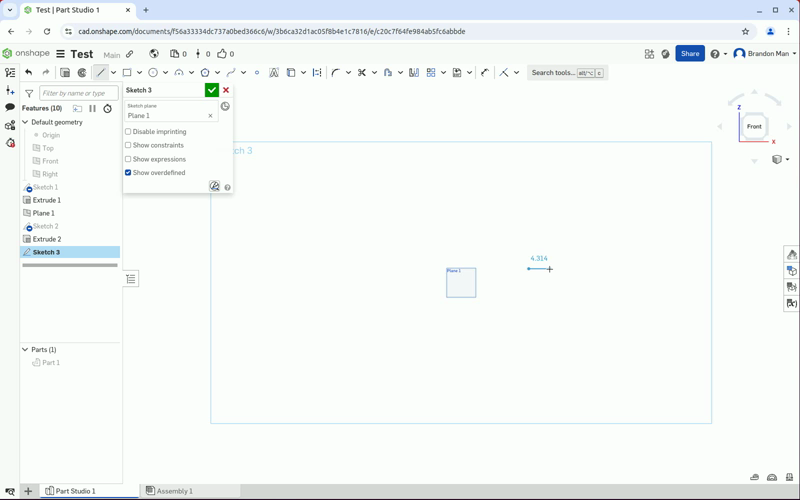
click(549, 268)
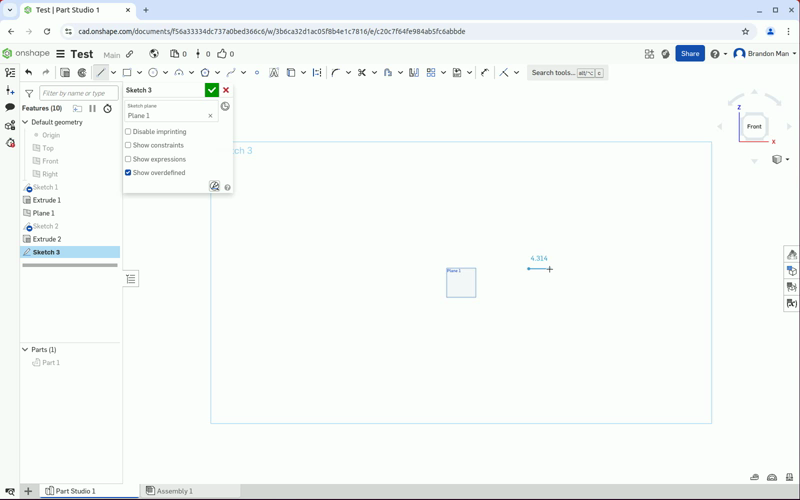
key_up(shift)
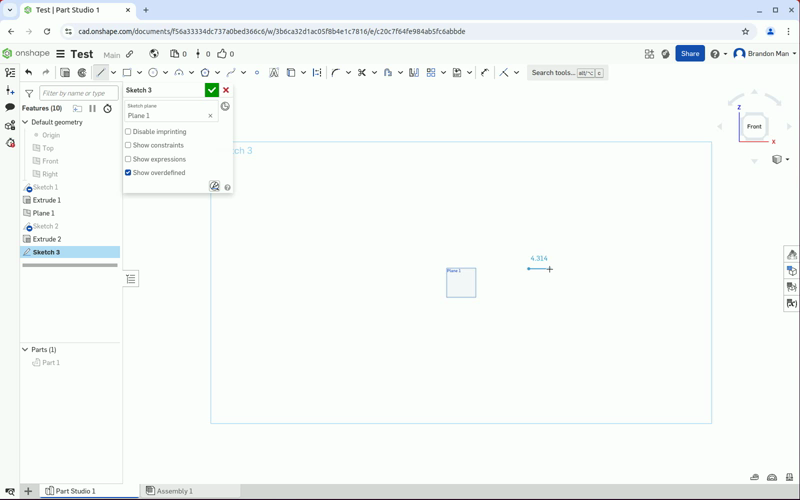
key_down(shift)
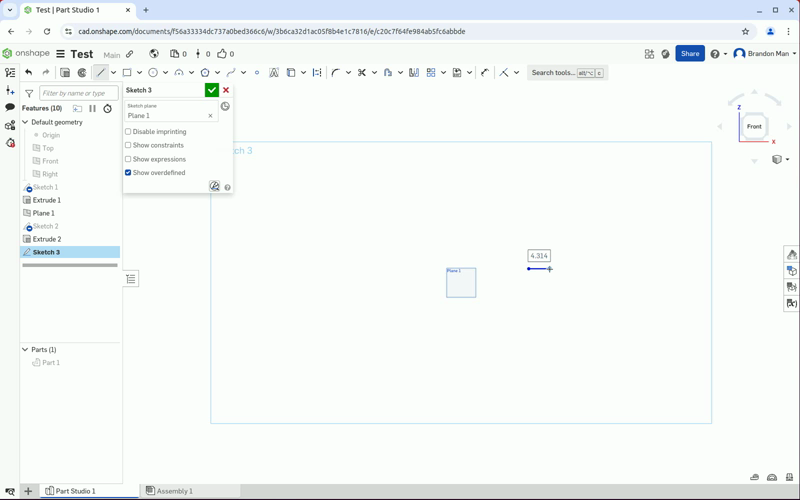
mouse_move(579, 268)
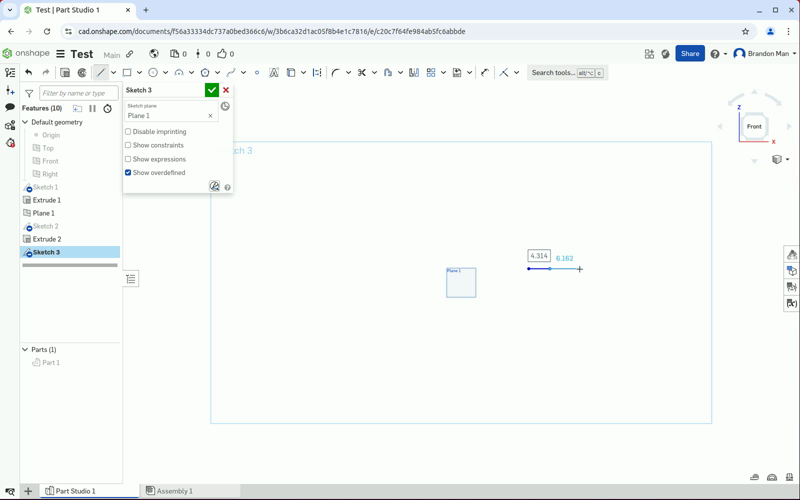
mouse_move(549, 263)
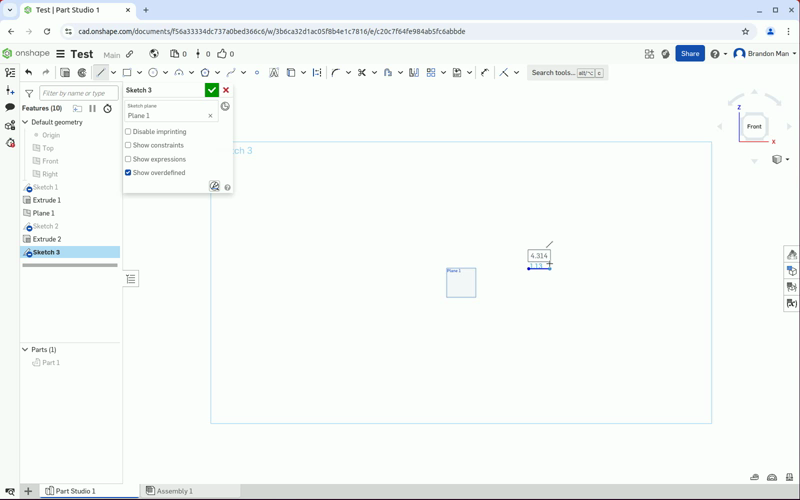
scroll(6)
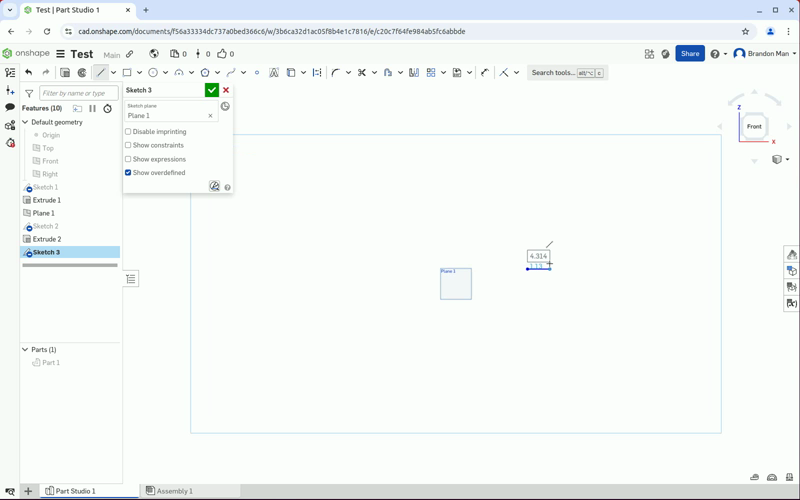
scroll(6)
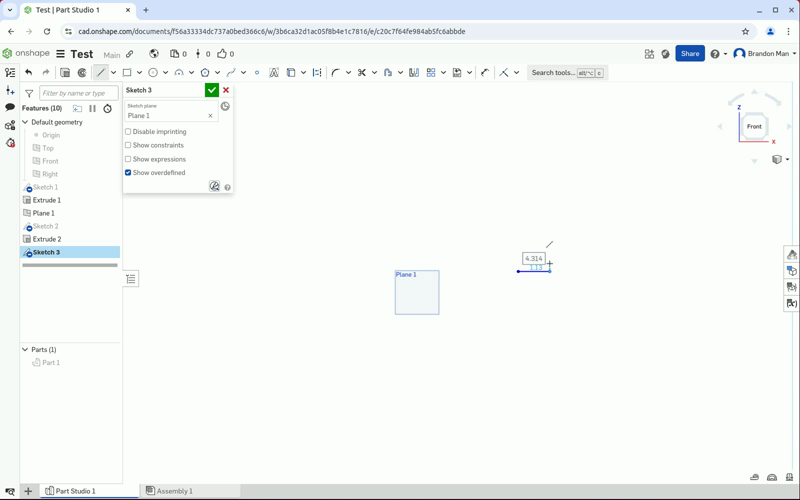
scroll(6)
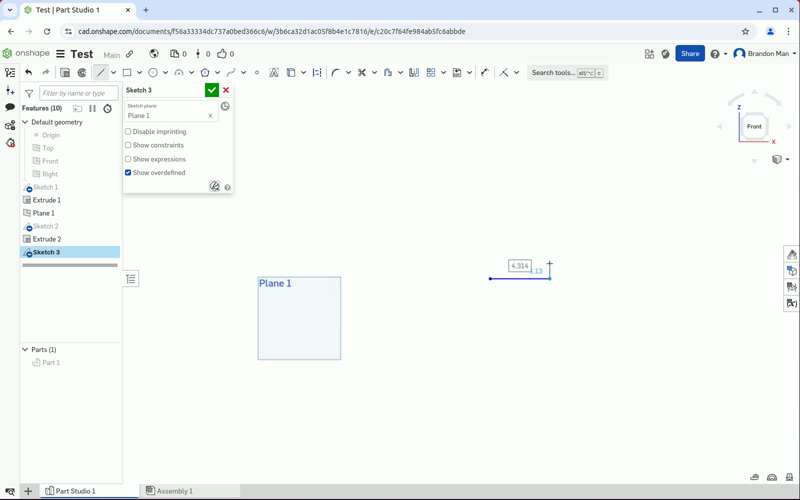
scroll(6)
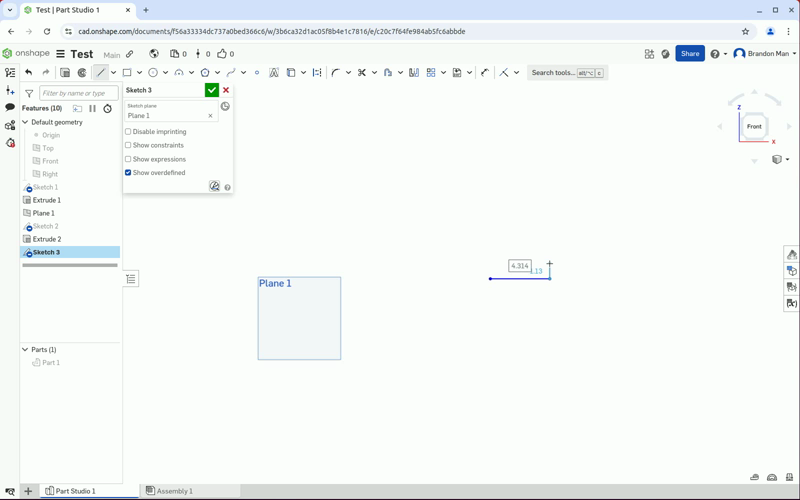
scroll(6)
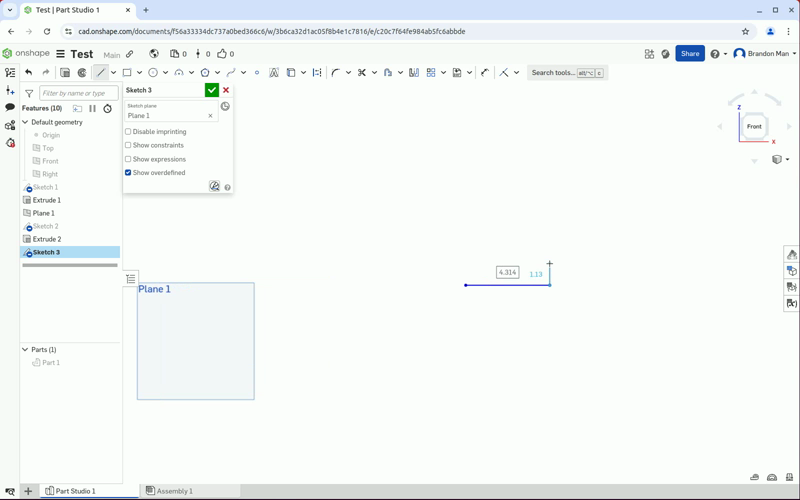
scroll(6)
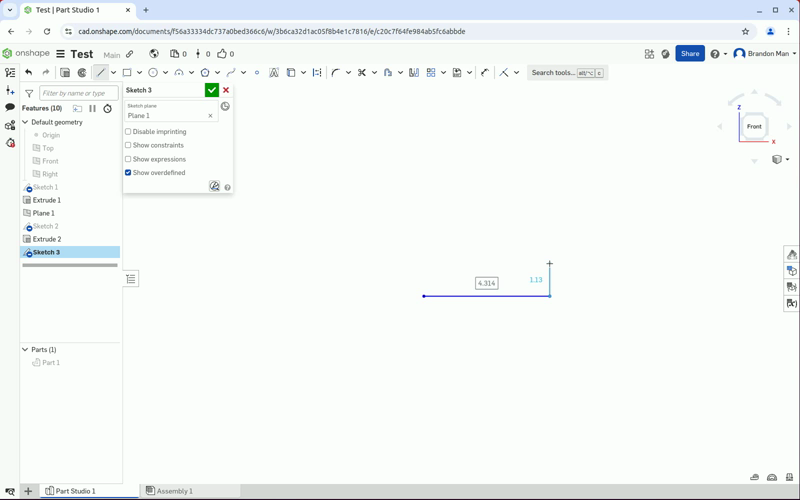
scroll(6)
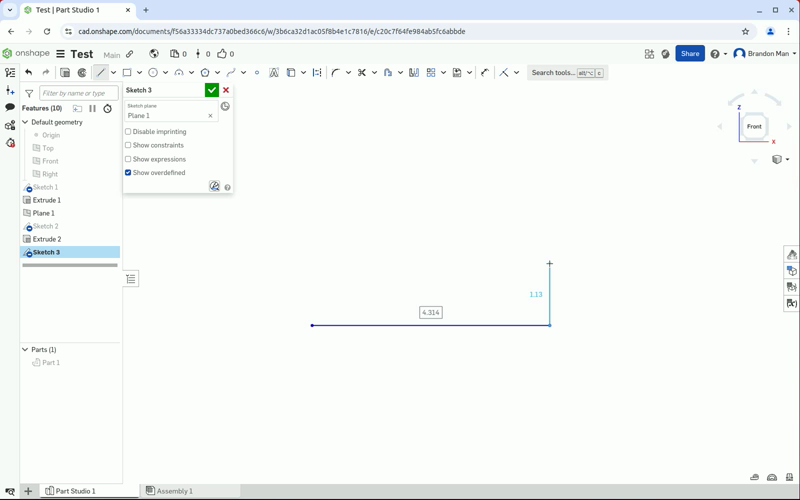
click(549, 263)
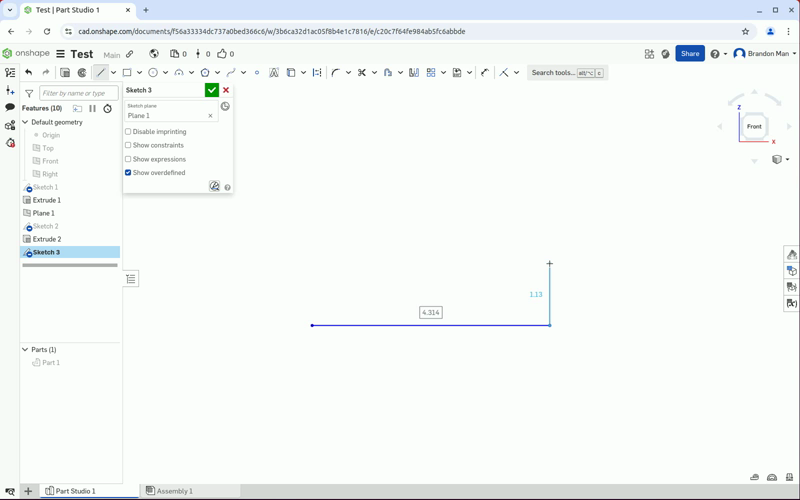
scroll(-6)
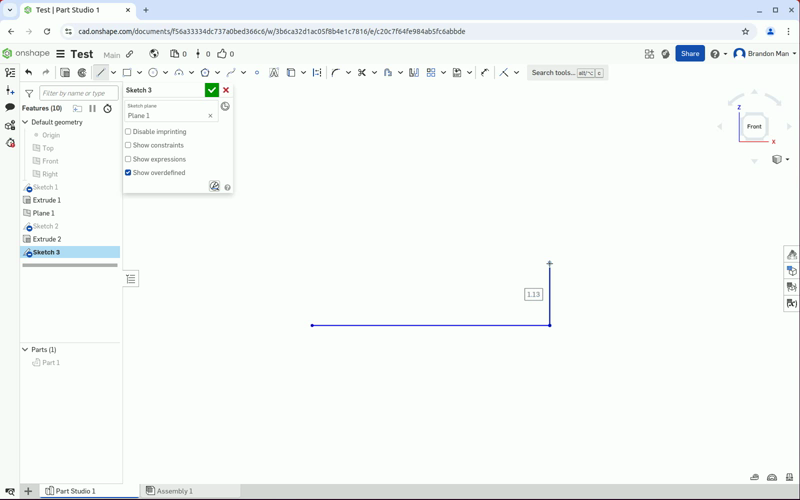
scroll(-6)
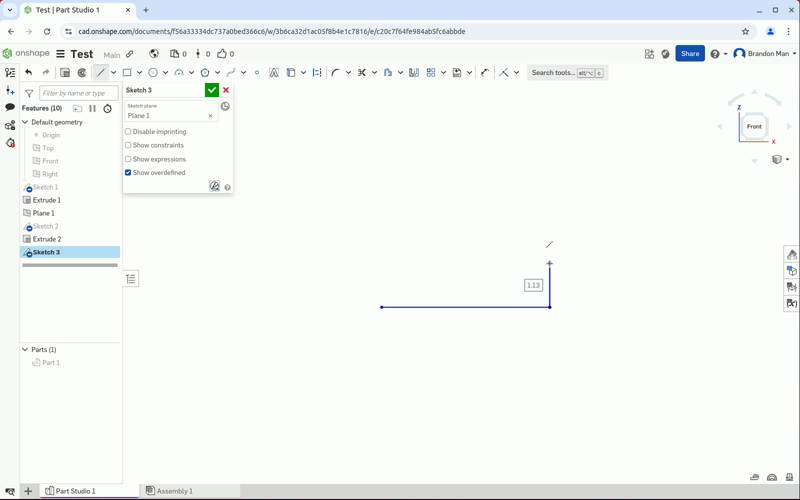
scroll(-6)
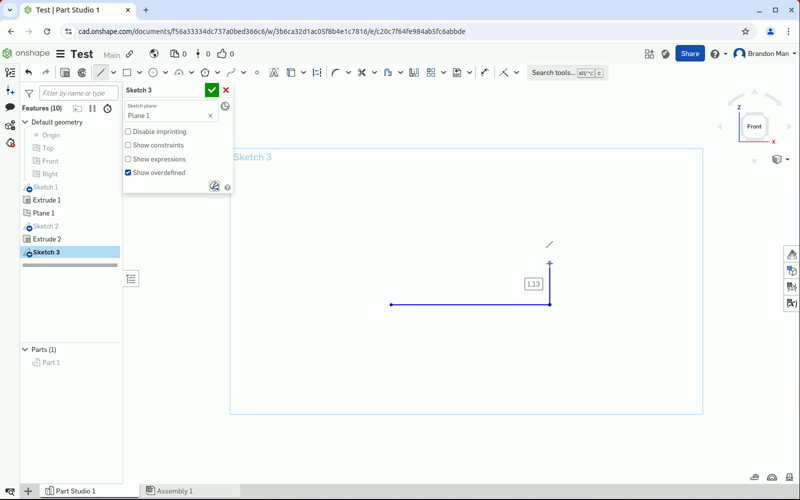
scroll(-6)
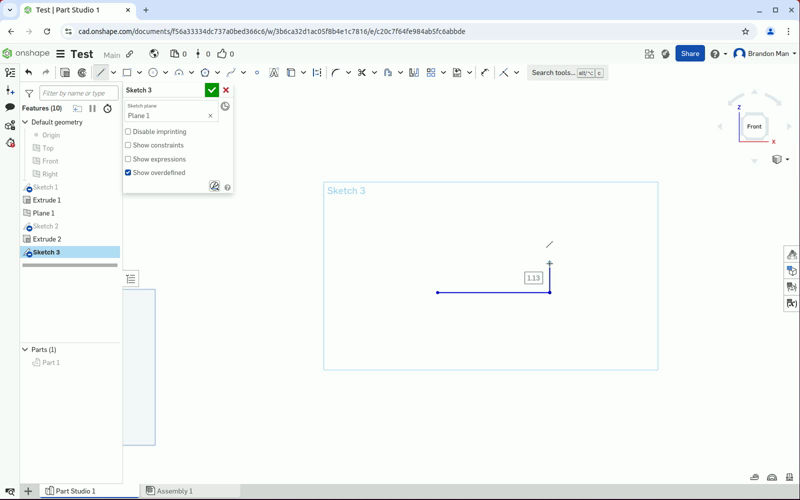
scroll(-6)
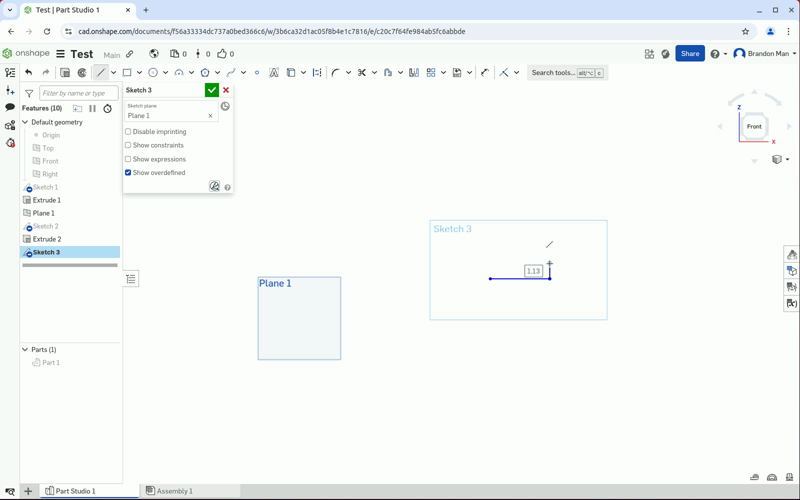
scroll(-6)
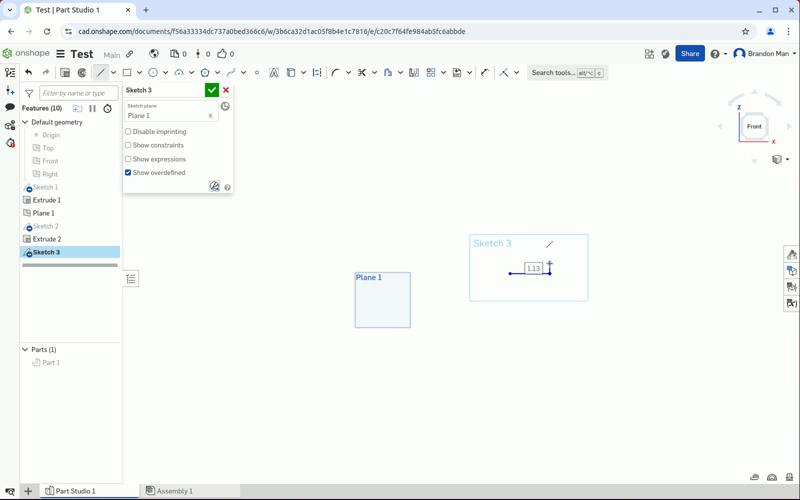
scroll(-6)
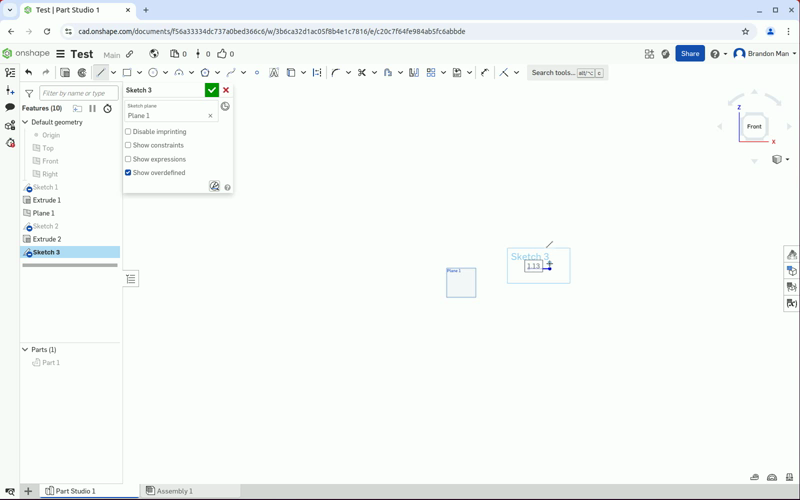
key_up(shift)
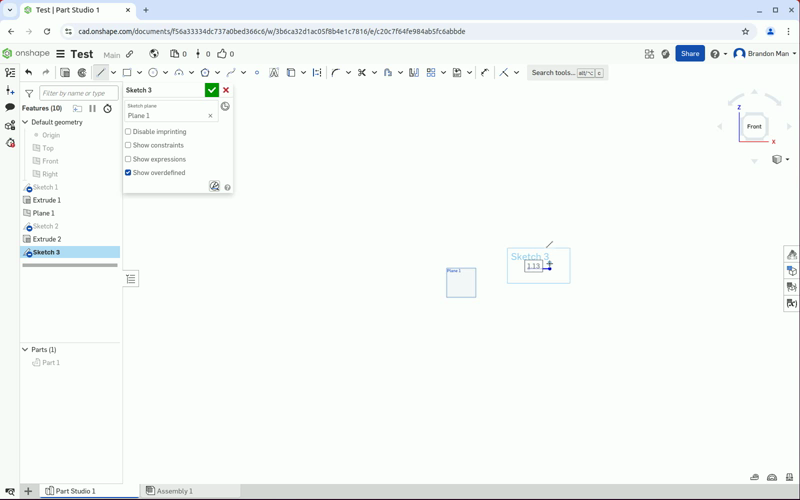
key_down(shift)
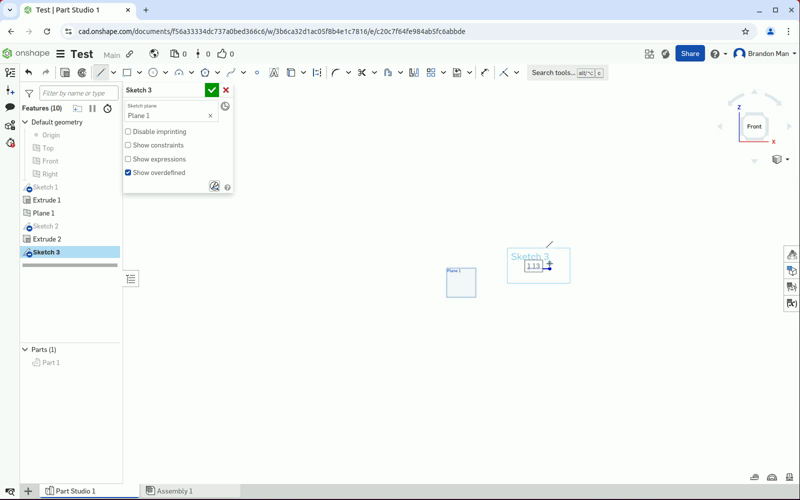
mouse_move(579, 263)
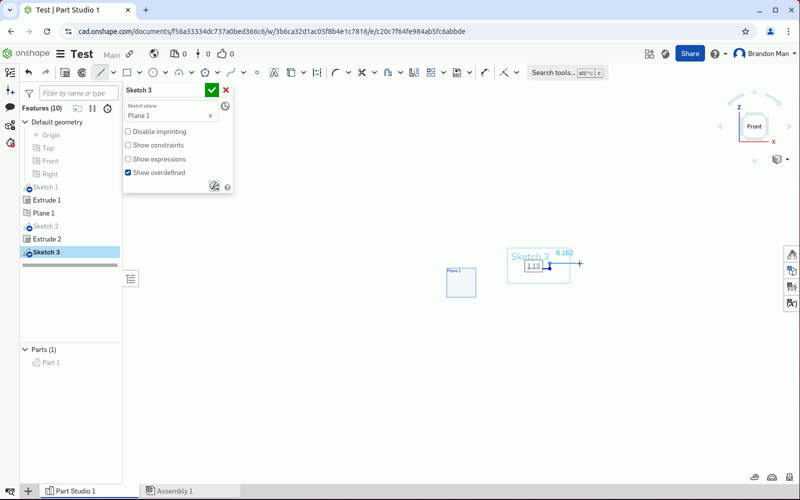
mouse_move(528, 263)
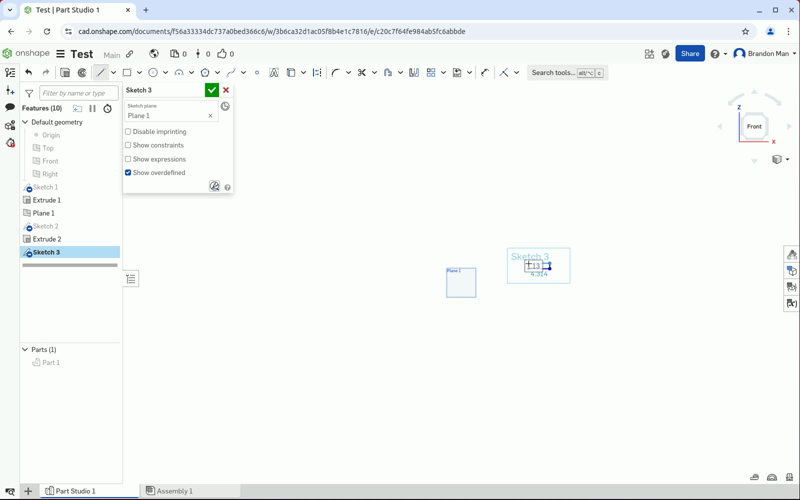
click(528, 263)
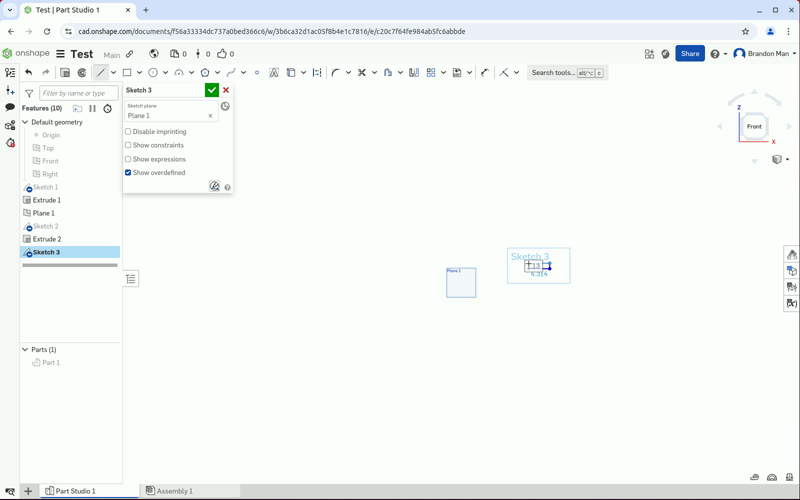
key_up(shift)
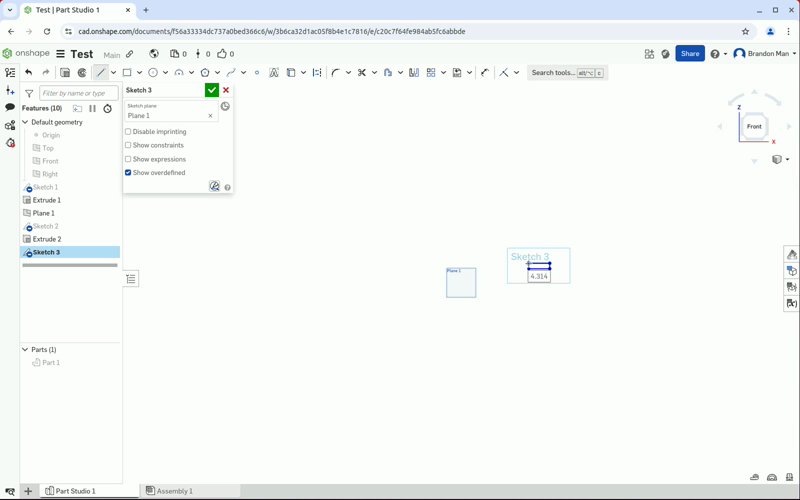
mouse_move(558, 263)
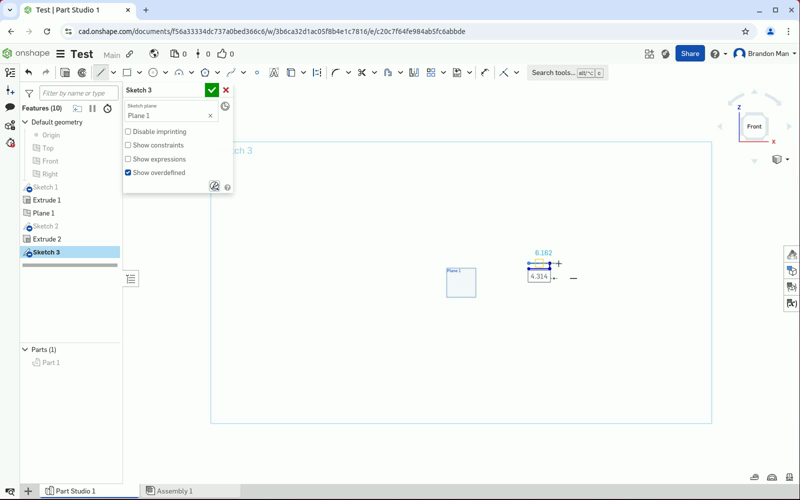
key_down(shift)
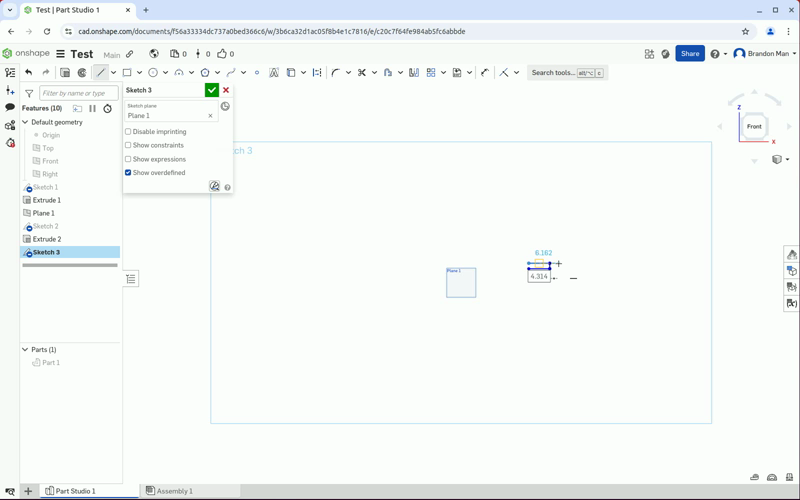
mouse_move(528, 268)
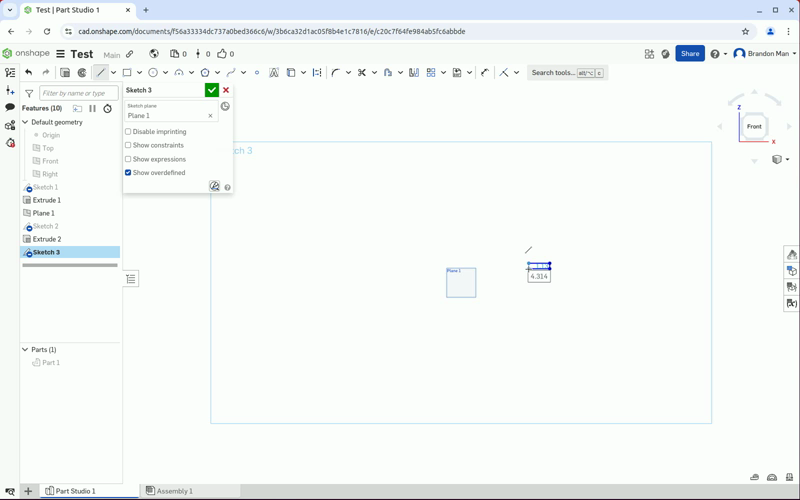
scroll(6)
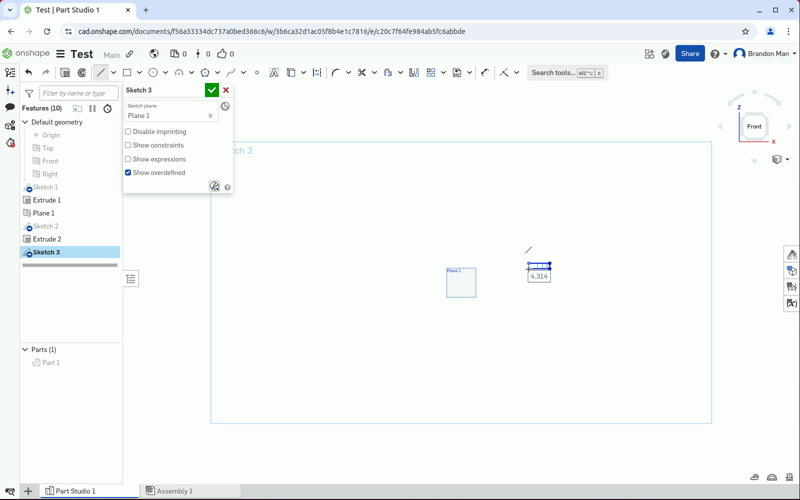
scroll(6)
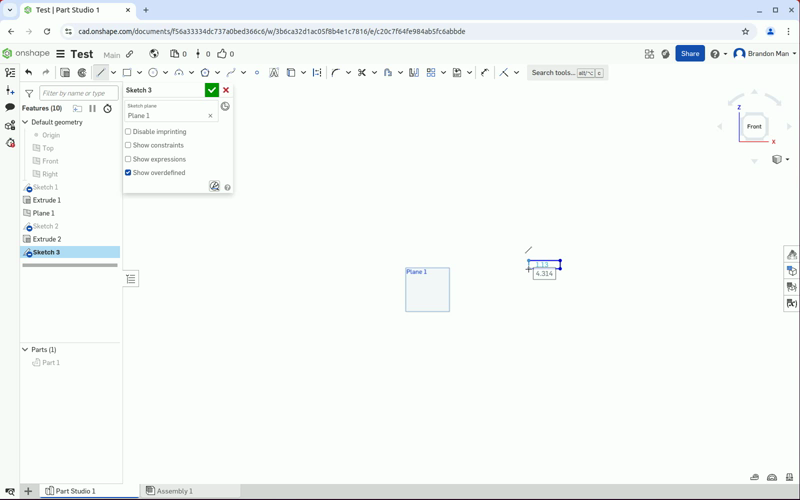
scroll(6)
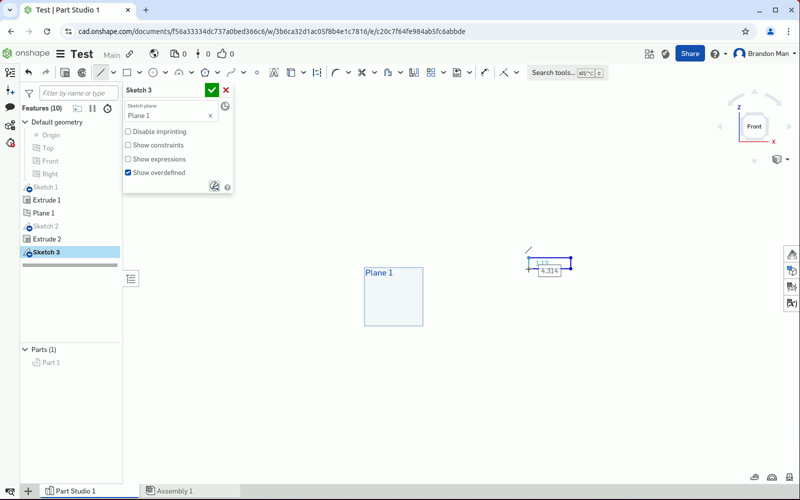
scroll(6)
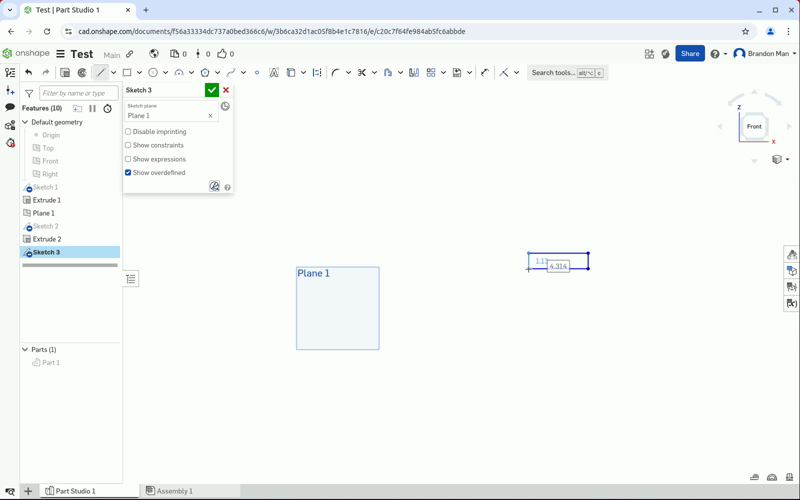
scroll(6)
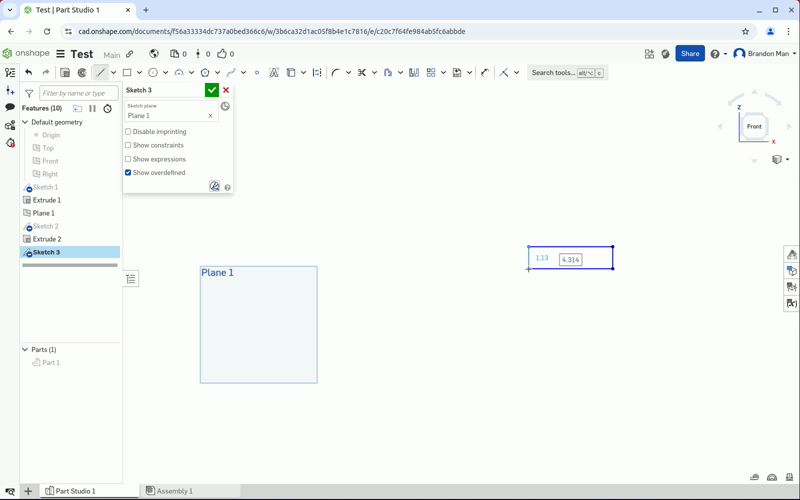
scroll(6)
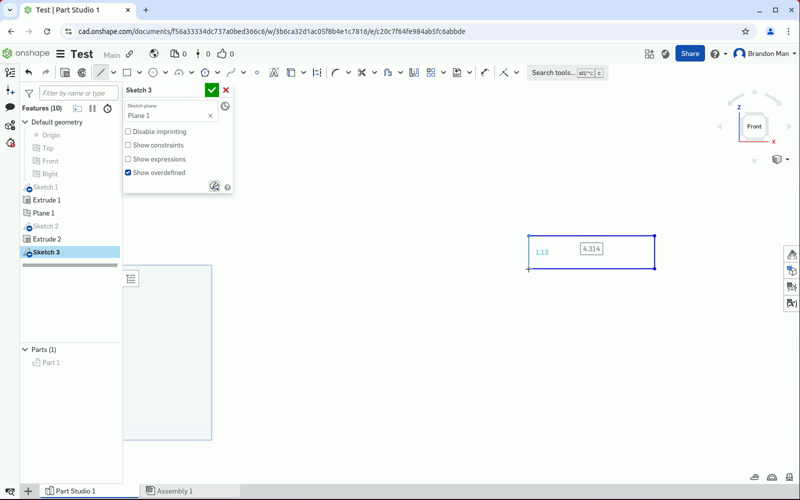
scroll(6)
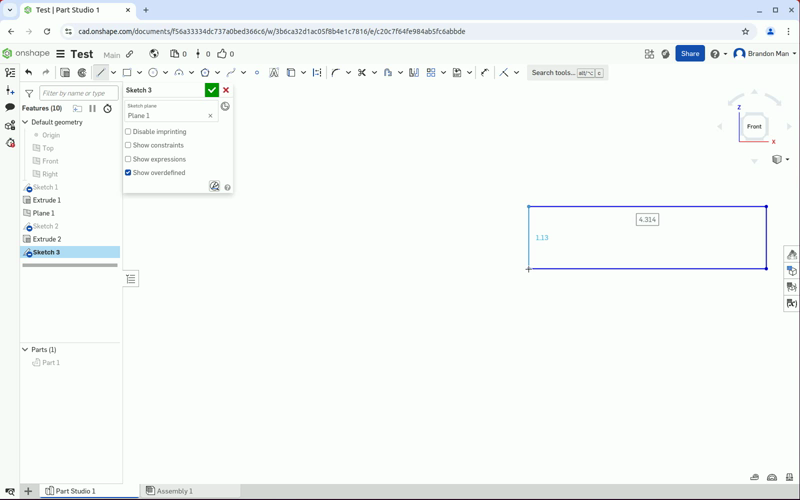
key_up(shift)
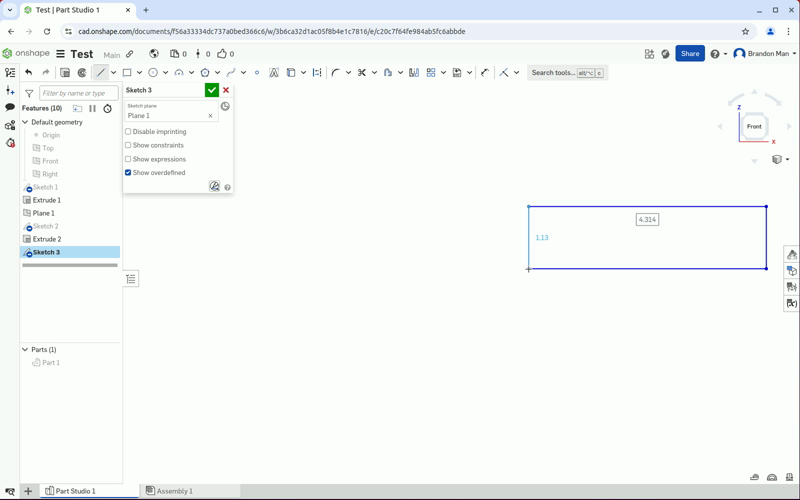
click(528, 268)
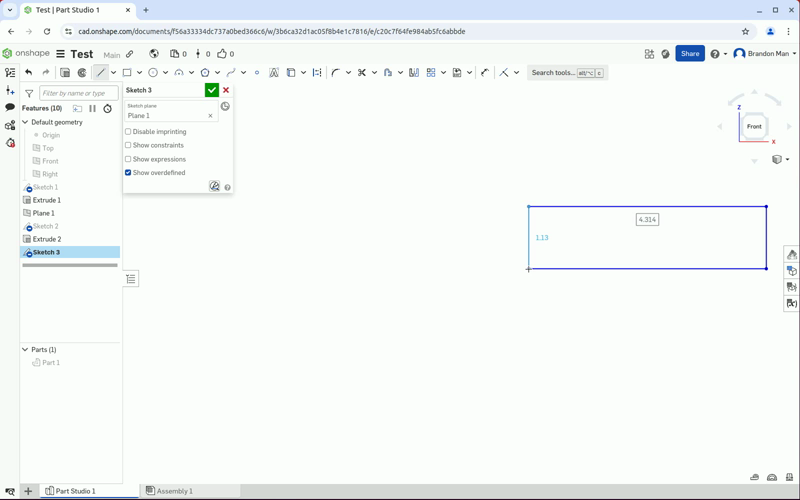
scroll(-6)
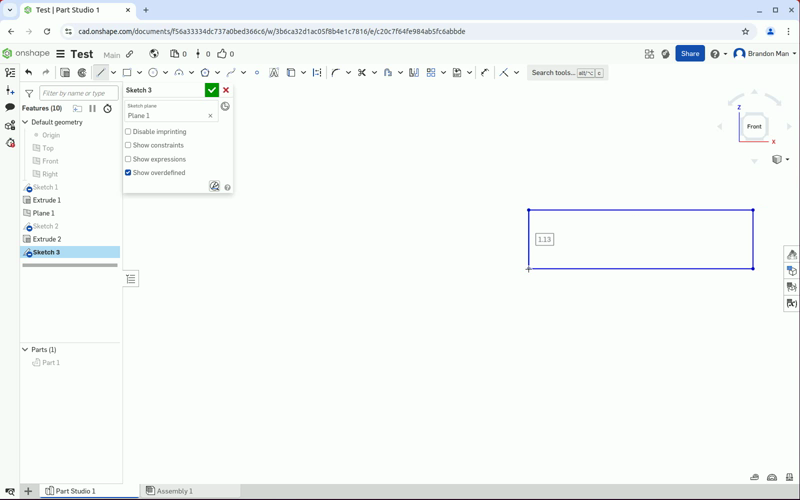
scroll(-6)
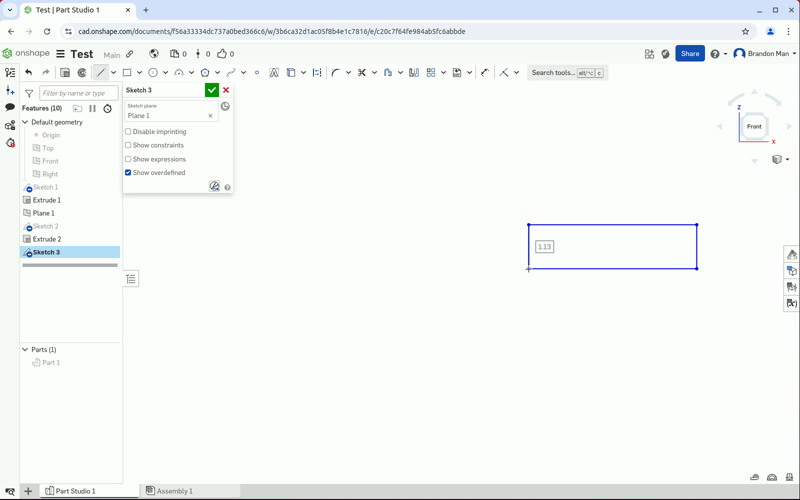
scroll(-6)
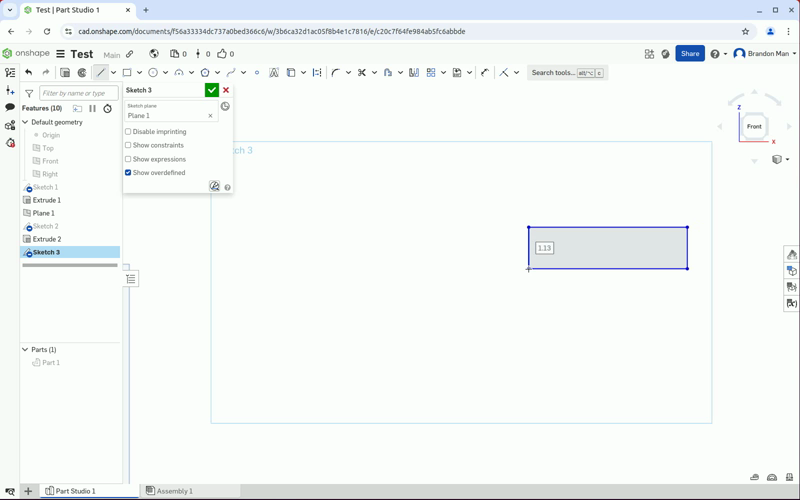
scroll(-6)
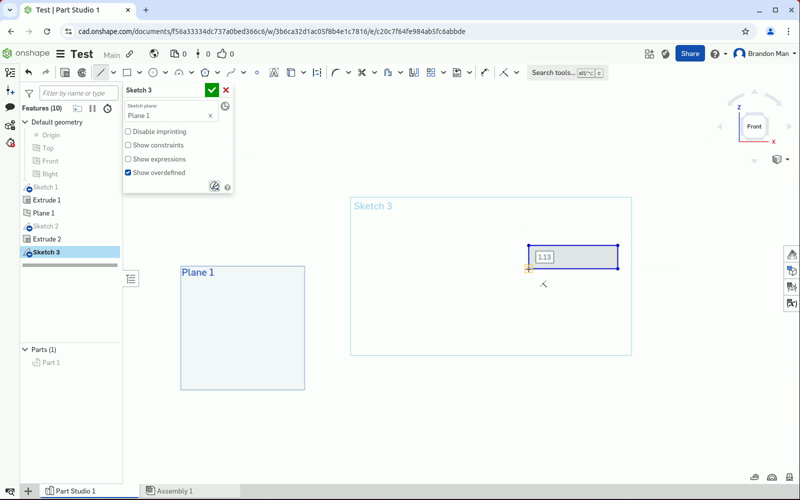
scroll(-6)
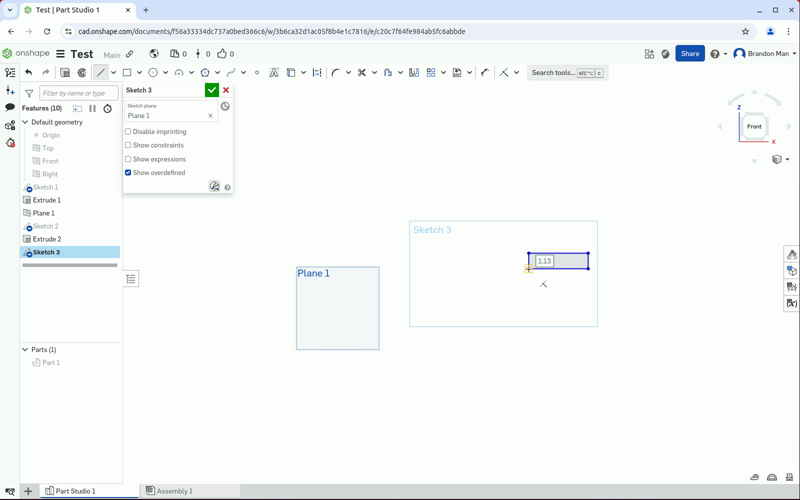
scroll(-6)
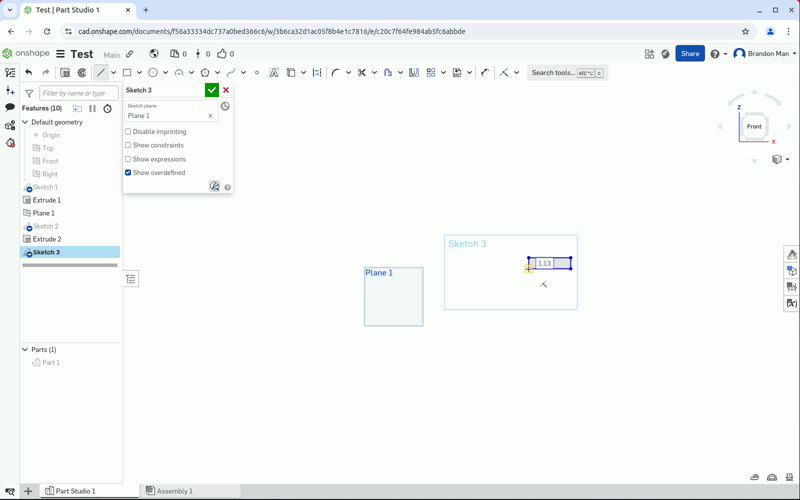
scroll(-6)
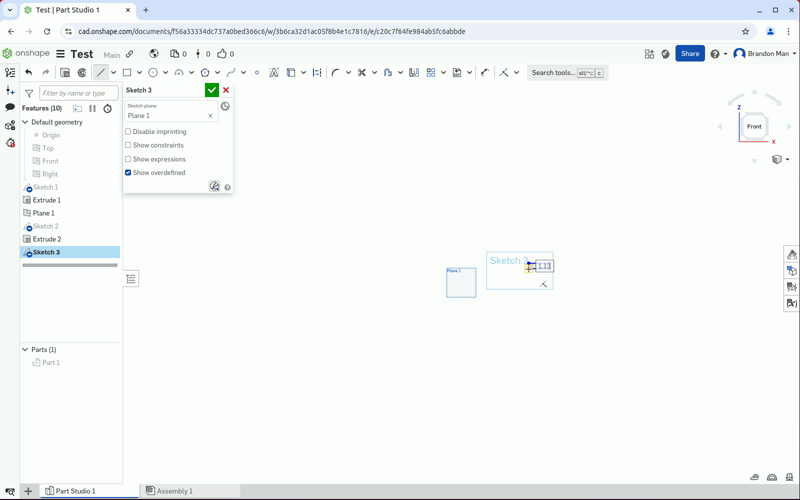
key(esc)
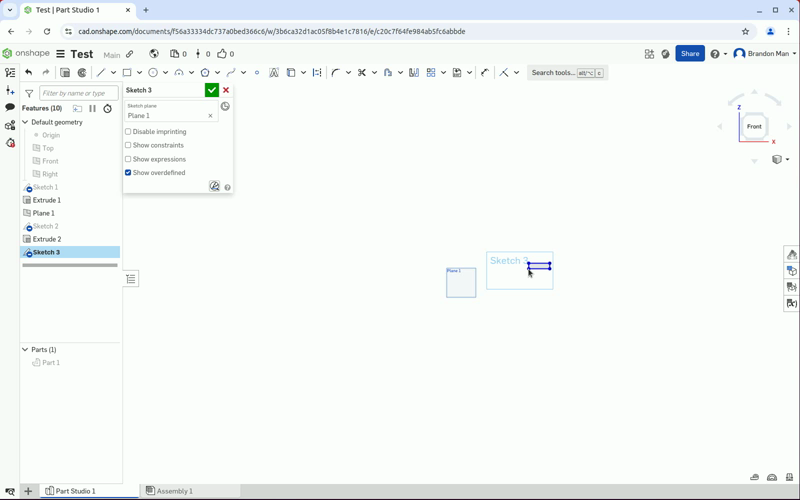
mouse_move(530, 267)
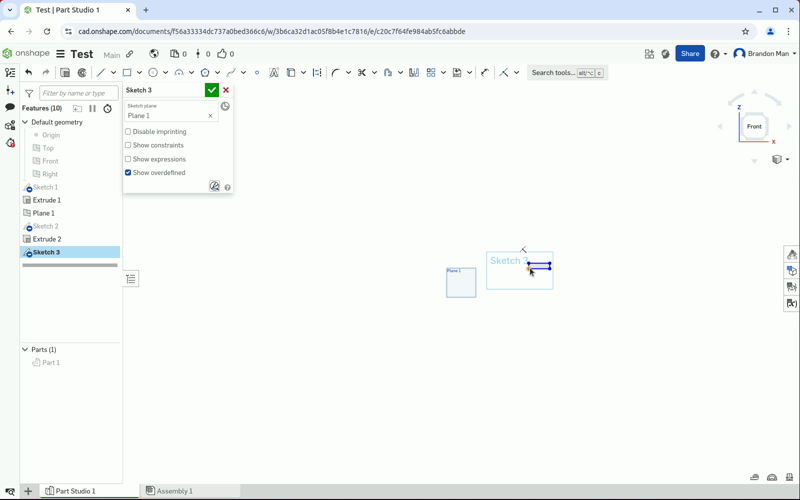
scroll(6)
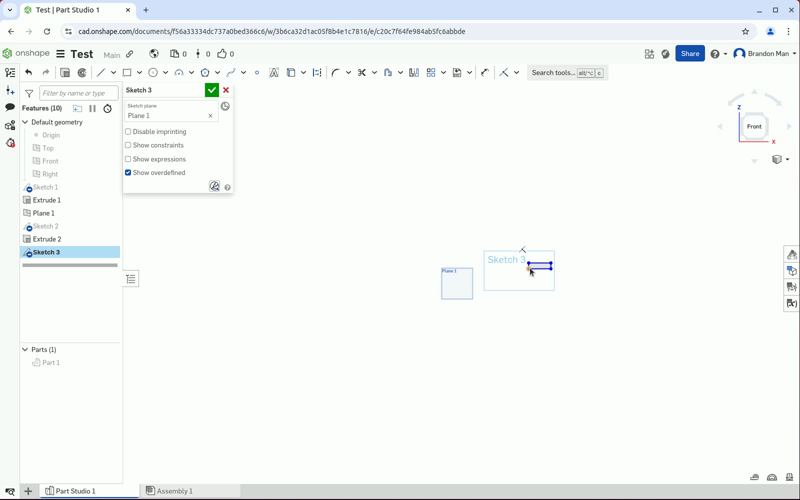
scroll(6)
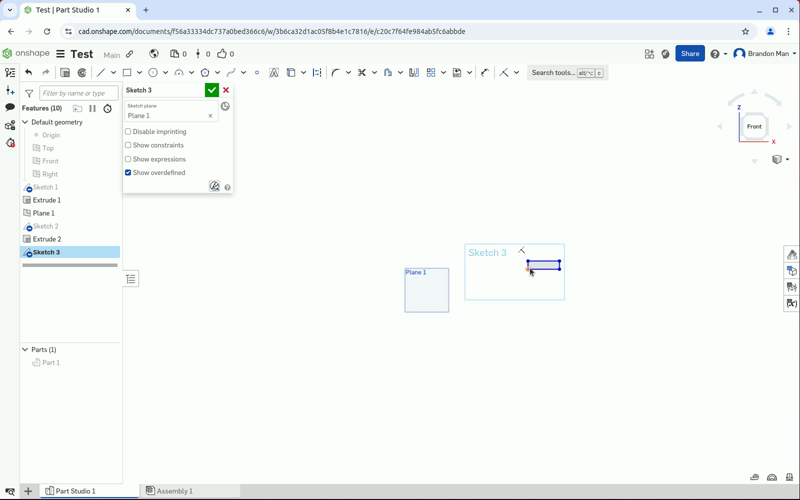
scroll(6)
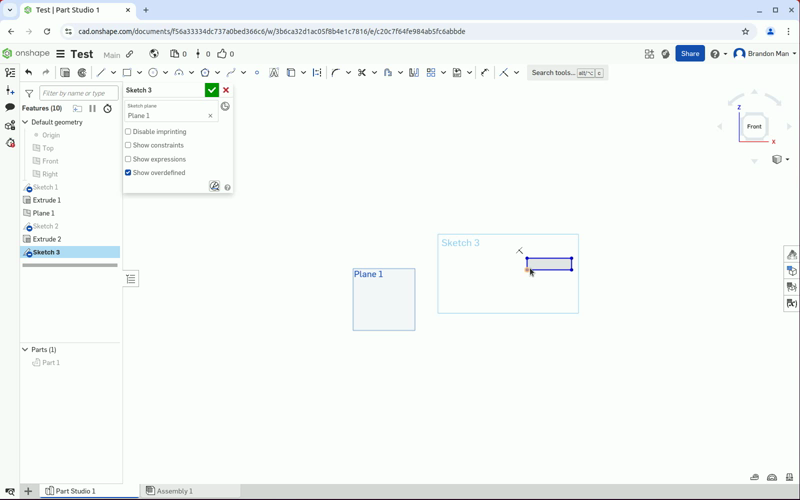
scroll(6)
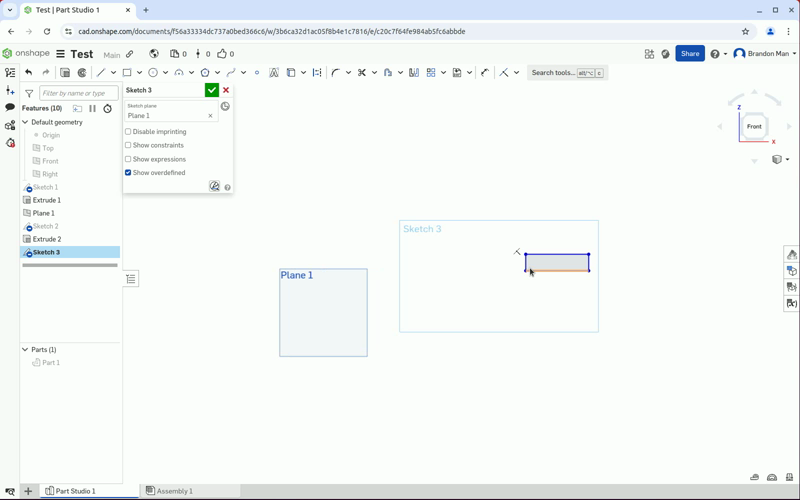
scroll(6)
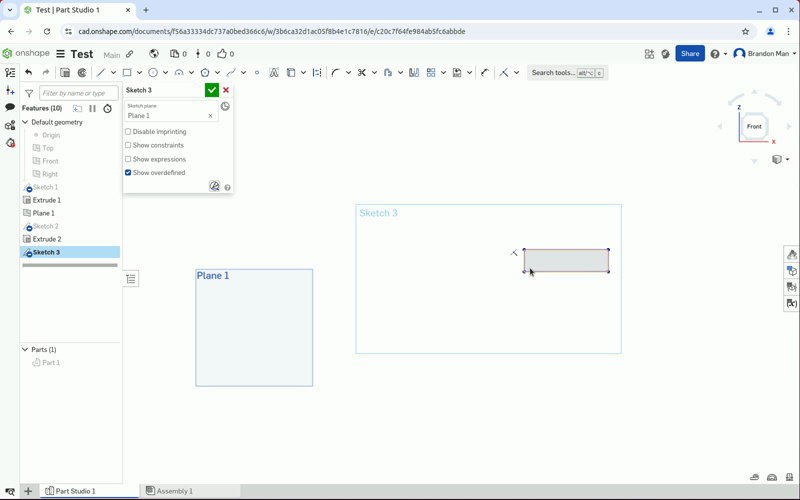
scroll(6)
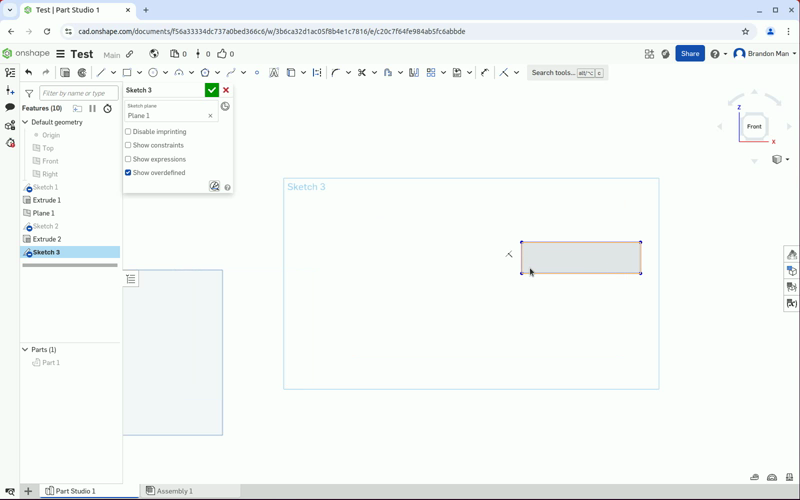
scroll(6)
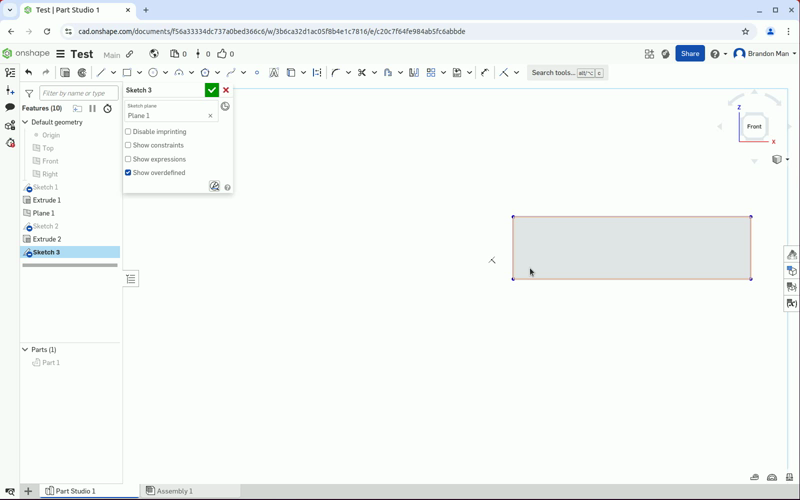
click(530, 267)
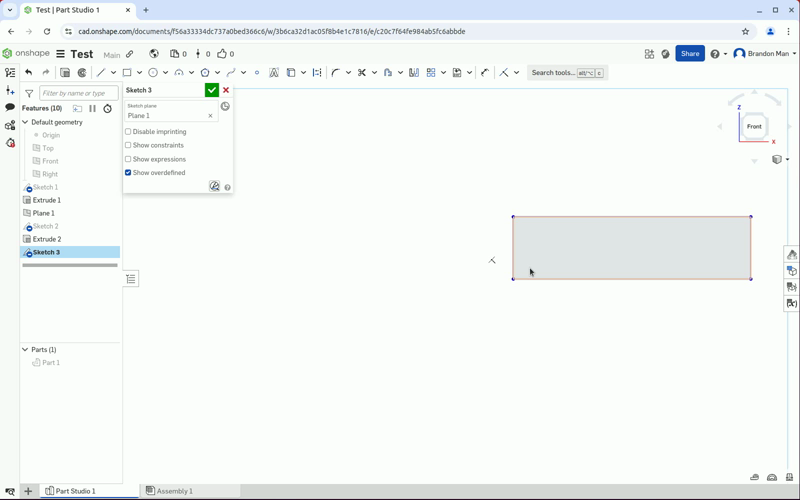
scroll(-6)
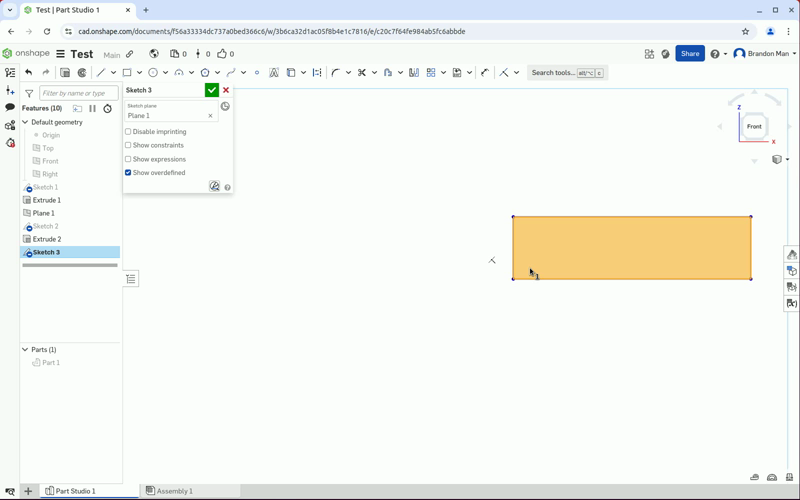
scroll(-6)
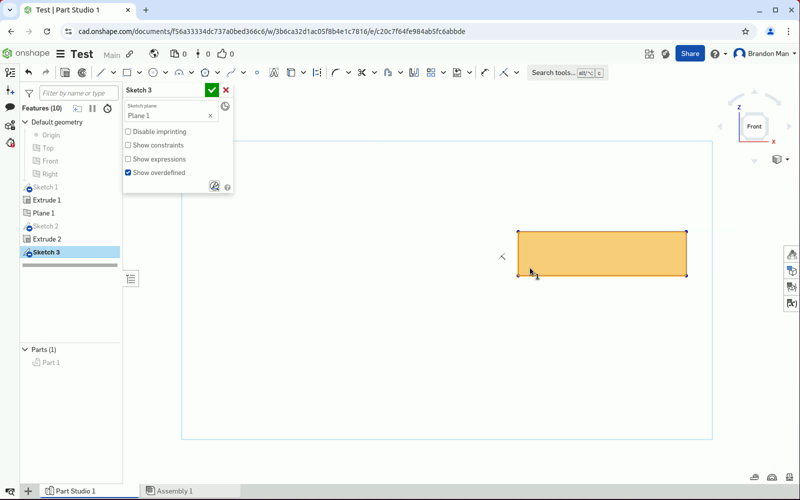
scroll(-6)
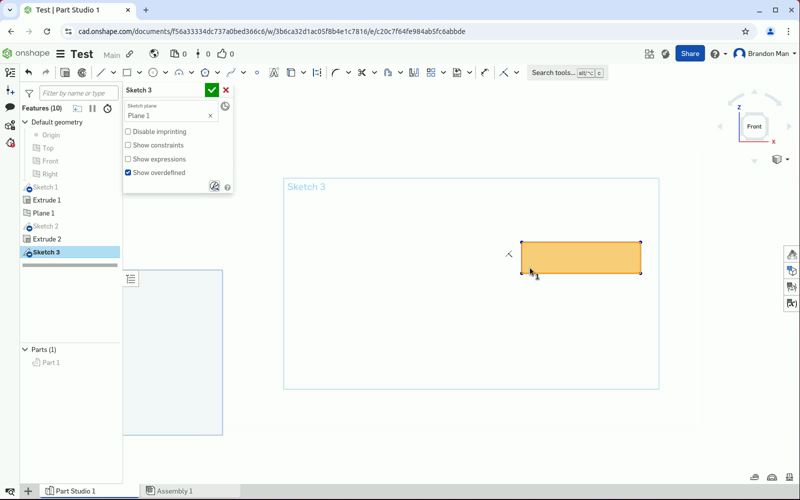
scroll(-6)
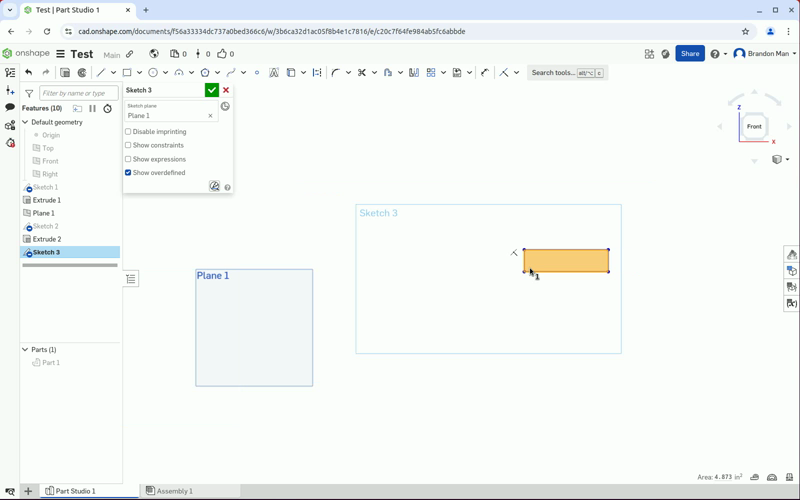
scroll(-6)
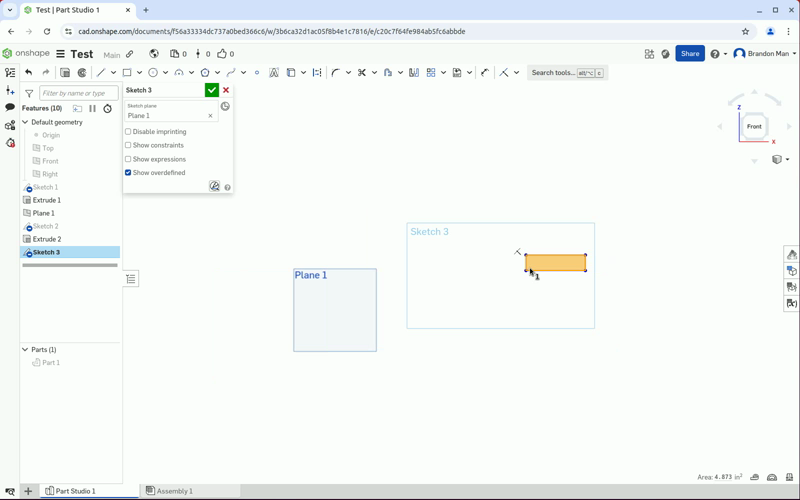
scroll(-6)
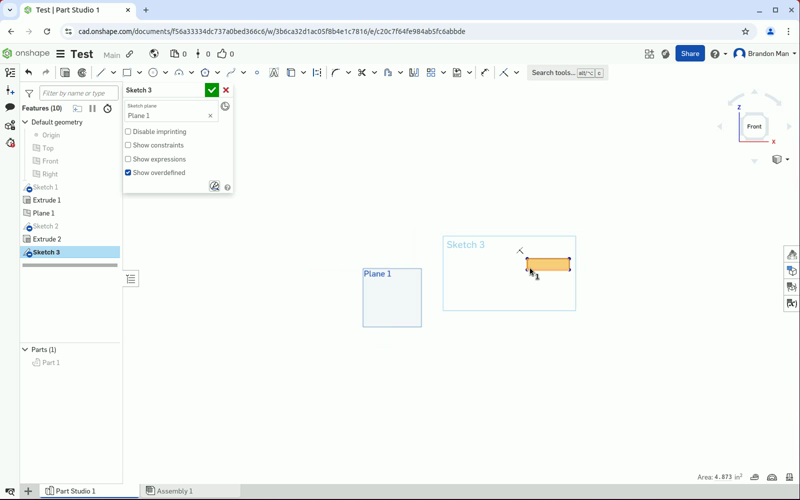
scroll(-6)
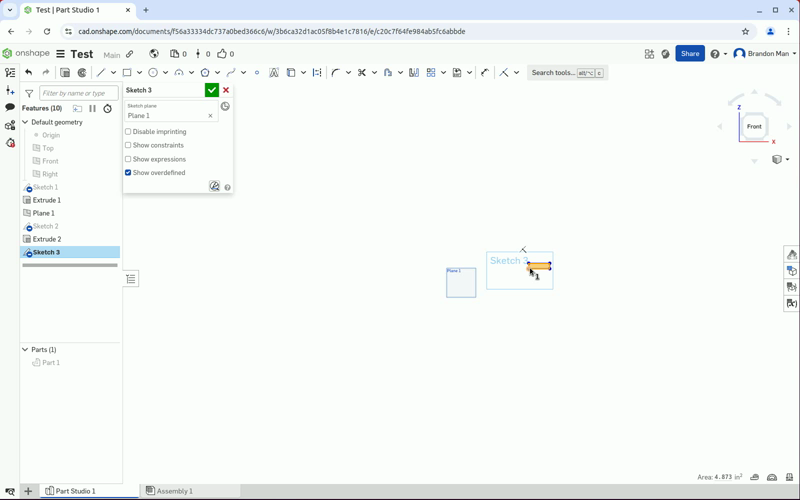
mouse_move(73, 352)
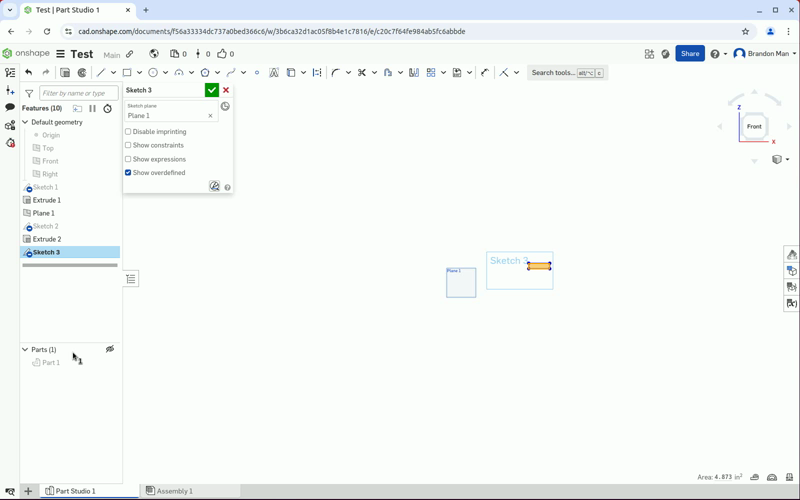
key(shift+y)
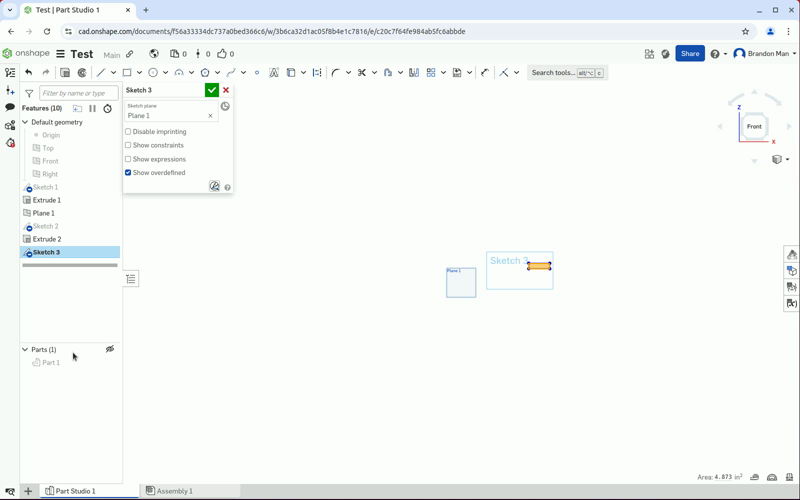
key(shift+e)
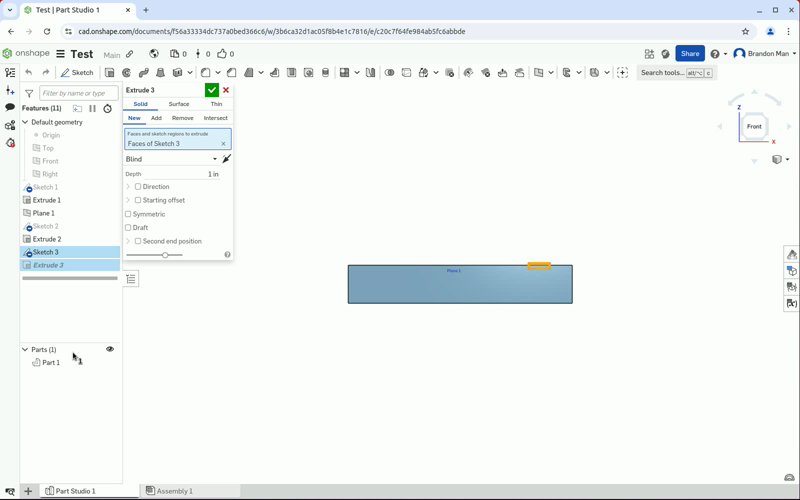
mouse_move(143, 106)
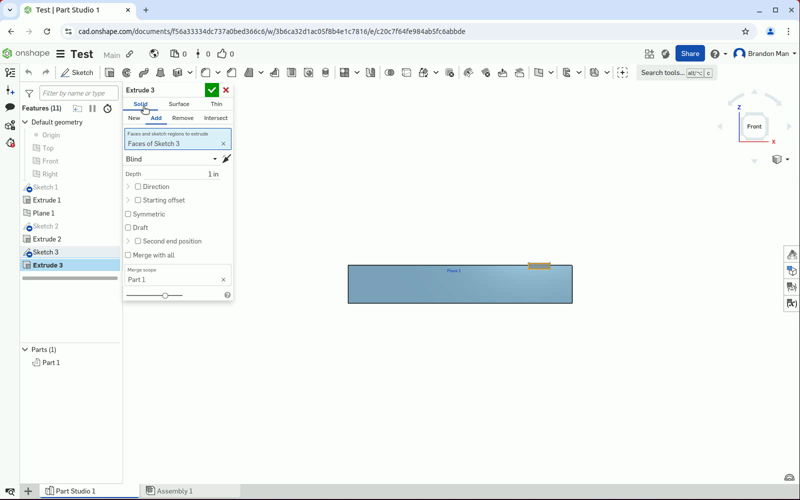
click(143, 106)
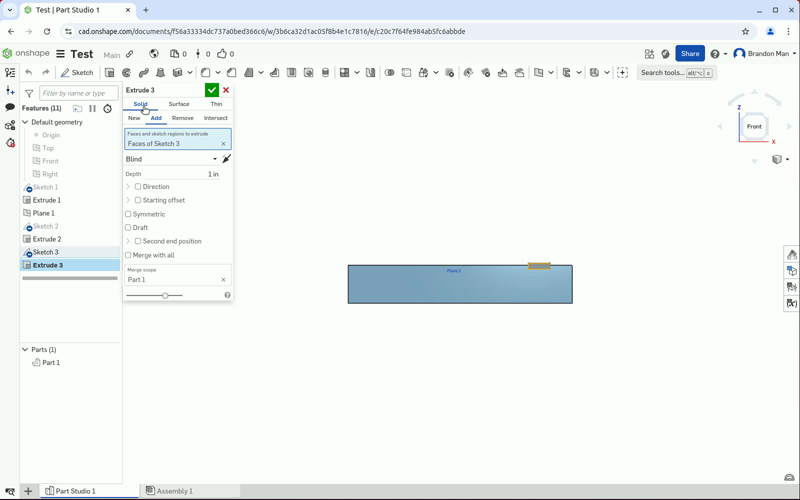
mouse_move(186, 120)
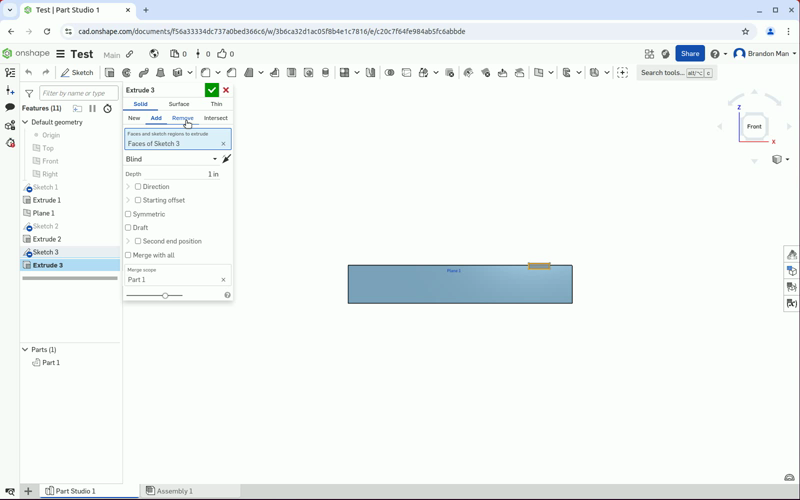
click(186, 120)
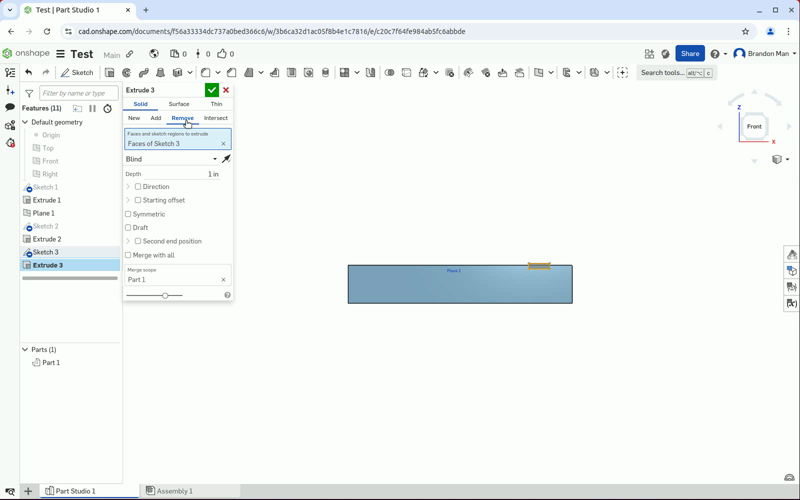
key(tab, 4)
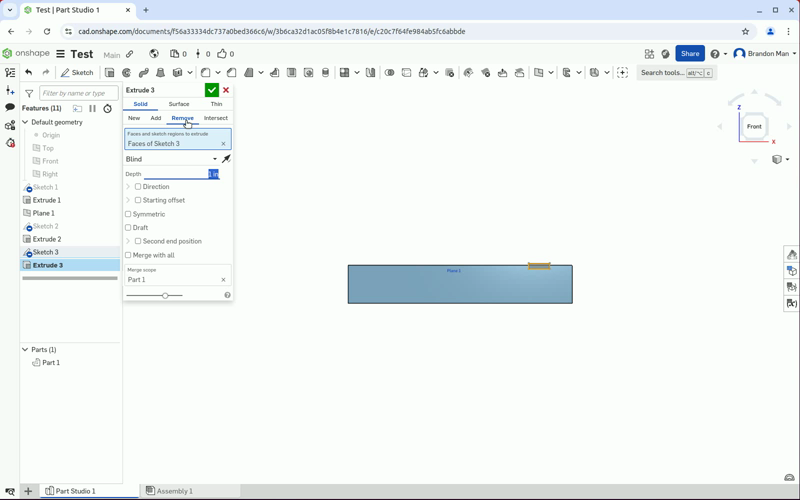
text(0.722)
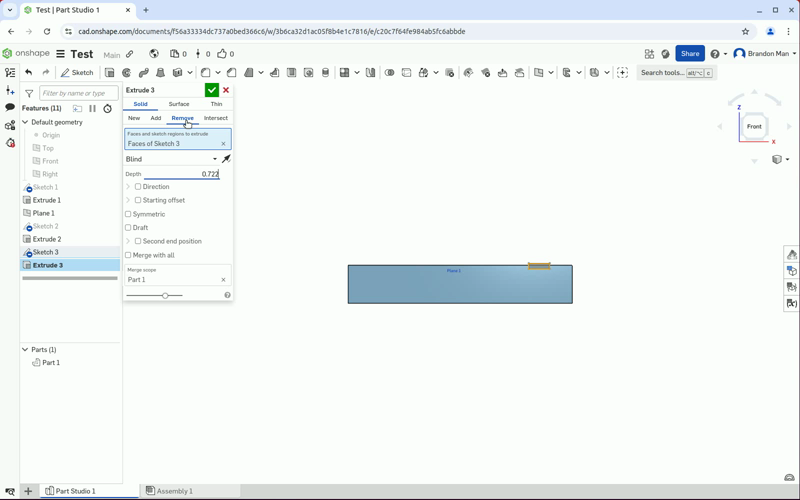
key(tab, 6)
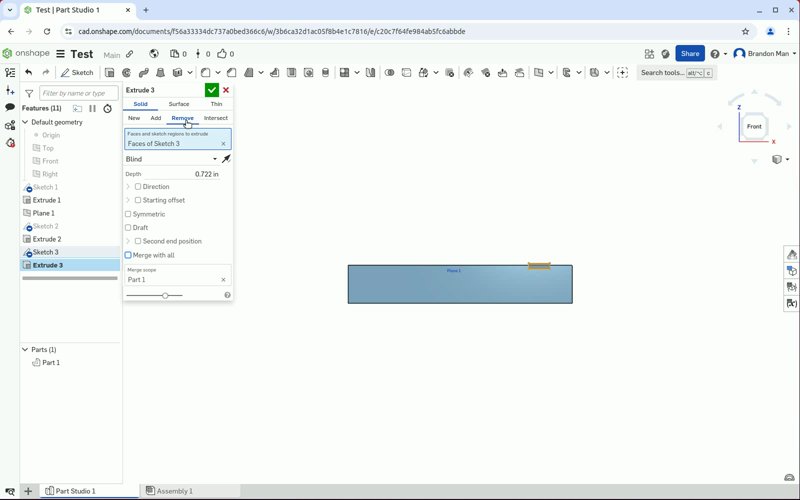
key(space)
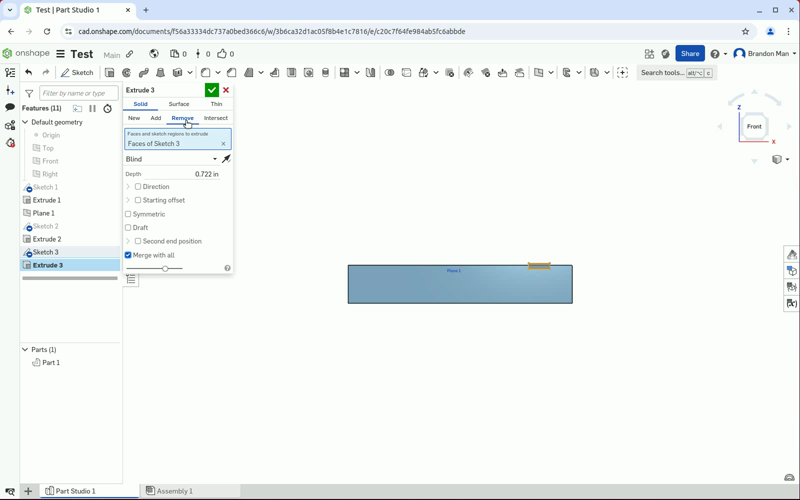
key(enter)
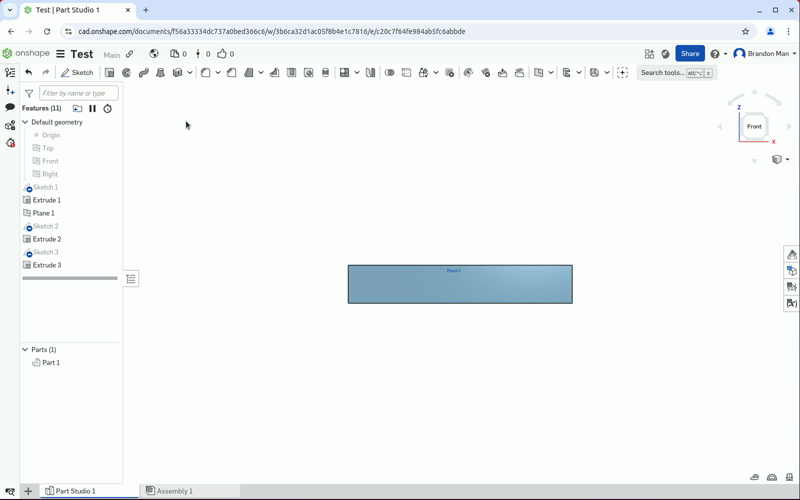
key(shift+h)
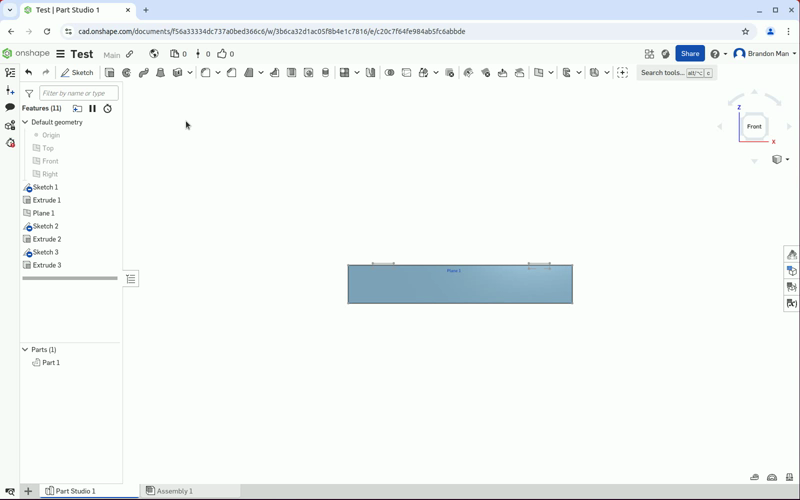
key(shift+h)
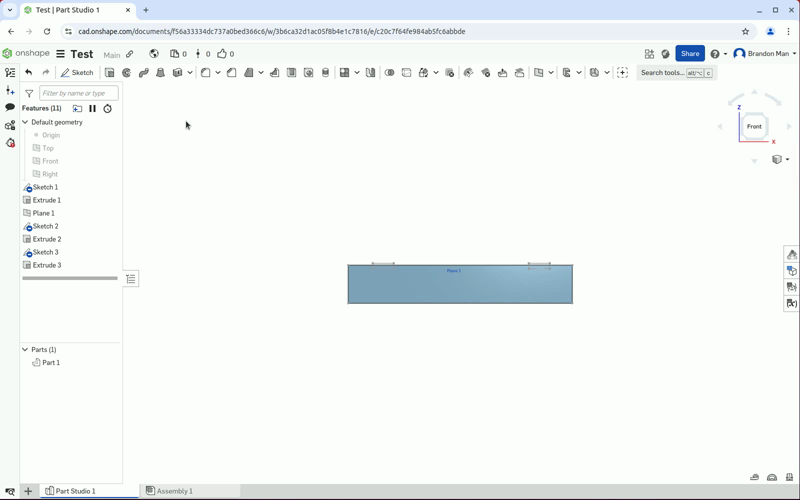
key(shift+7)
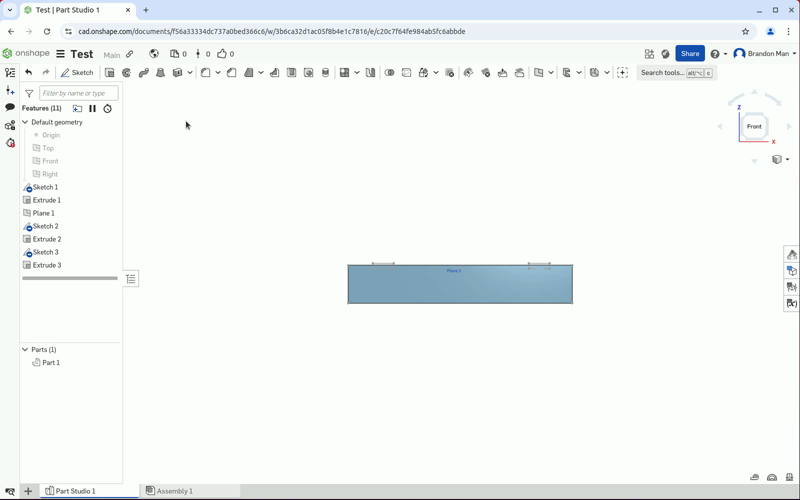
key(left, 2)
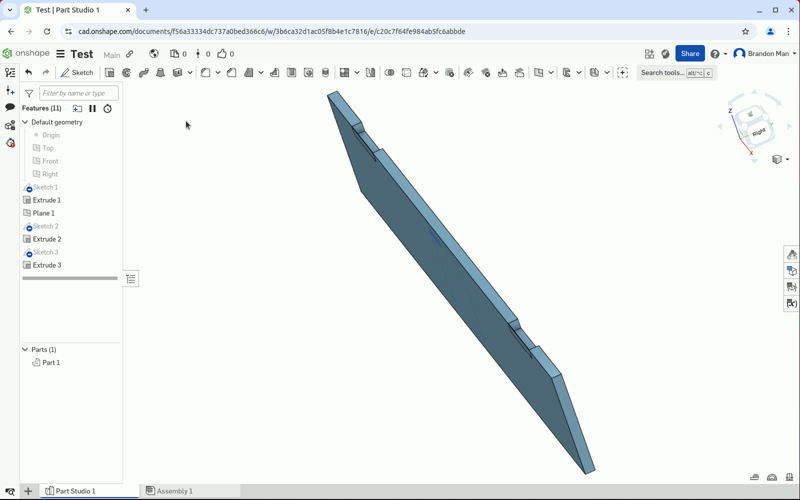
key(down, 2)
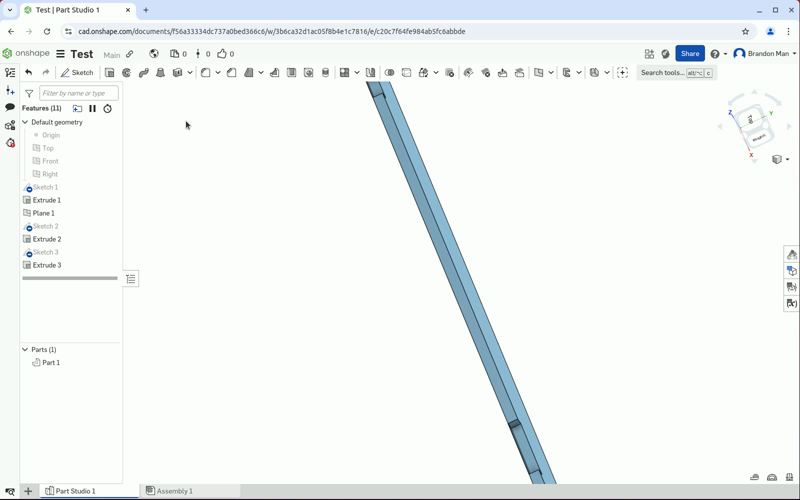
key(up, 2)
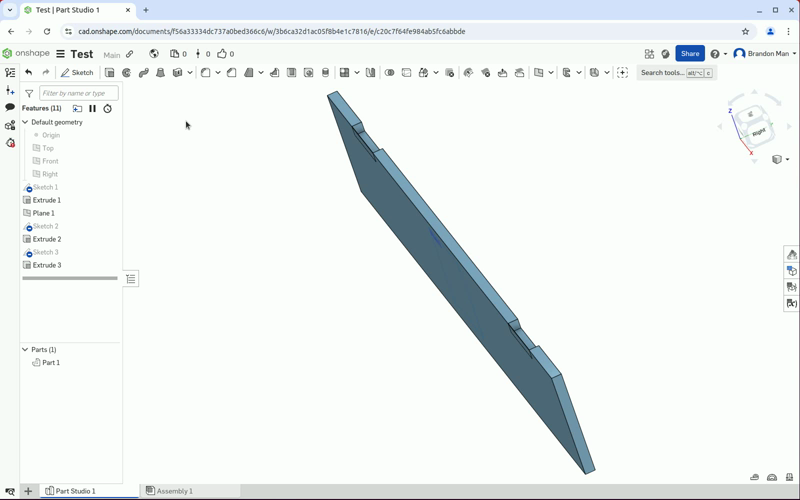
key(right, 2)
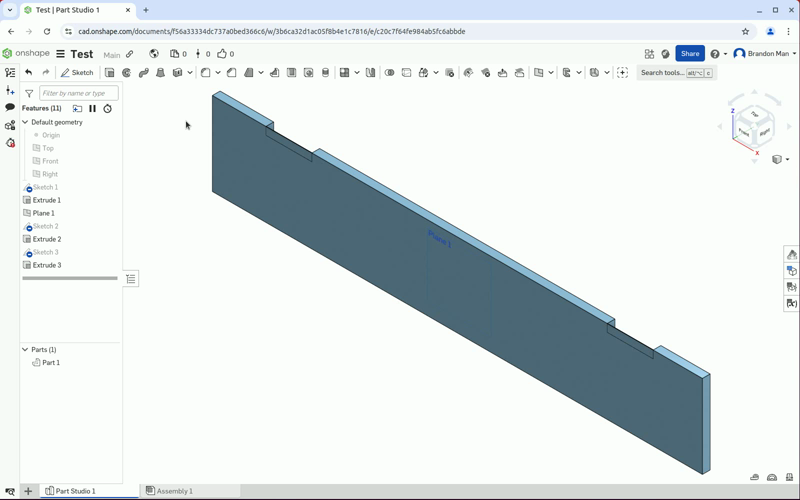
mouse_move(73, 189)
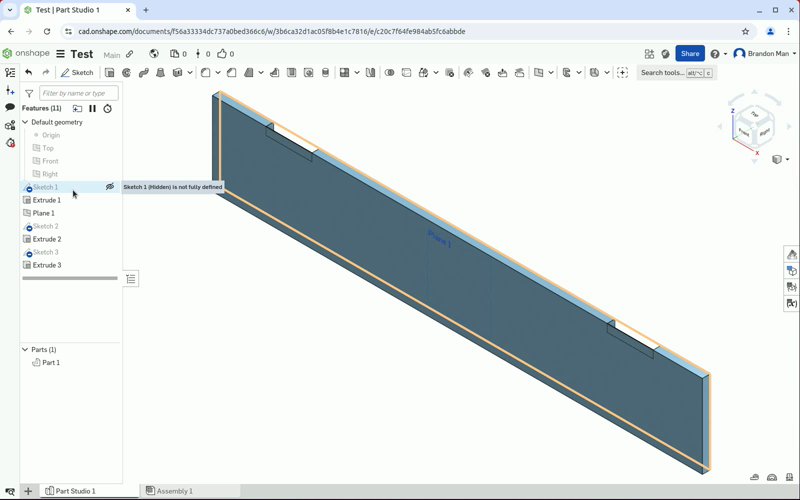
click(73, 189)